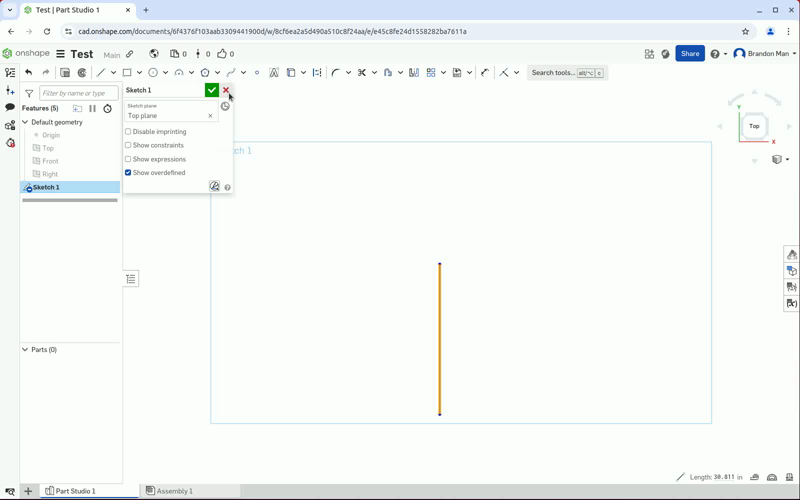
key(shift+h)
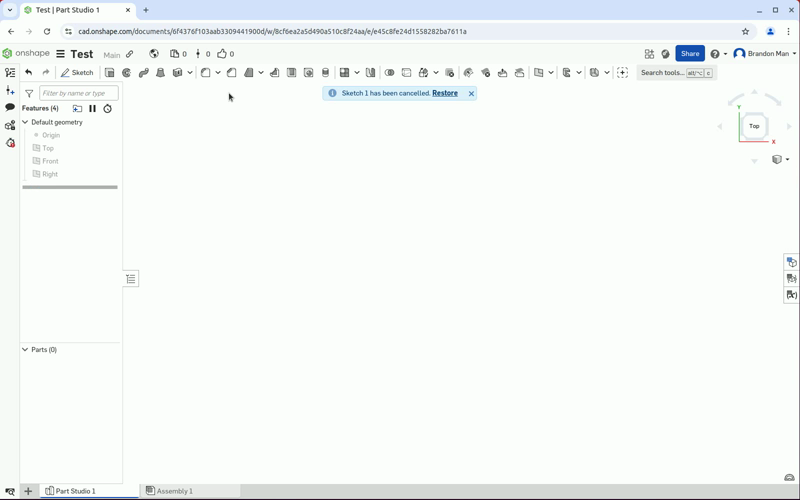
mouse_move(73, 352)
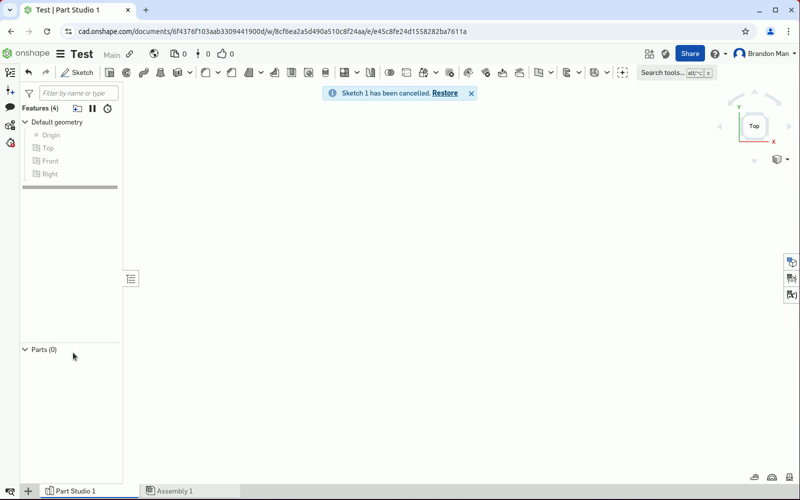
key(y)
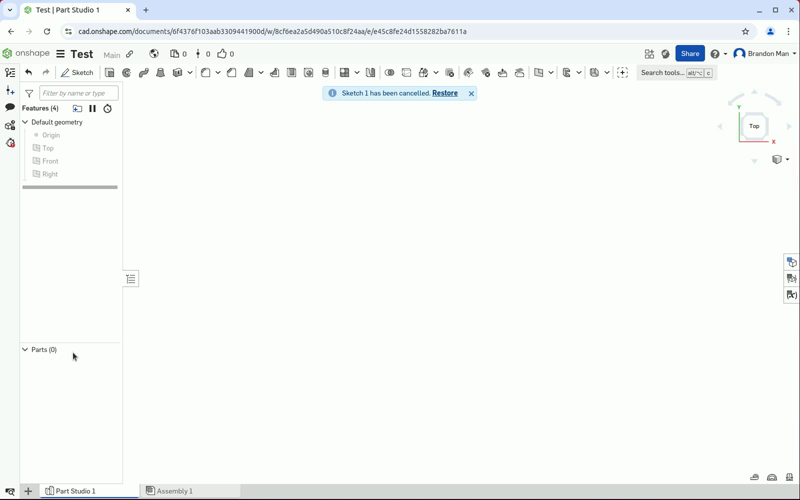
key(shift+p)
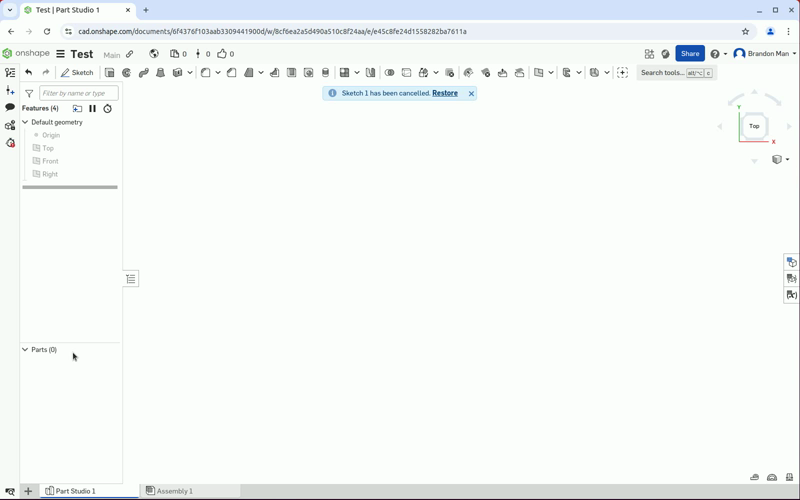
key(space)
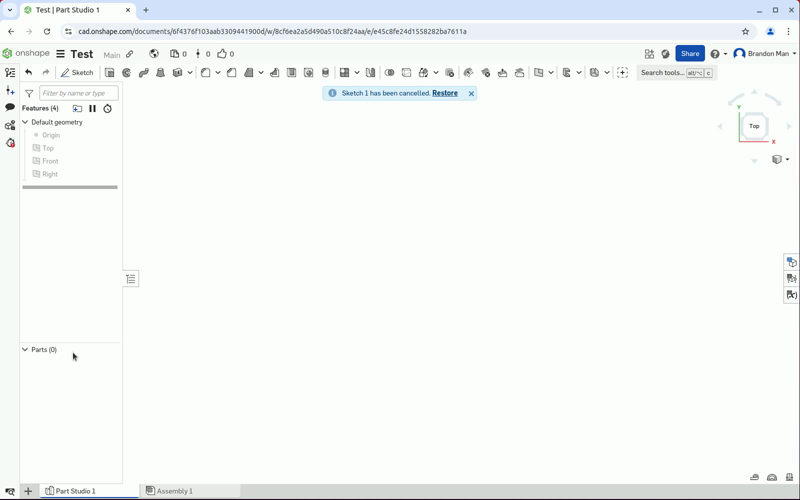
key_down(shift)
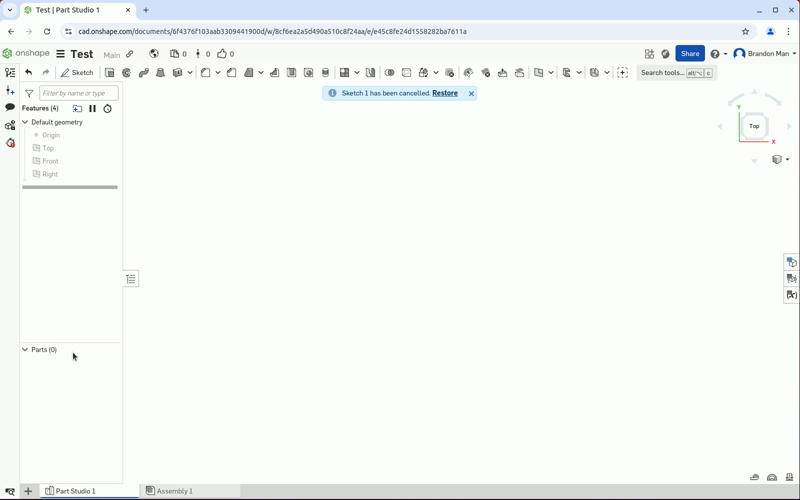
key(up)
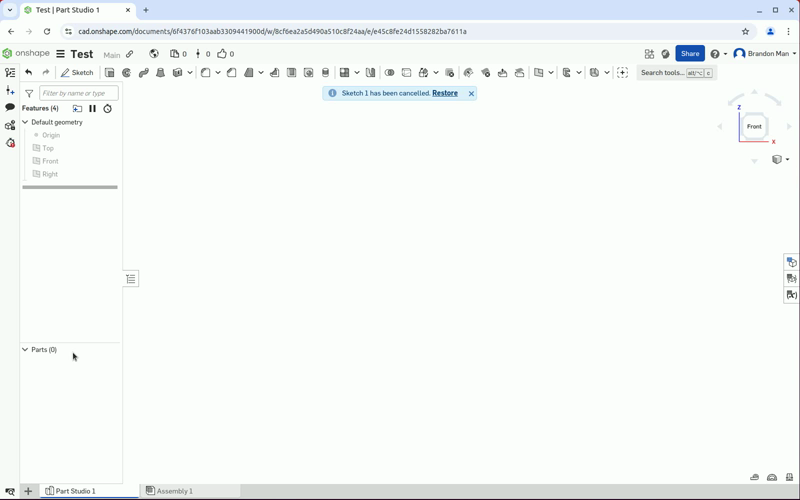
key_up(shift)
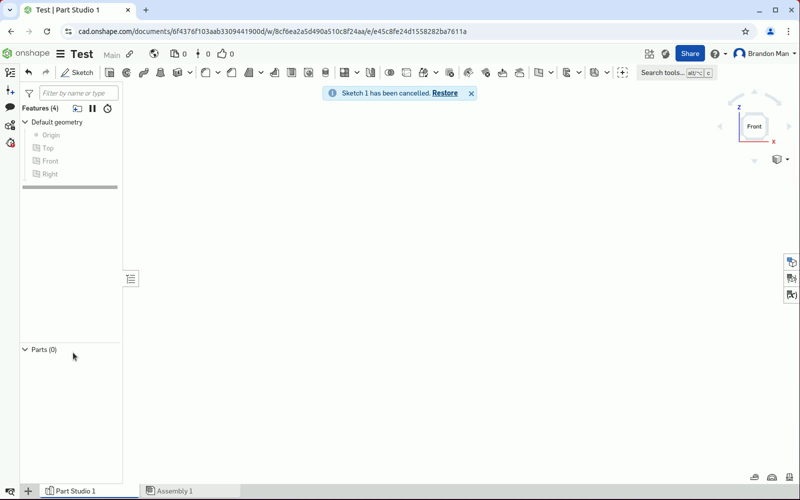
mouse_move(73, 352)
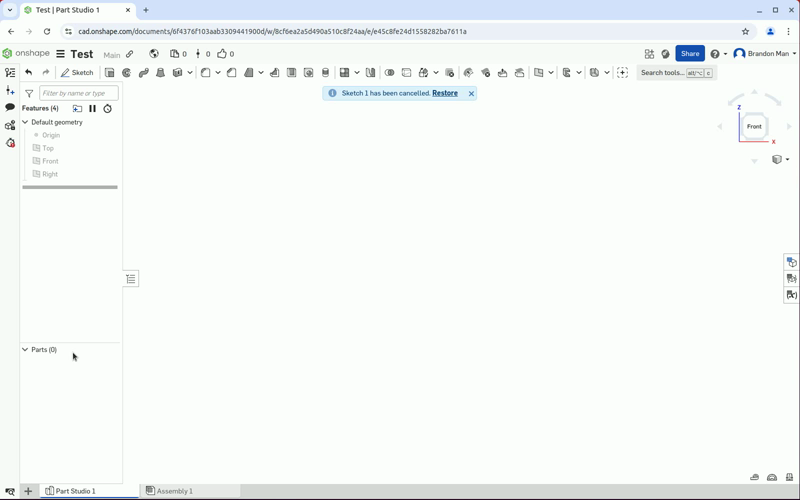
key(shift+y)
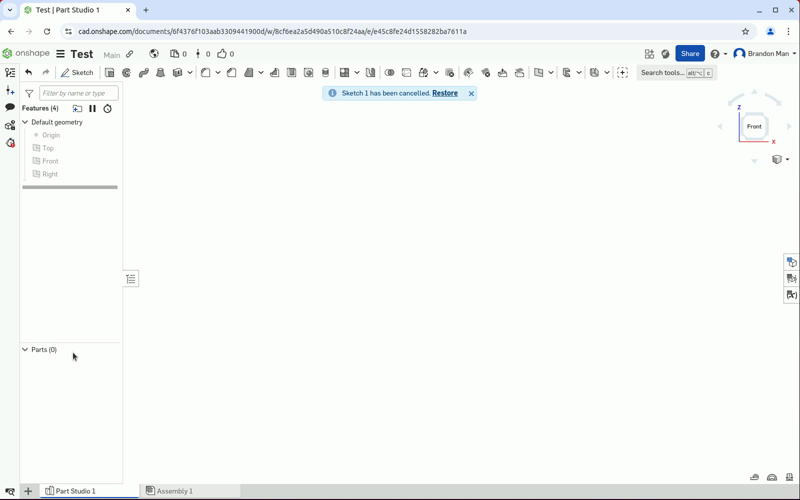
key(shift+s)
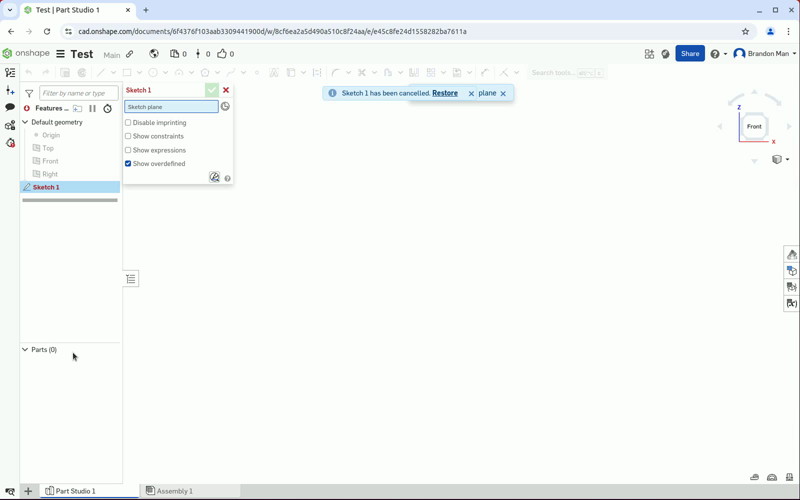
mouse_move(73, 163)
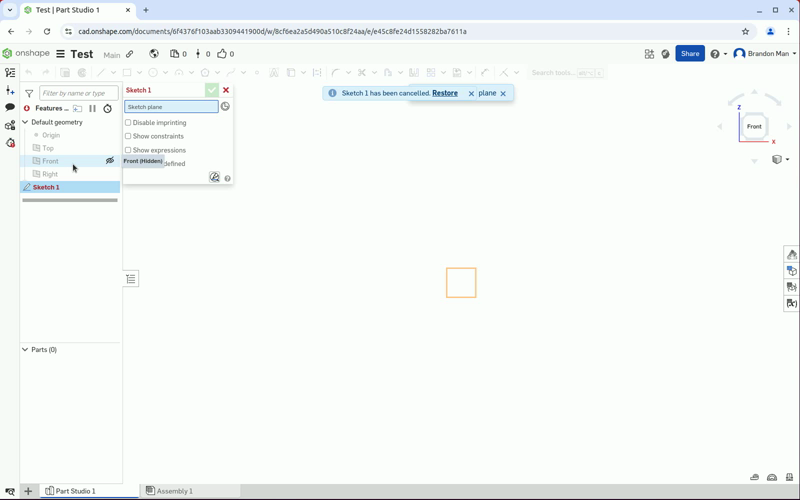
click(73, 163)
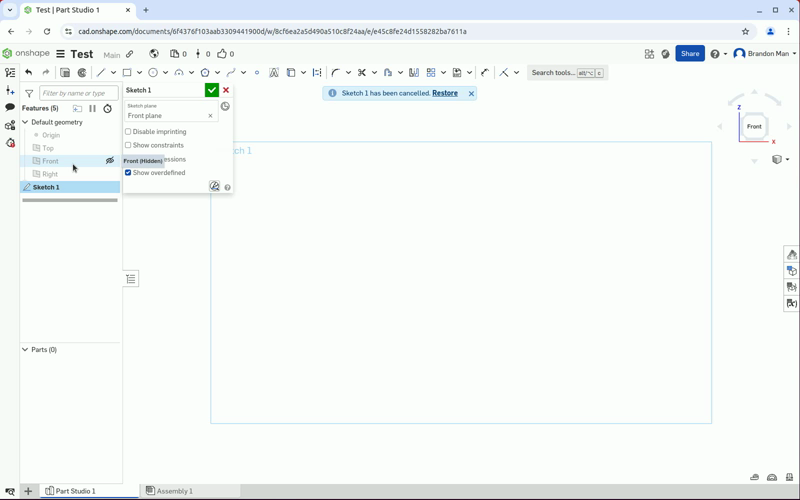
mouse_move(73, 352)
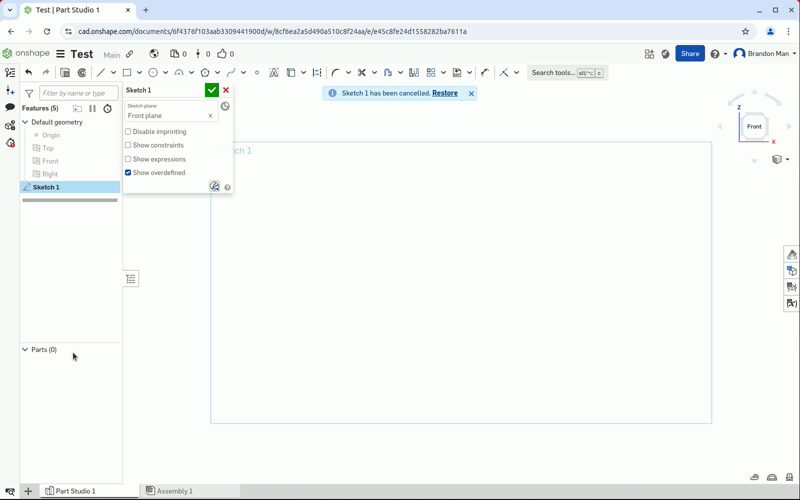
key(y)
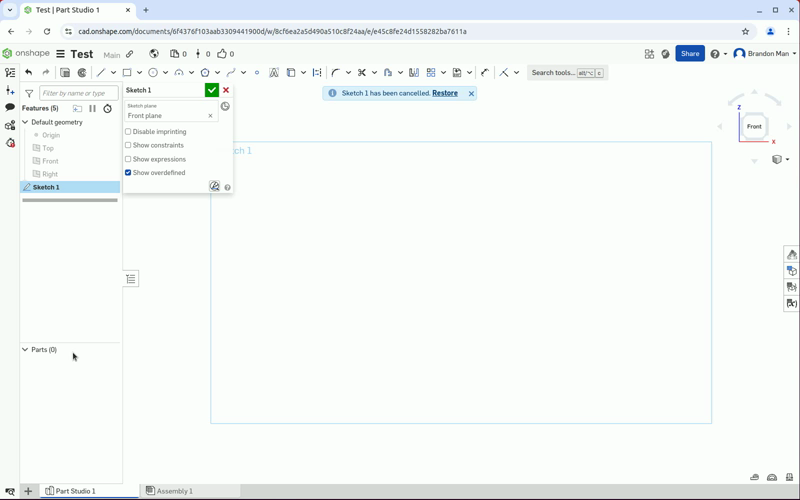
key(l)
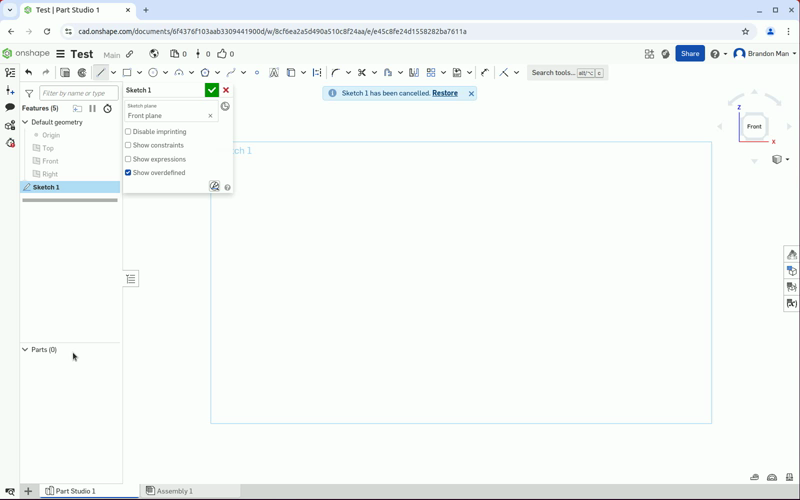
key_down(shift)
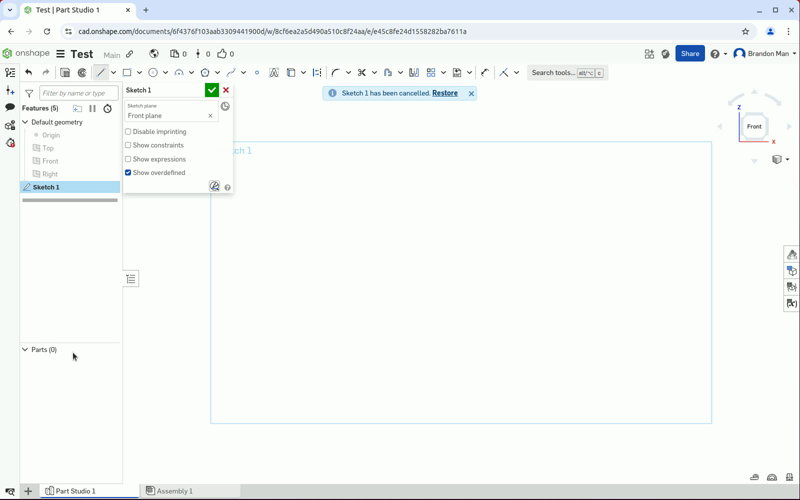
mouse_move(537, 219)
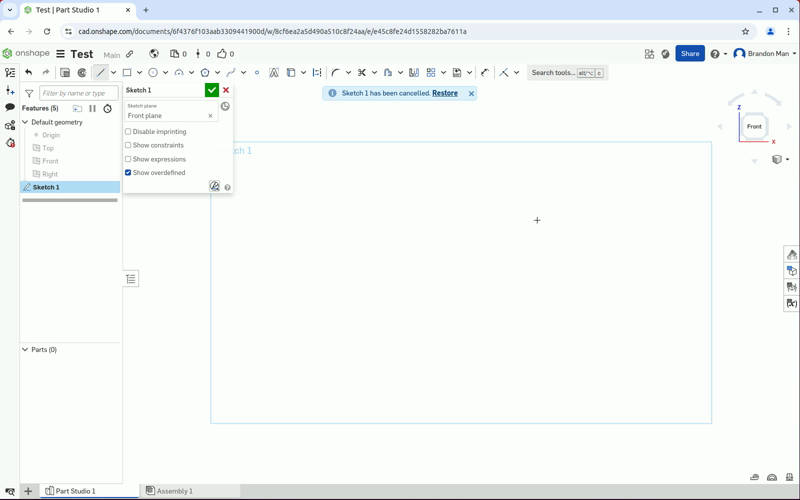
click(537, 219)
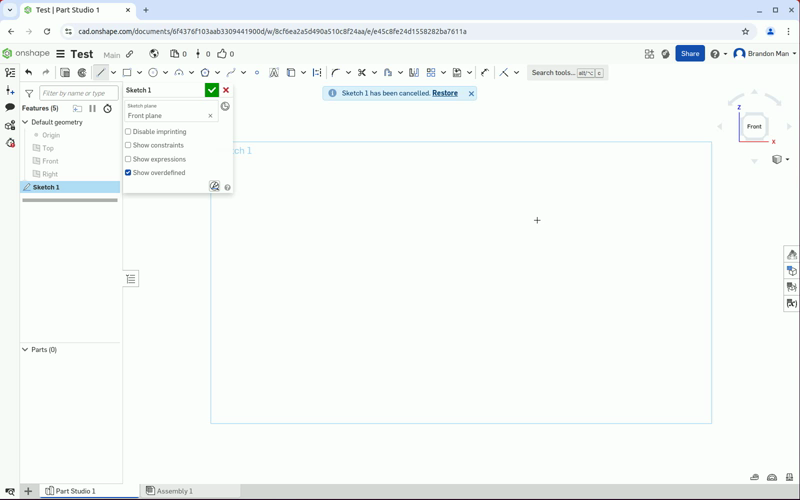
key_up(shift)
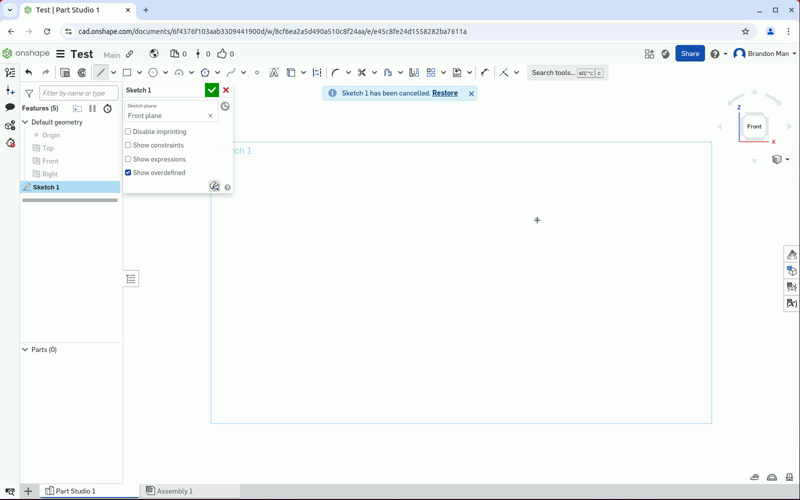
key_down(shift)
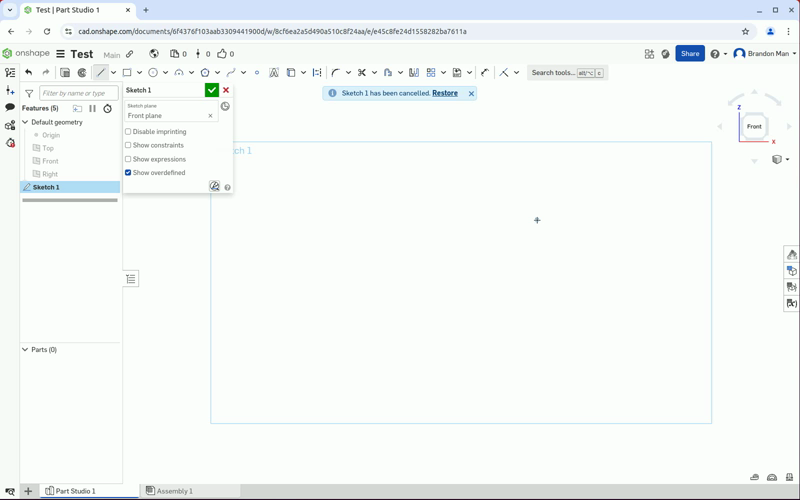
mouse_move(567, 219)
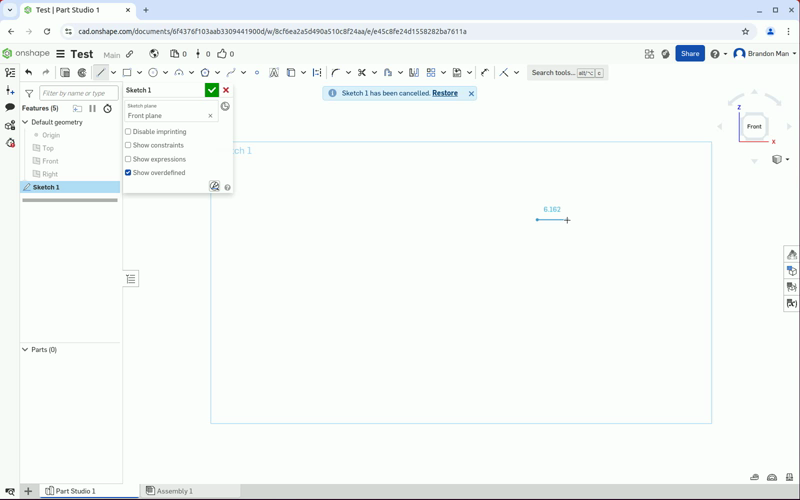
mouse_move(574, 219)
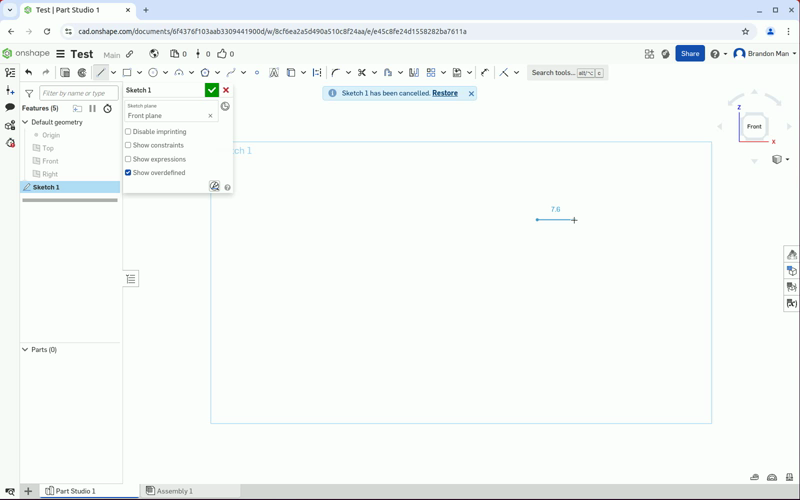
click(574, 219)
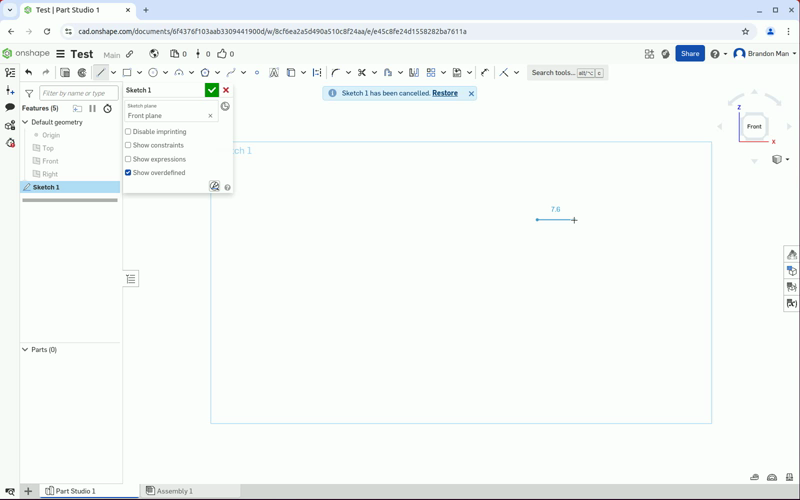
key_up(shift)
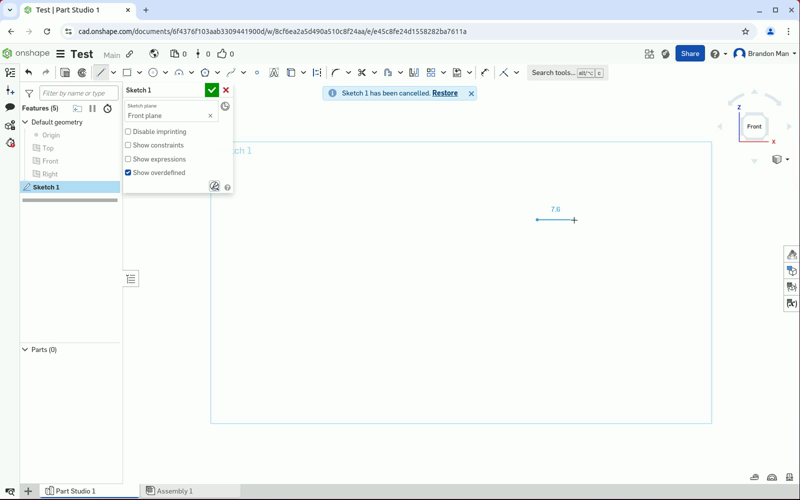
key_down(shift)
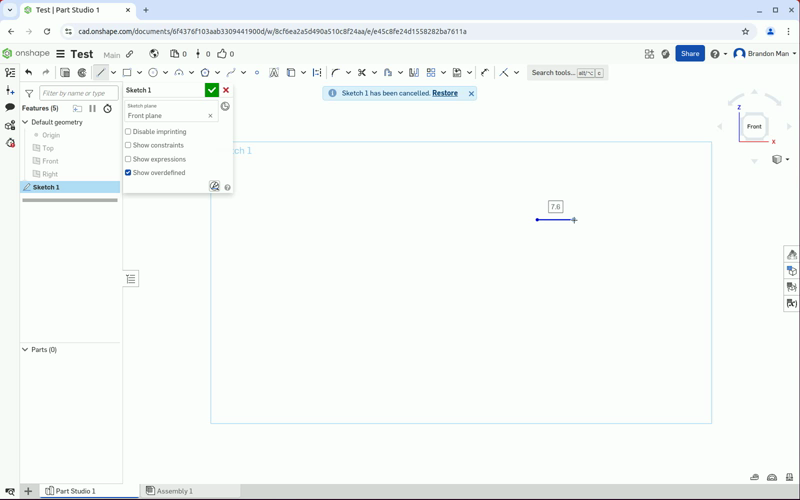
mouse_move(589, 219)
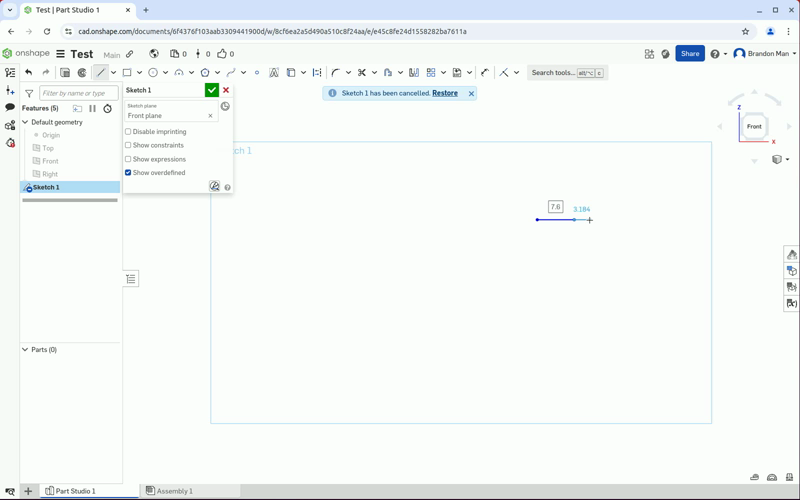
mouse_move(574, 198)
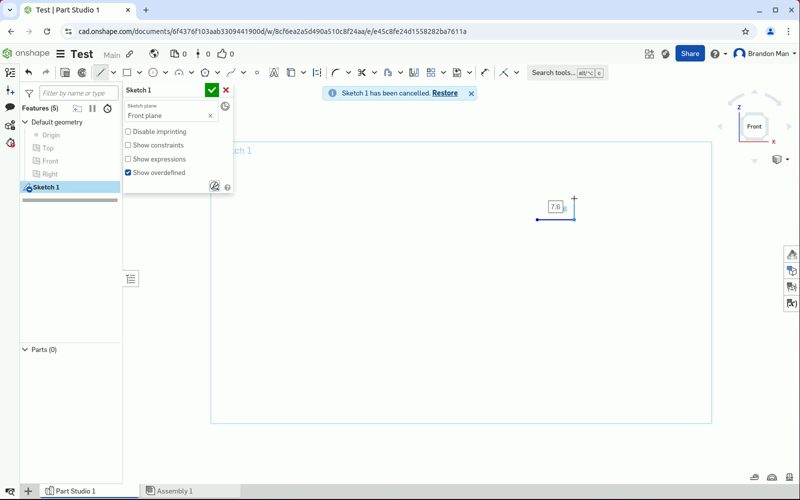
click(574, 198)
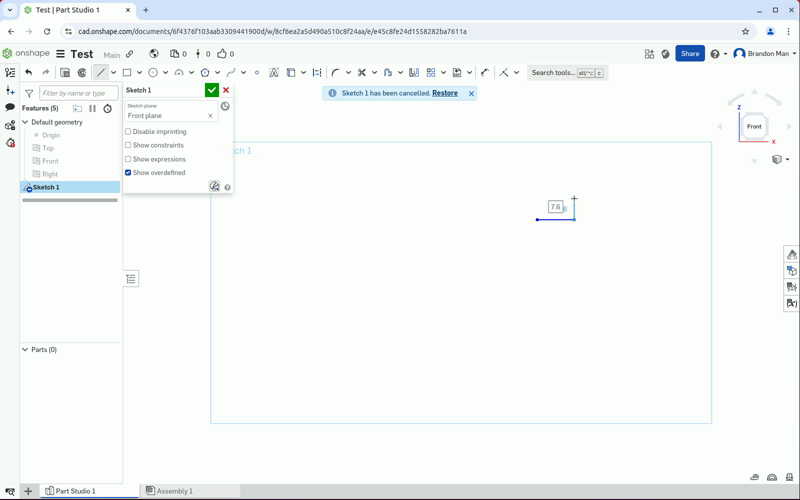
key_up(shift)
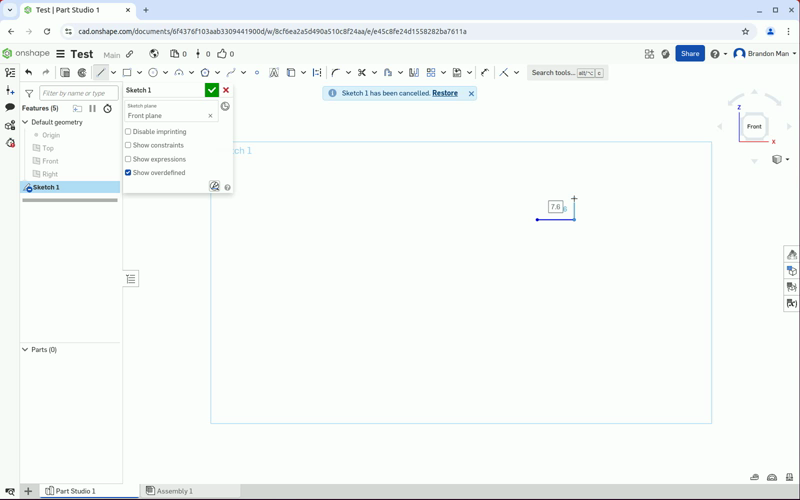
key_down(shift)
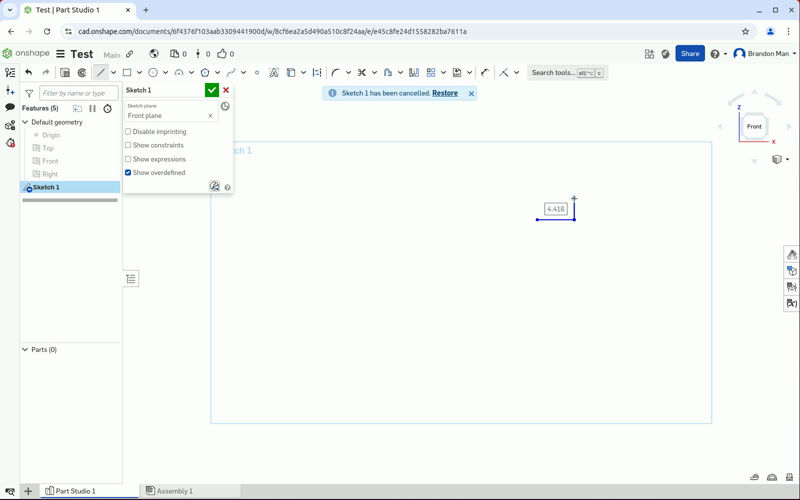
mouse_move(589, 198)
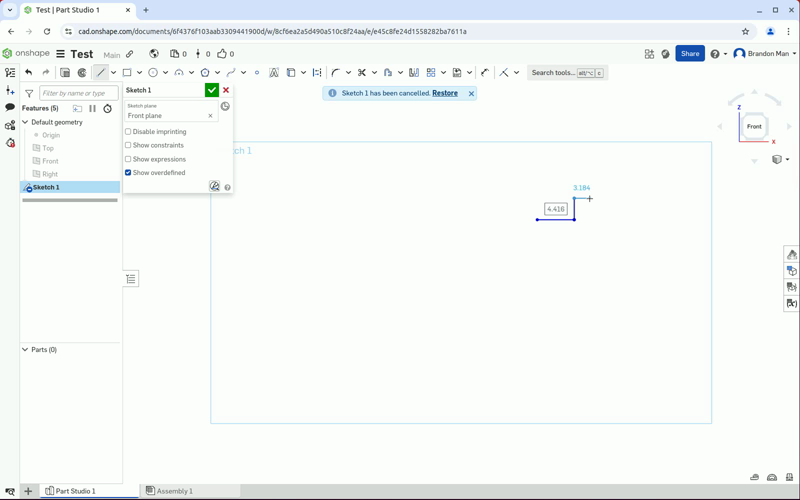
mouse_move(570, 198)
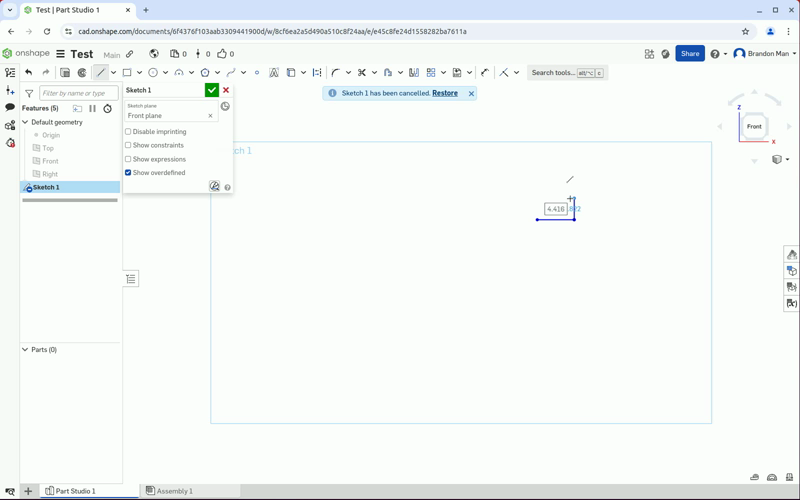
scroll(6)
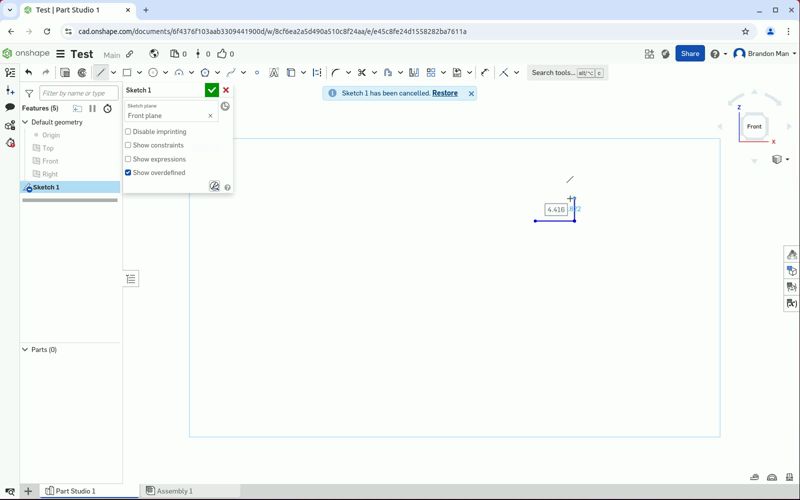
scroll(6)
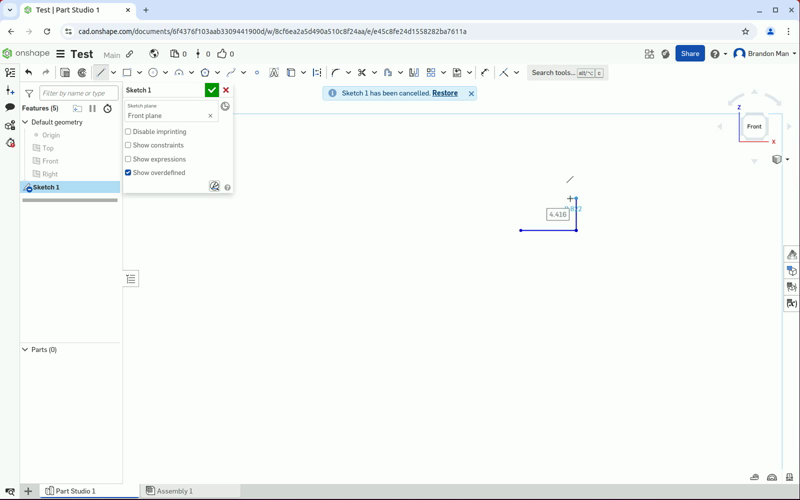
scroll(6)
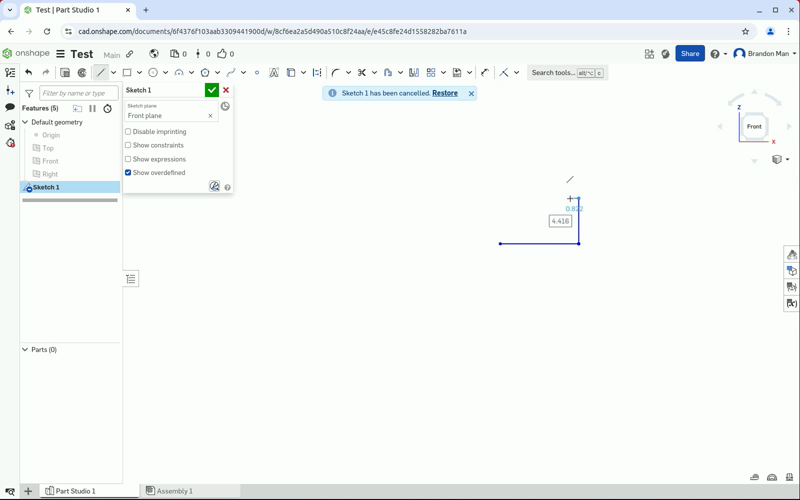
scroll(6)
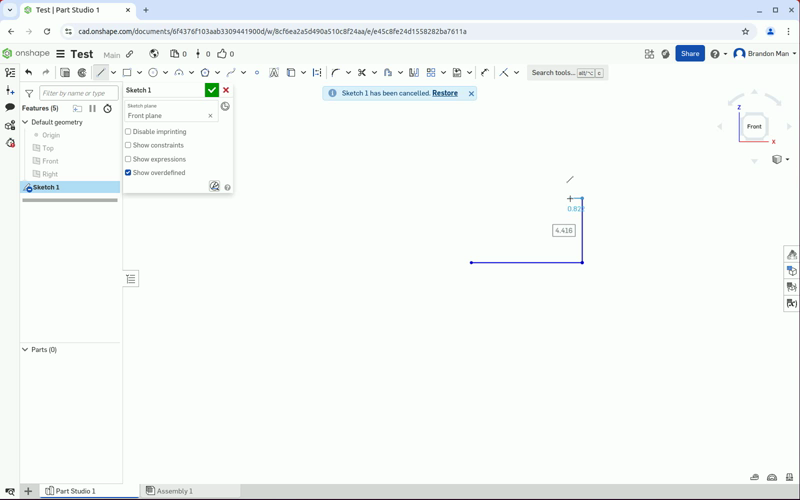
scroll(6)
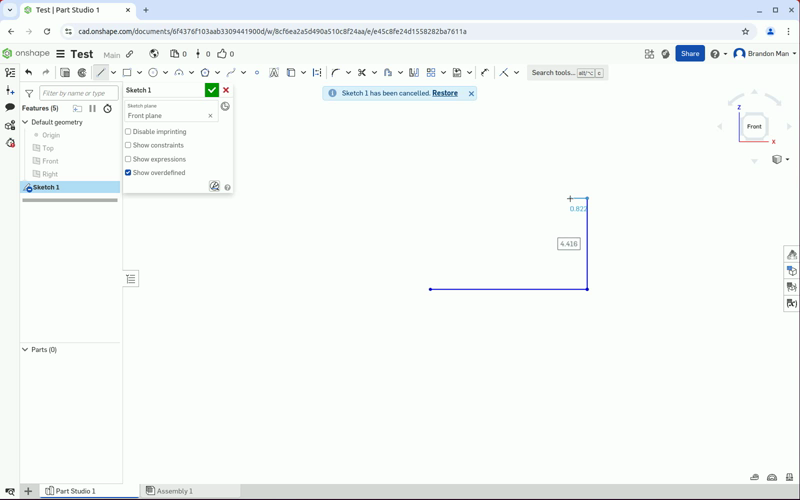
scroll(6)
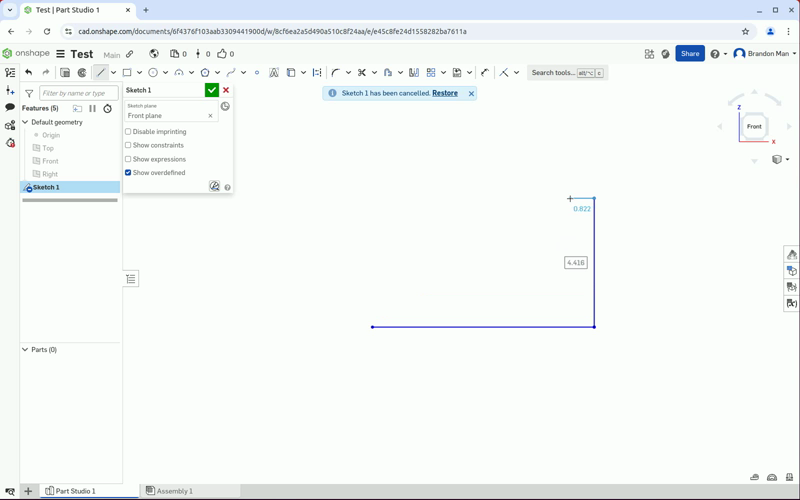
scroll(6)
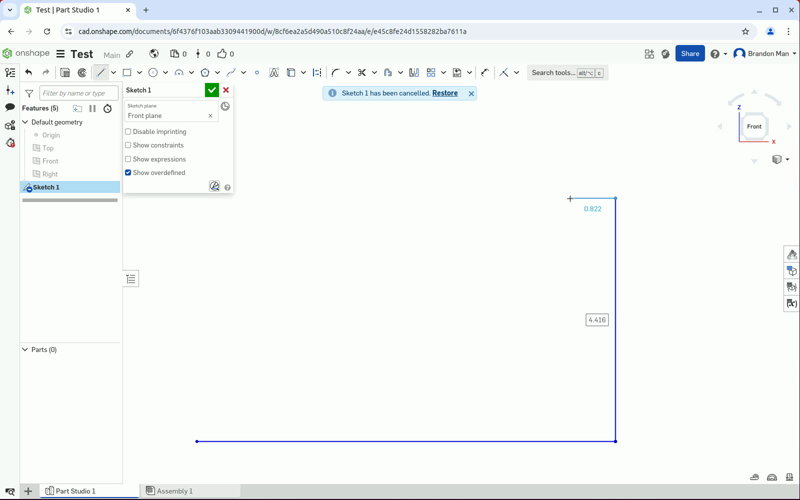
click(570, 198)
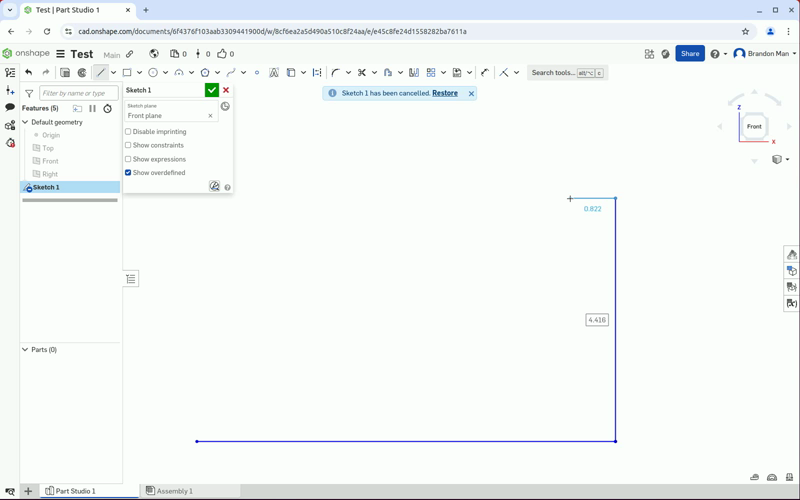
scroll(-6)
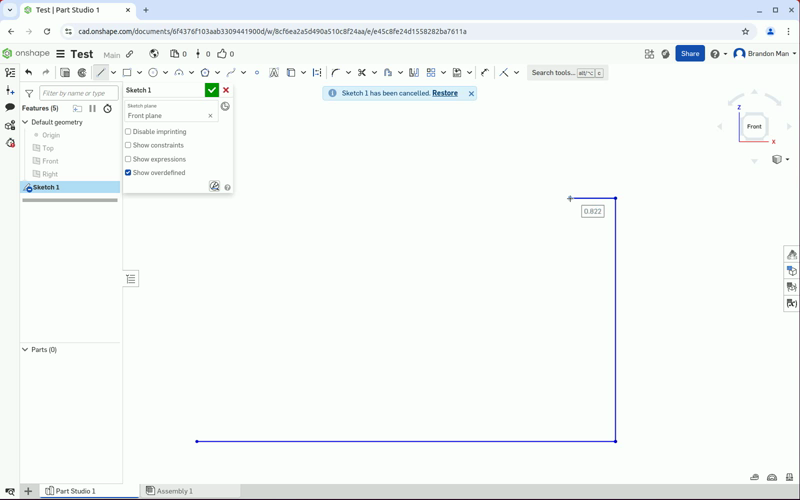
scroll(-6)
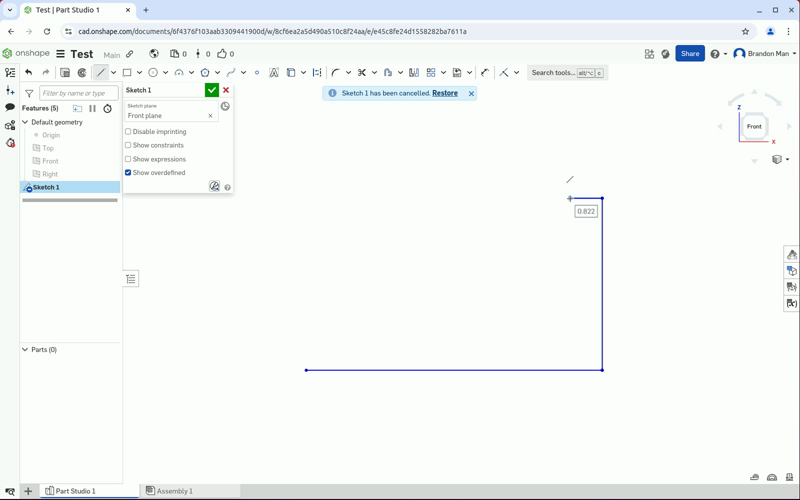
scroll(-6)
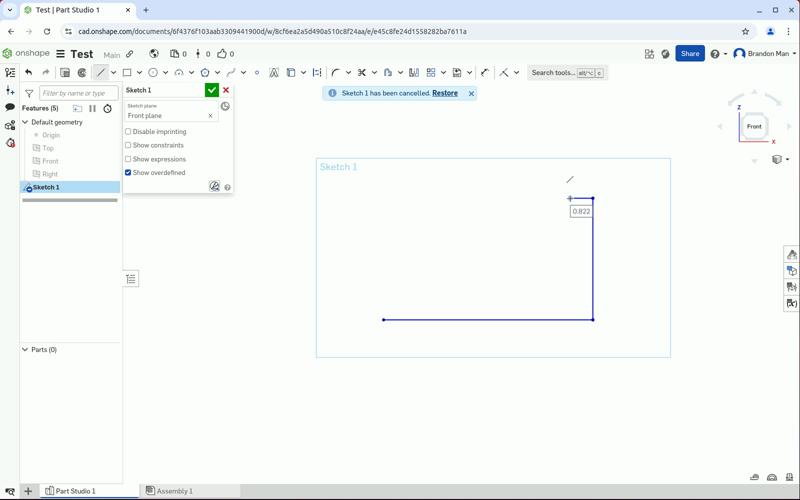
scroll(-6)
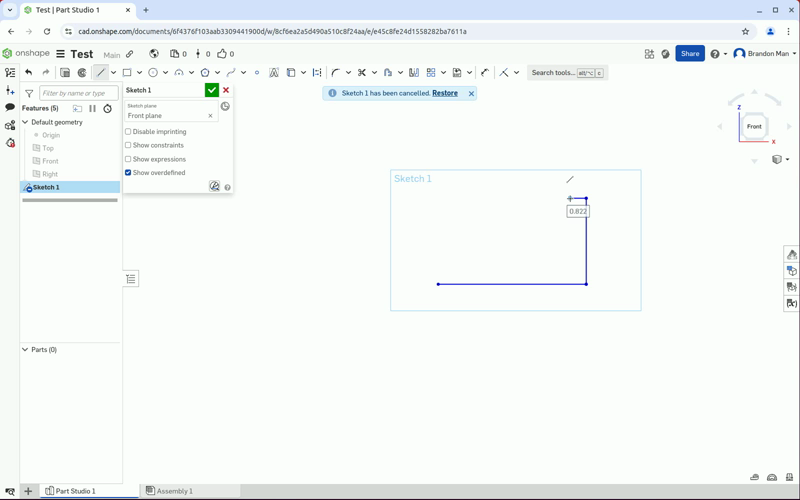
scroll(-6)
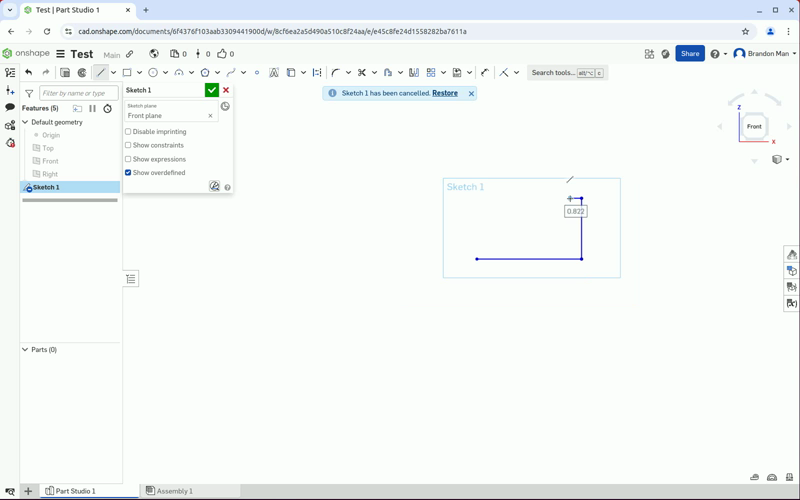
scroll(-6)
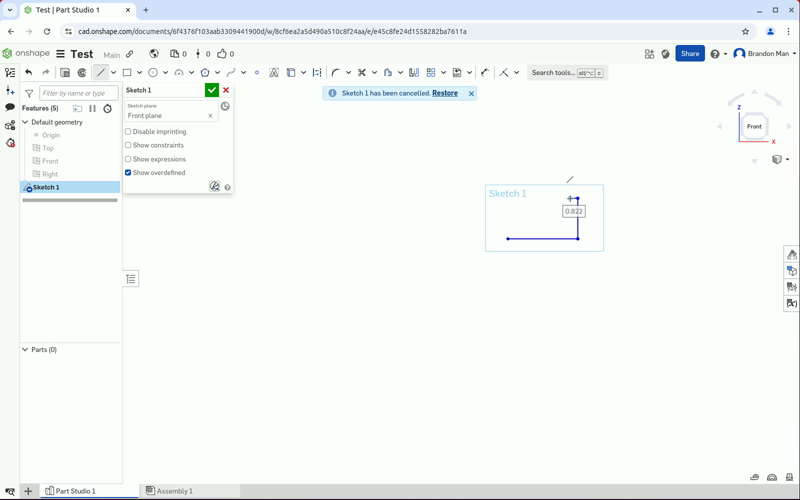
scroll(-6)
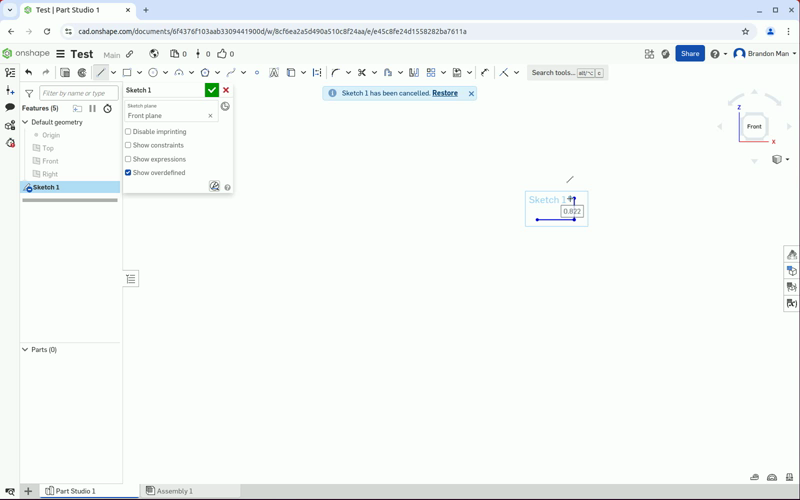
key_up(shift)
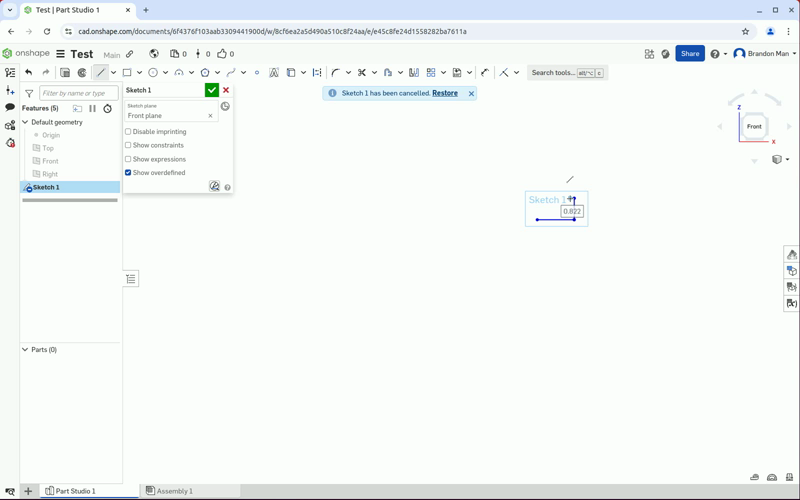
key_down(shift)
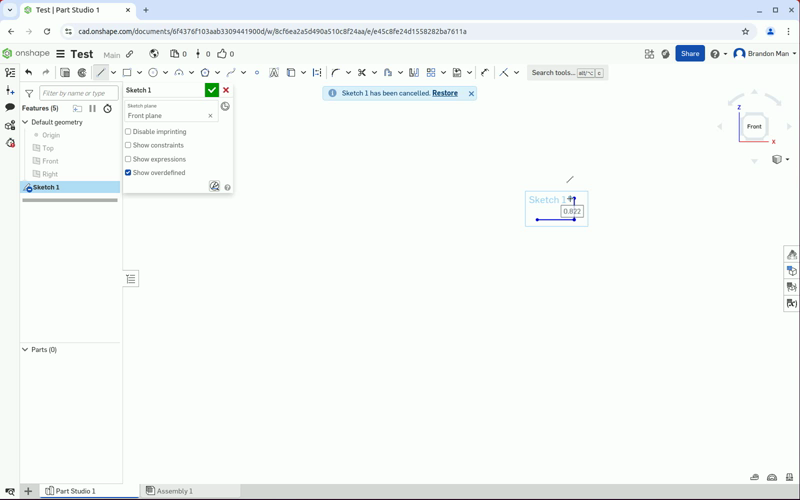
mouse_move(589, 198)
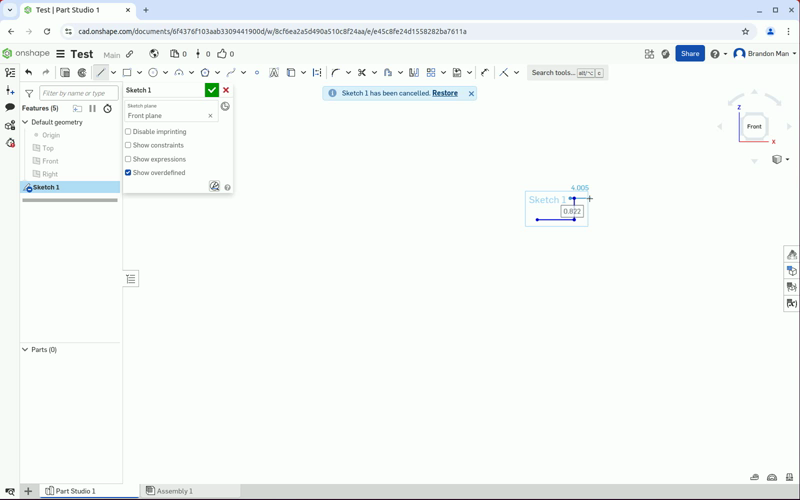
mouse_move(555, 198)
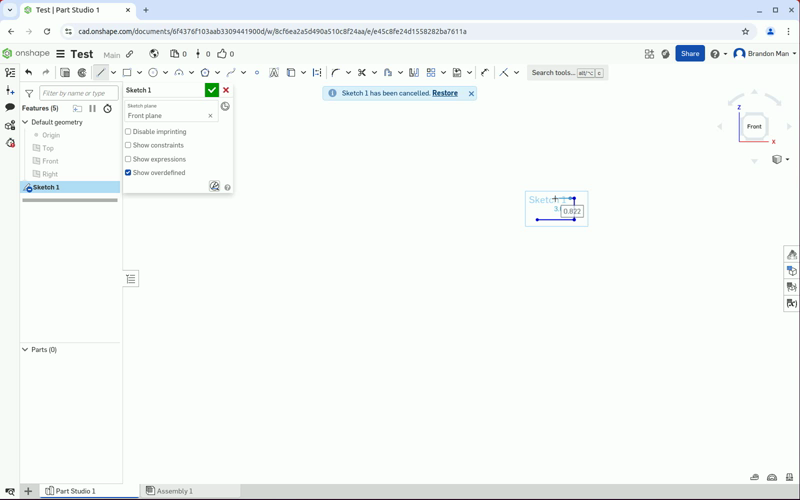
click(555, 198)
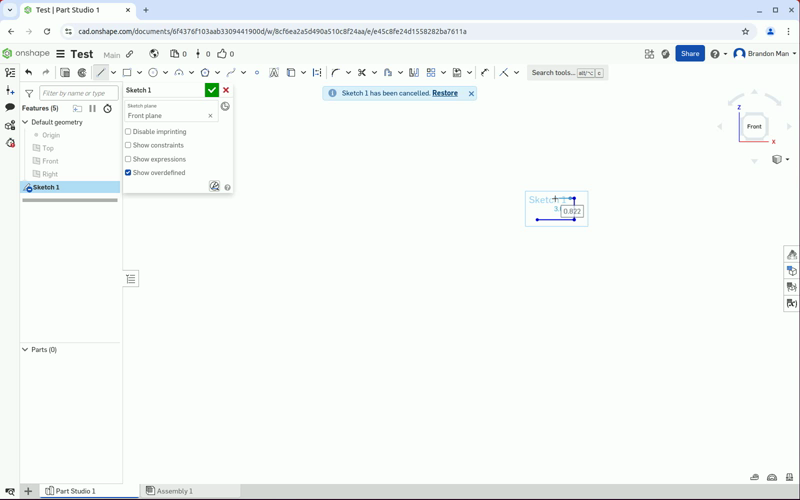
key_up(shift)
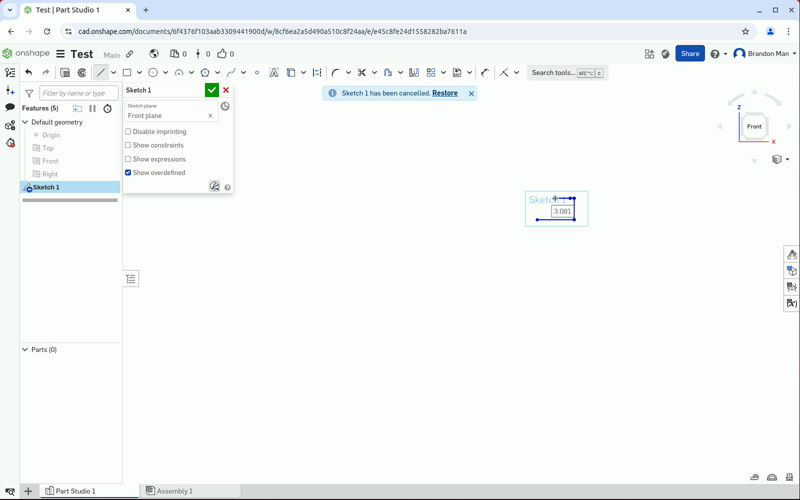
key_down(shift)
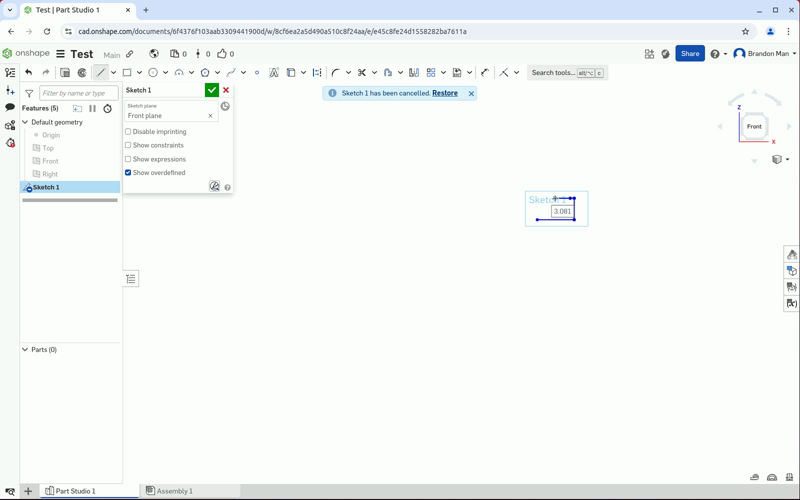
mouse_move(585, 198)
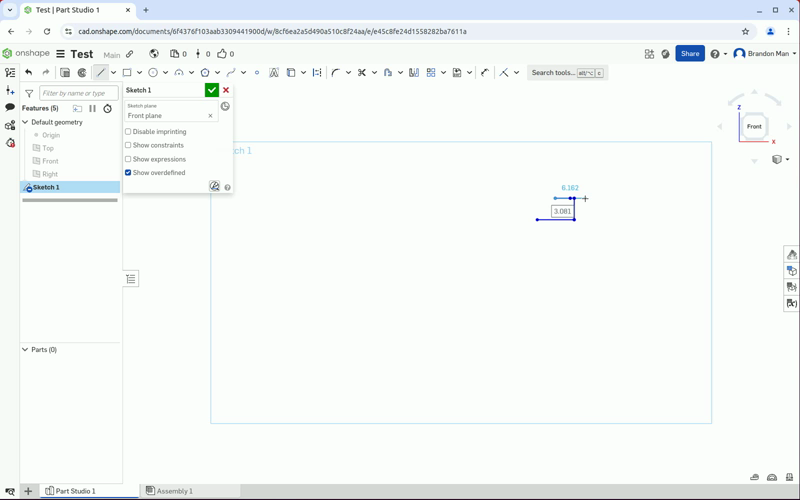
mouse_move(555, 208)
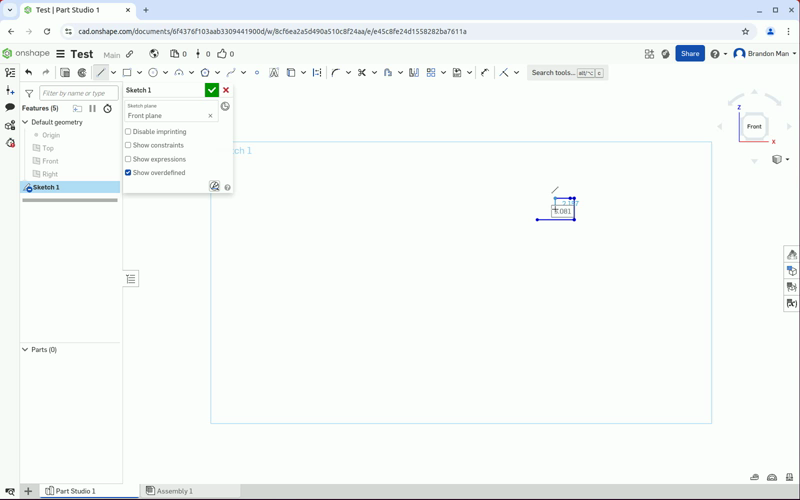
click(555, 208)
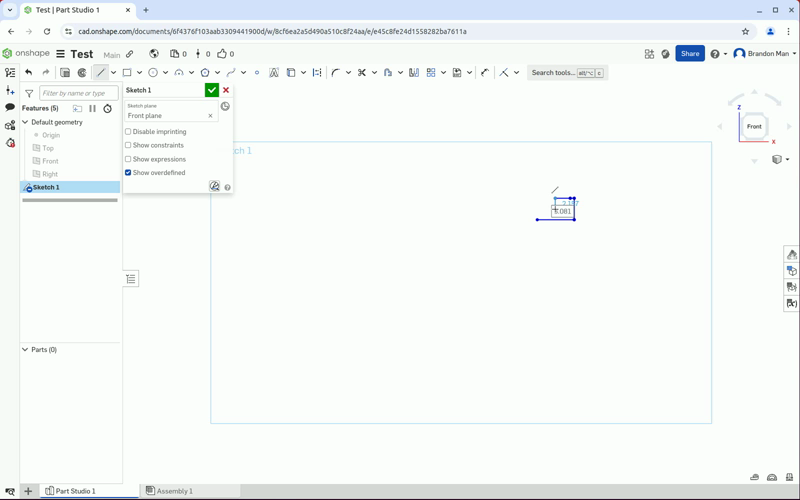
key_up(shift)
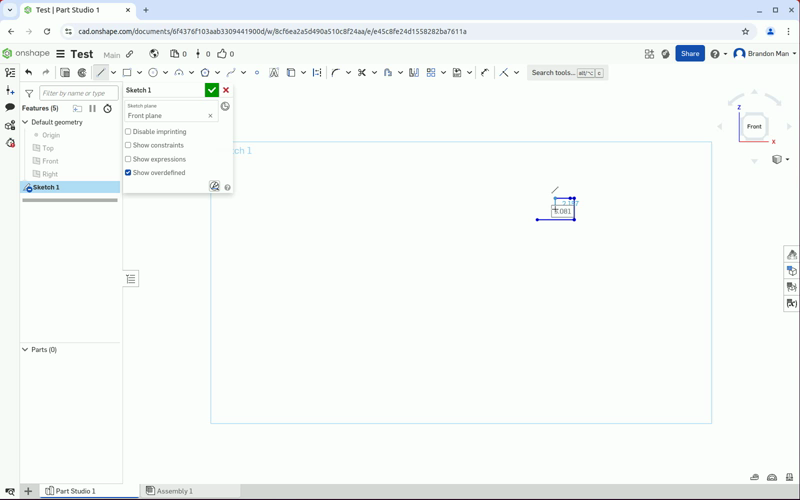
key_down(shift)
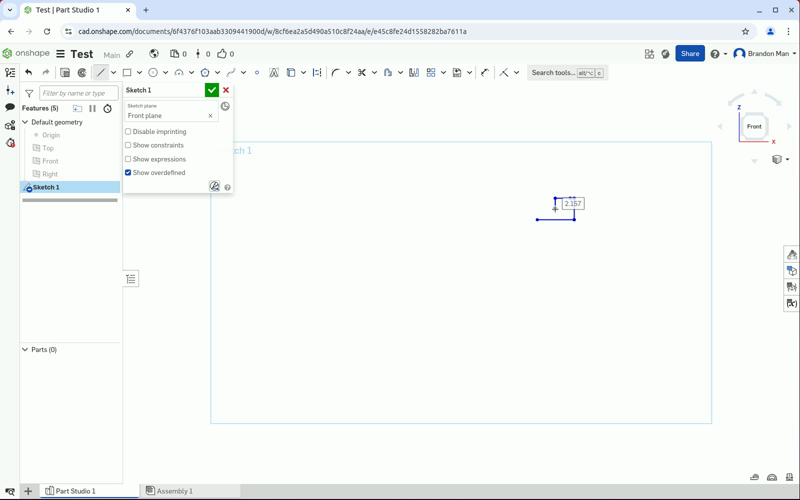
mouse_move(585, 208)
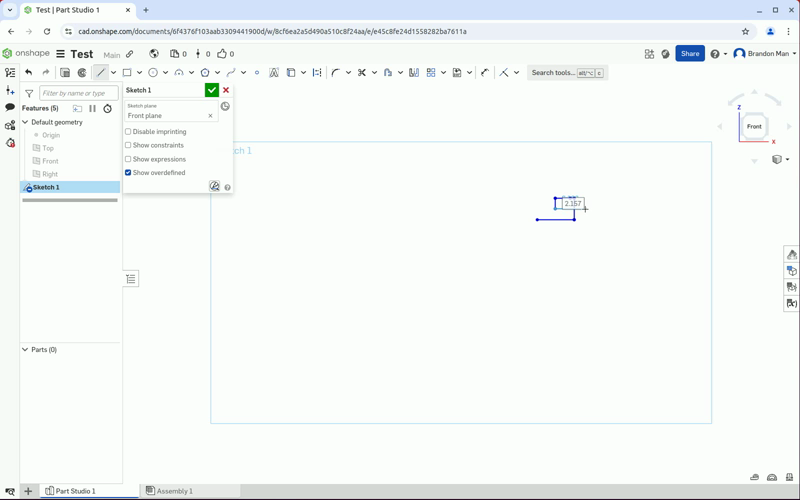
mouse_move(546, 208)
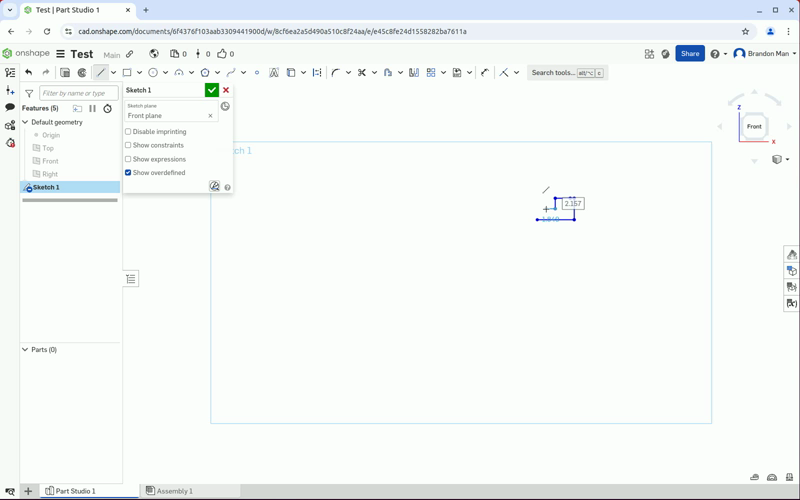
click(546, 208)
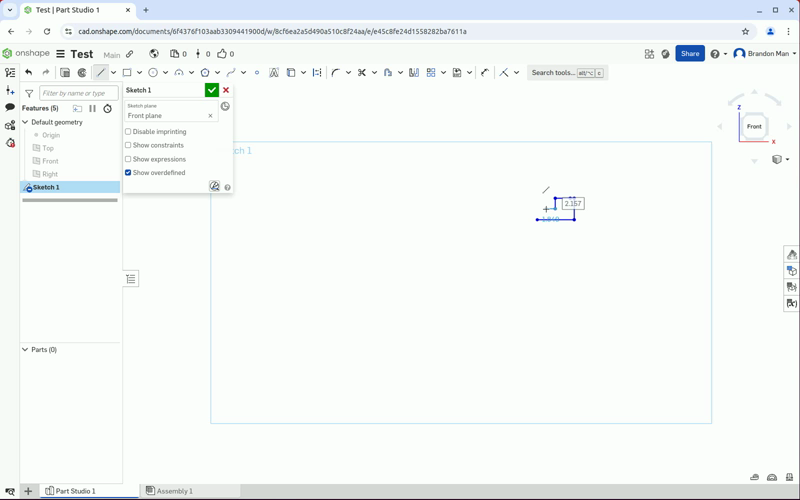
key_up(shift)
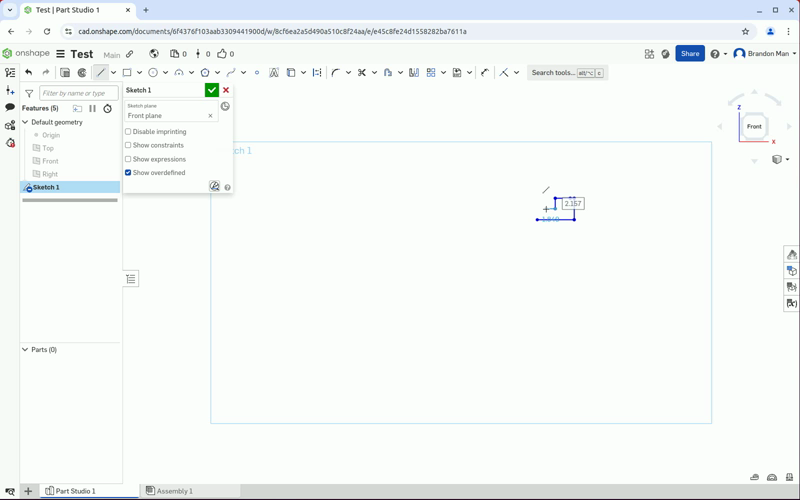
key_down(shift)
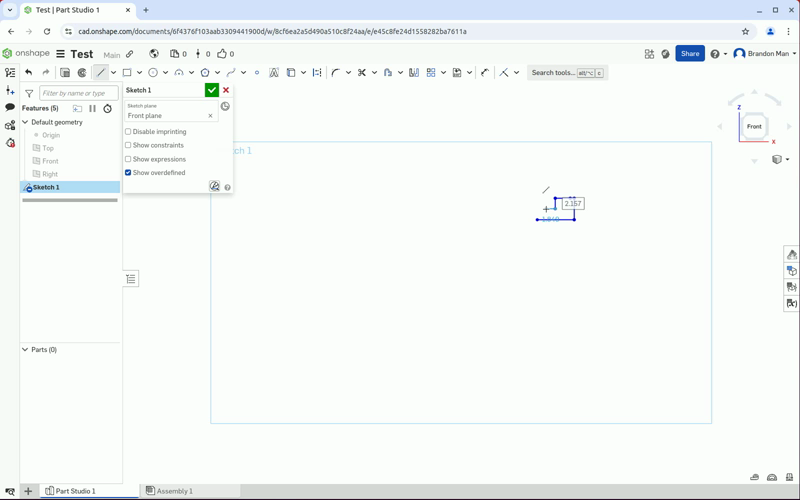
mouse_move(576, 208)
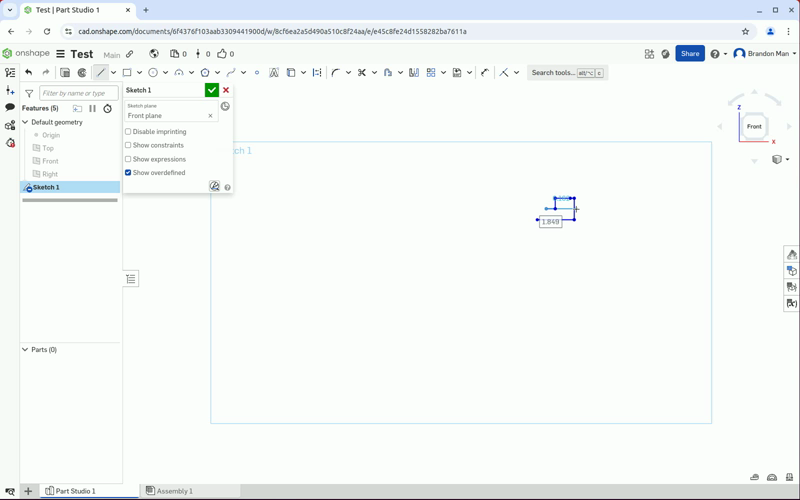
mouse_move(546, 198)
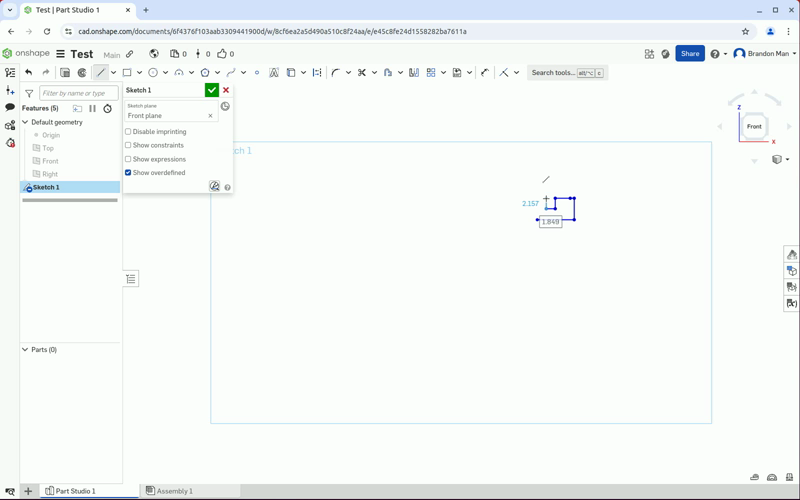
click(546, 198)
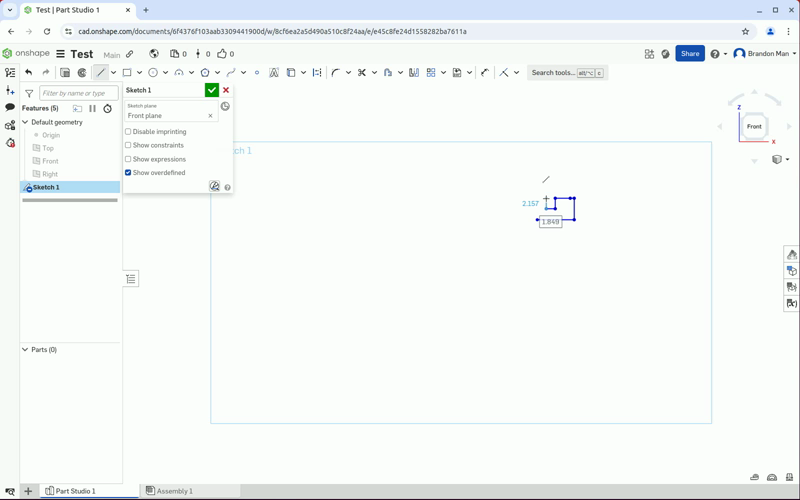
key_up(shift)
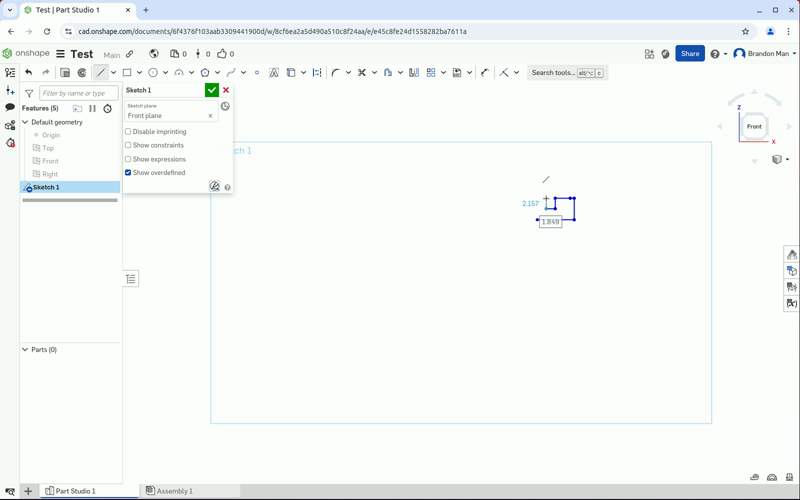
key_down(shift)
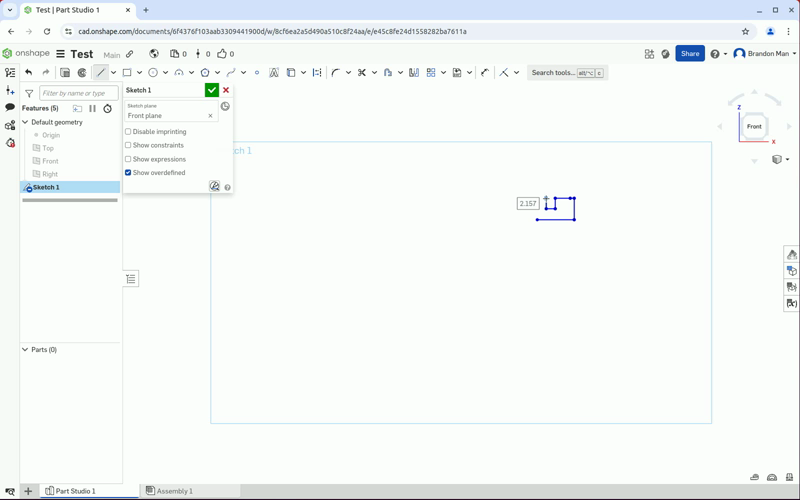
mouse_move(576, 198)
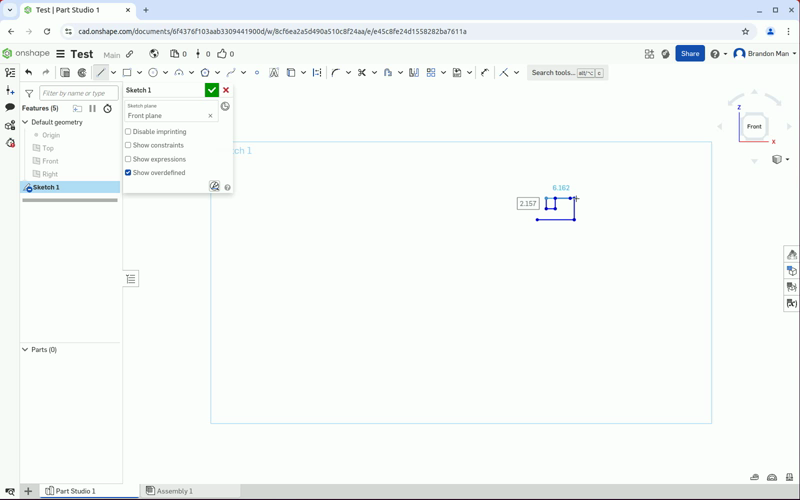
mouse_move(537, 198)
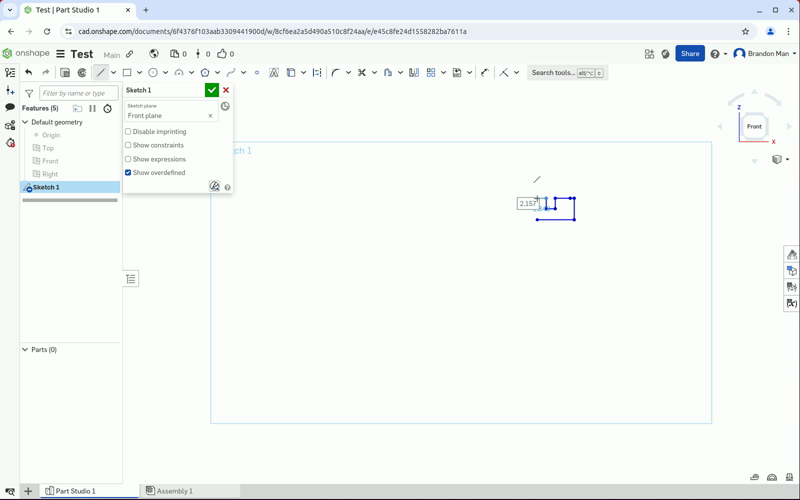
click(537, 198)
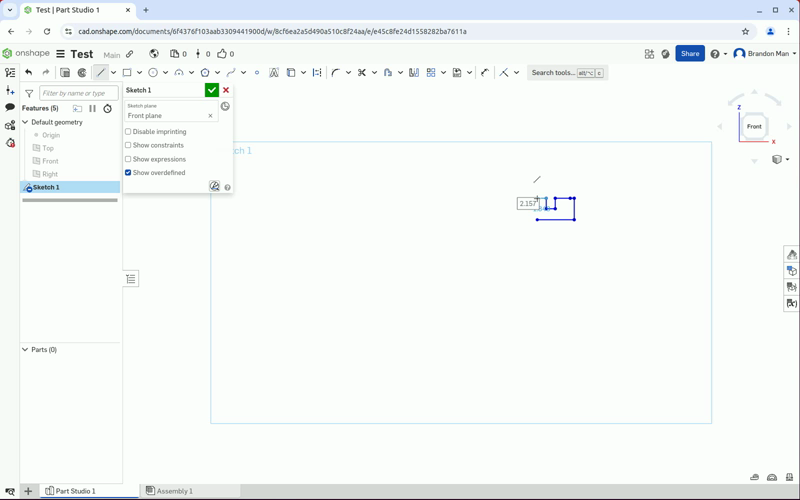
key_up(shift)
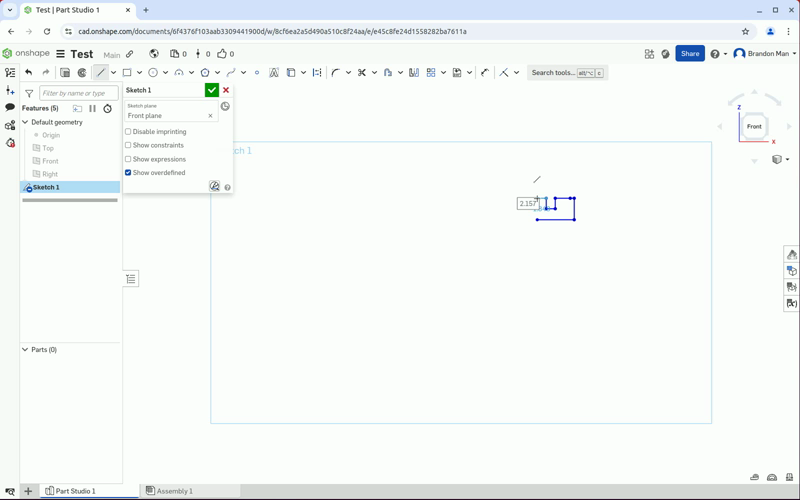
mouse_move(567, 198)
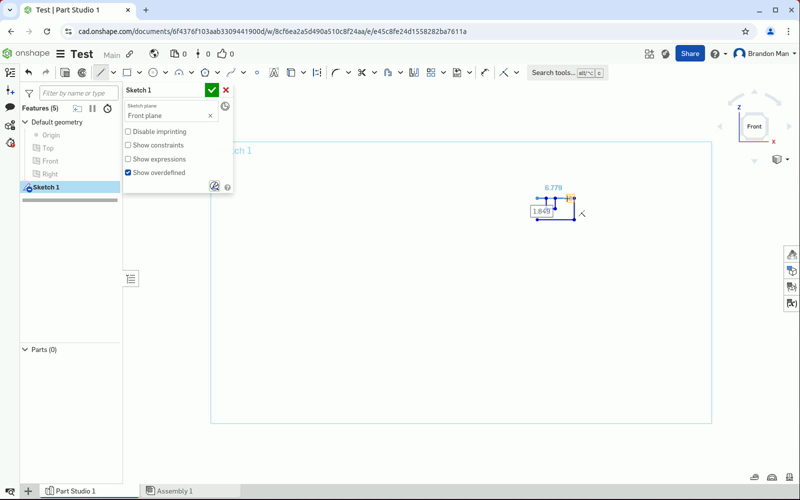
key_down(shift)
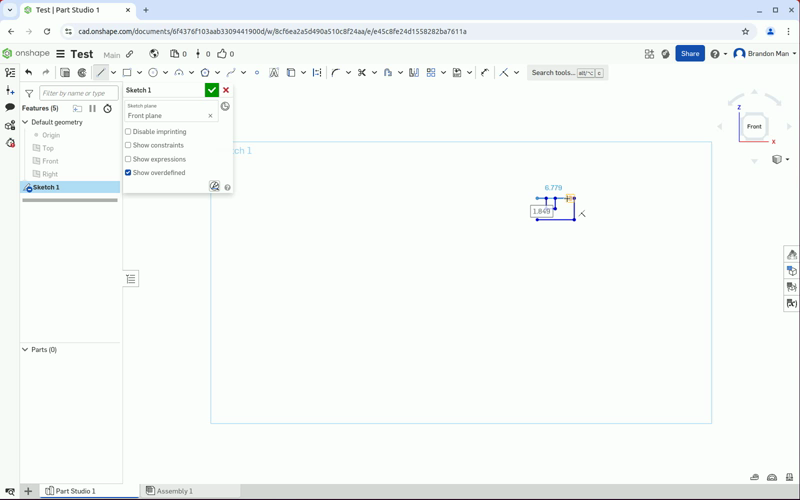
mouse_move(537, 219)
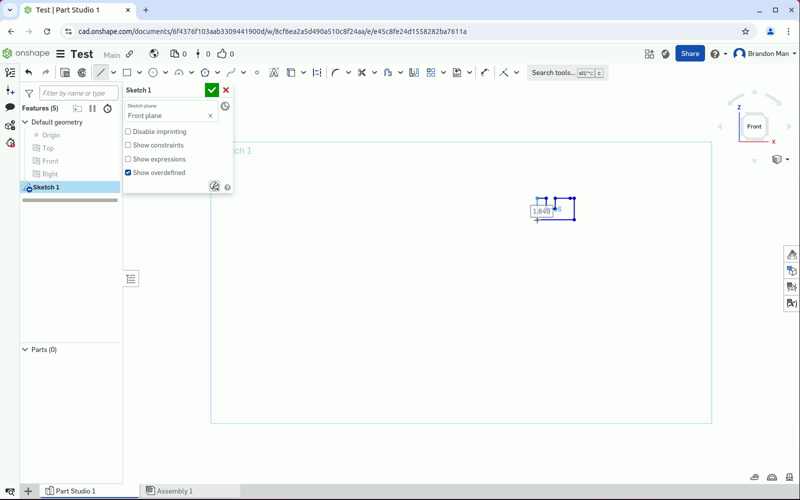
key_up(shift)
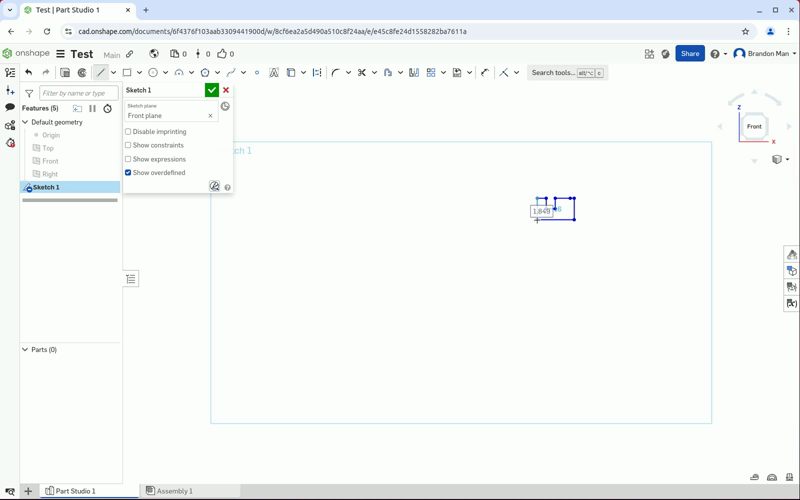
click(537, 219)
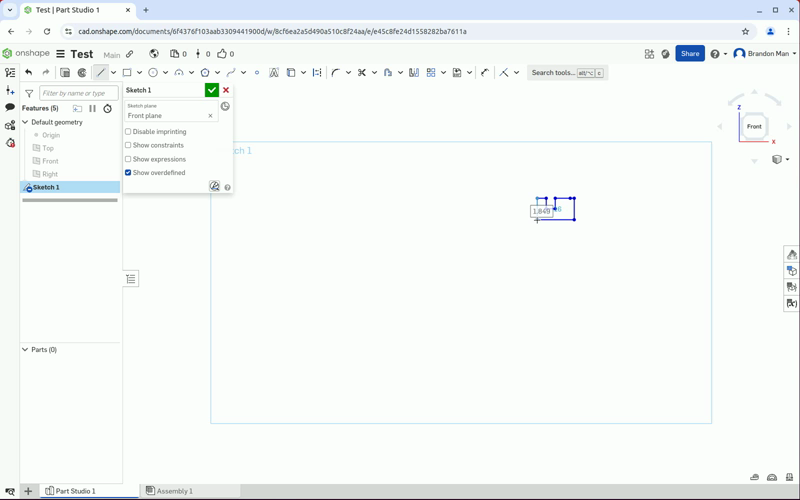
key(esc)
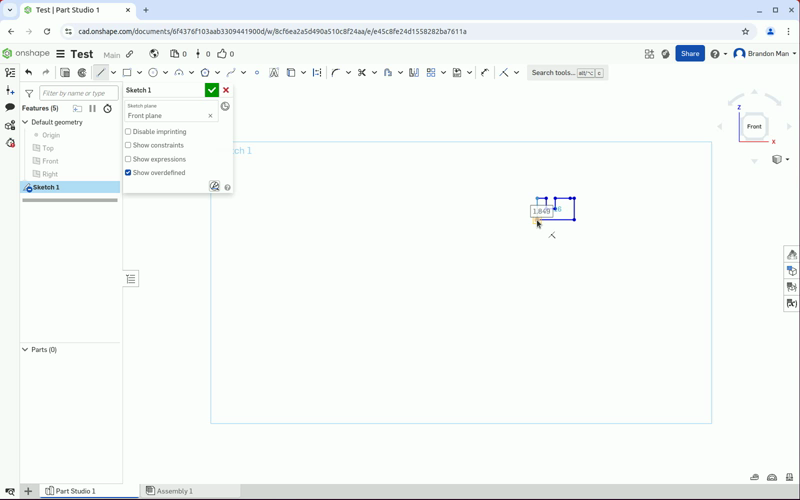
mouse_move(558, 211)
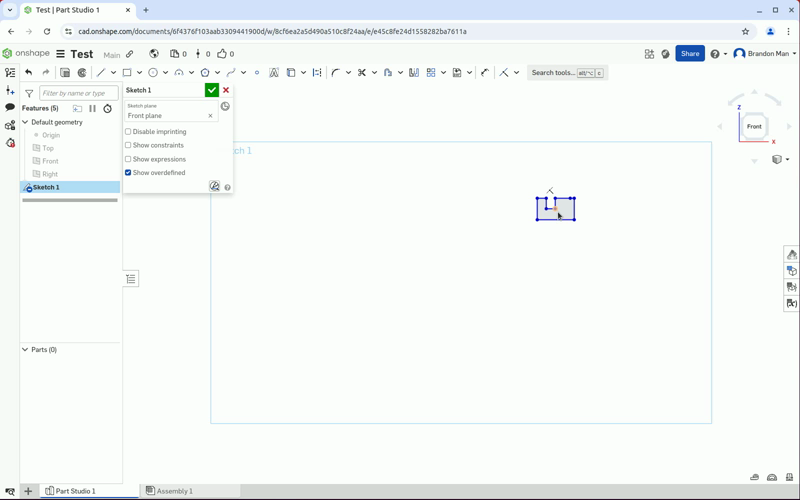
scroll(6)
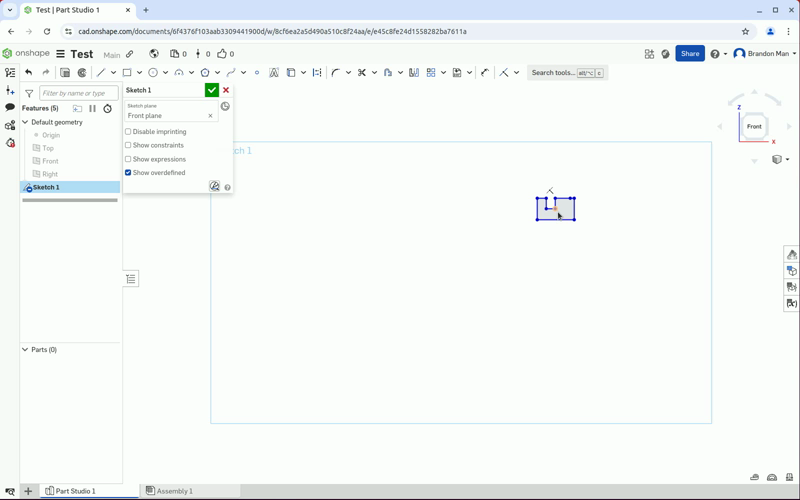
scroll(6)
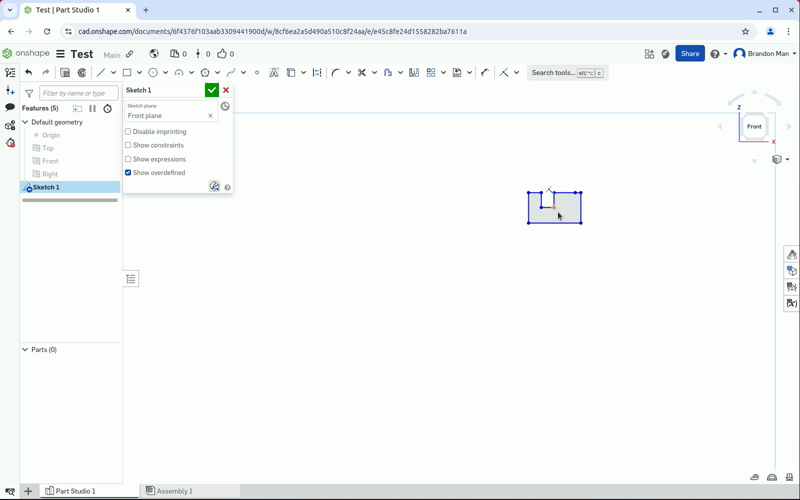
scroll(6)
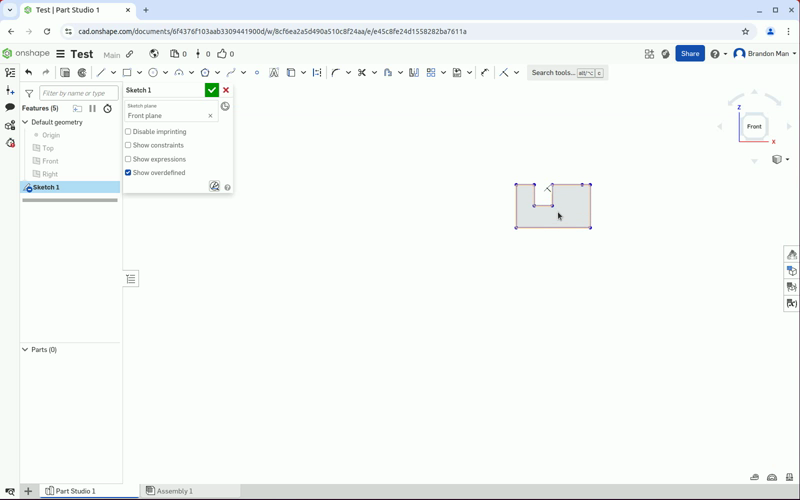
scroll(6)
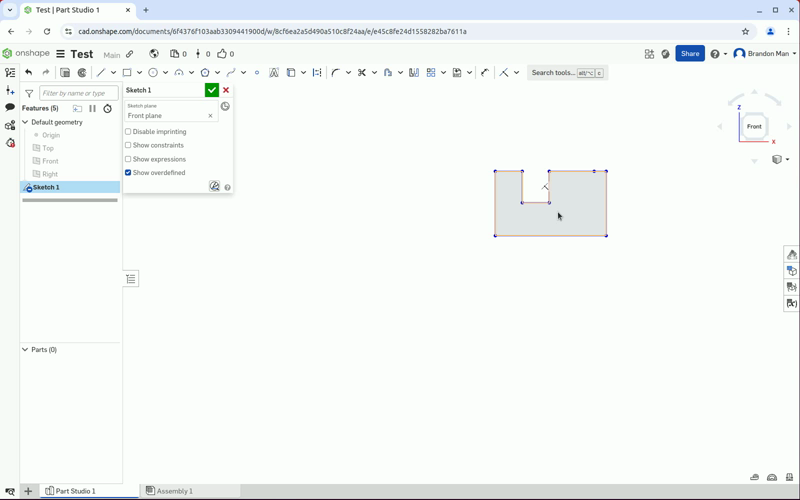
scroll(6)
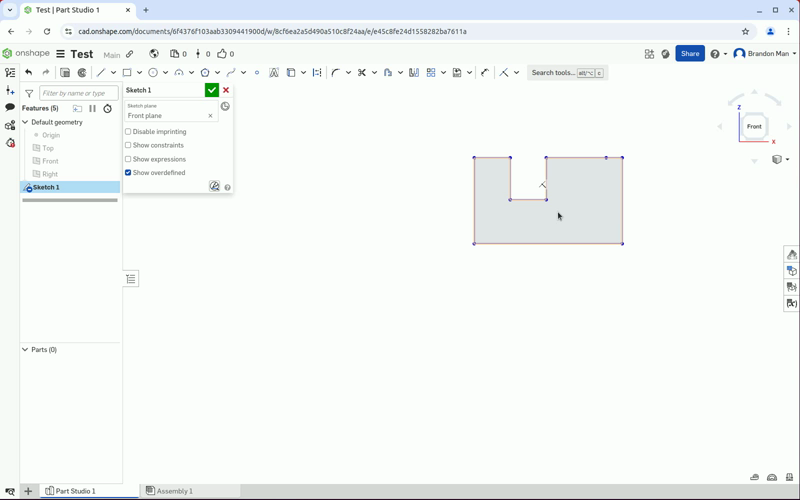
scroll(6)
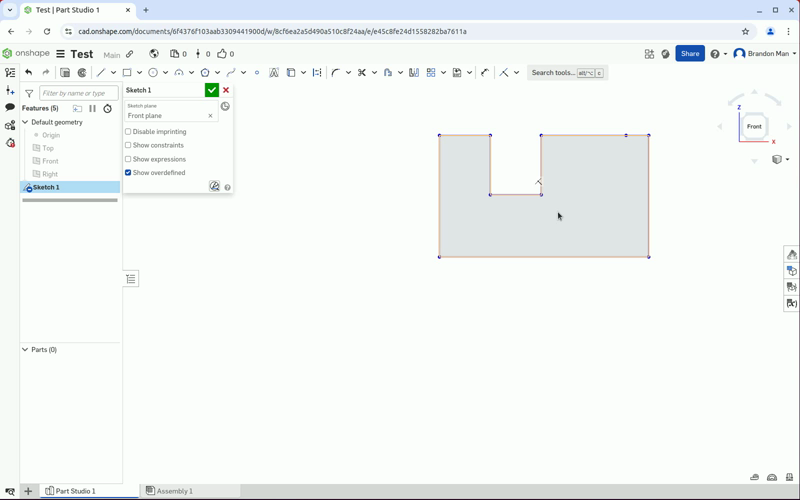
scroll(6)
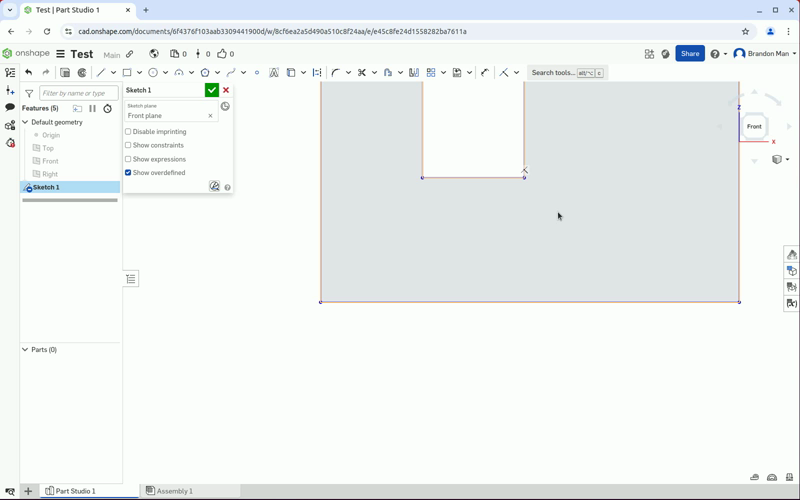
click(558, 211)
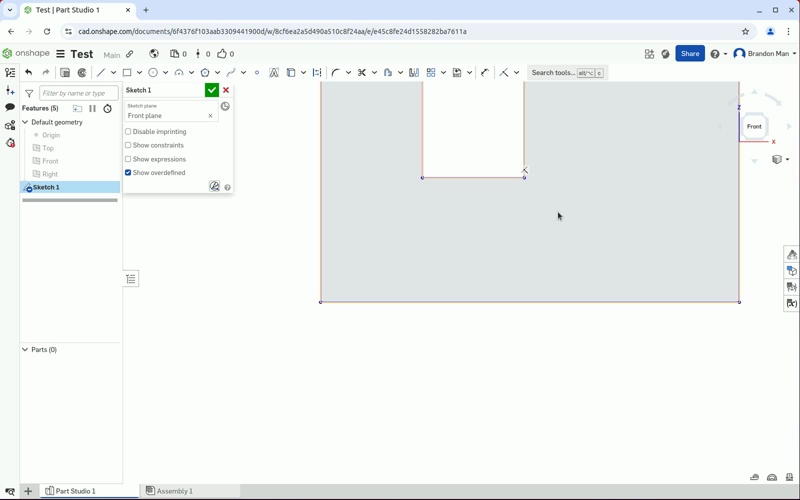
scroll(-6)
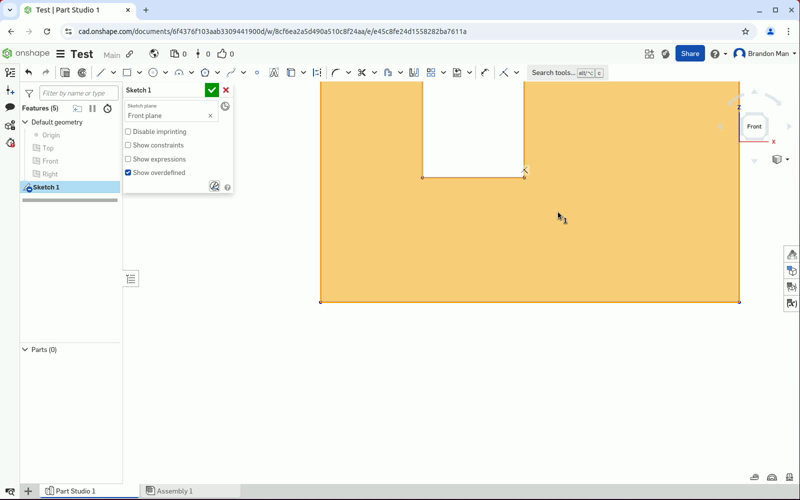
scroll(-6)
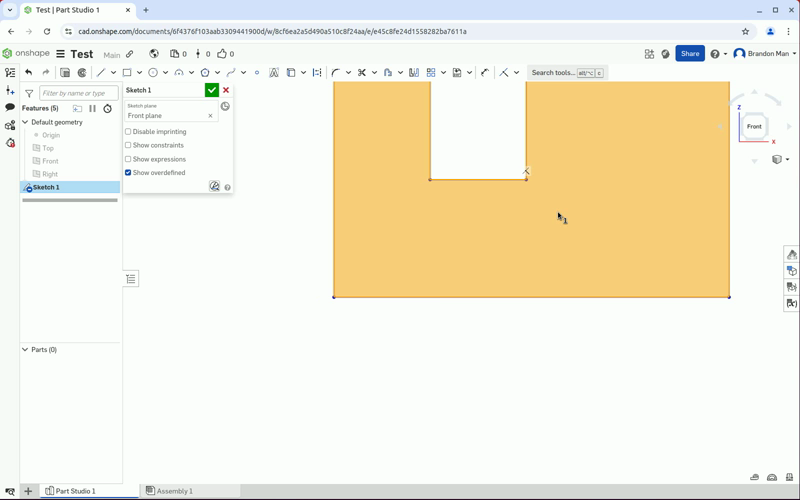
scroll(-6)
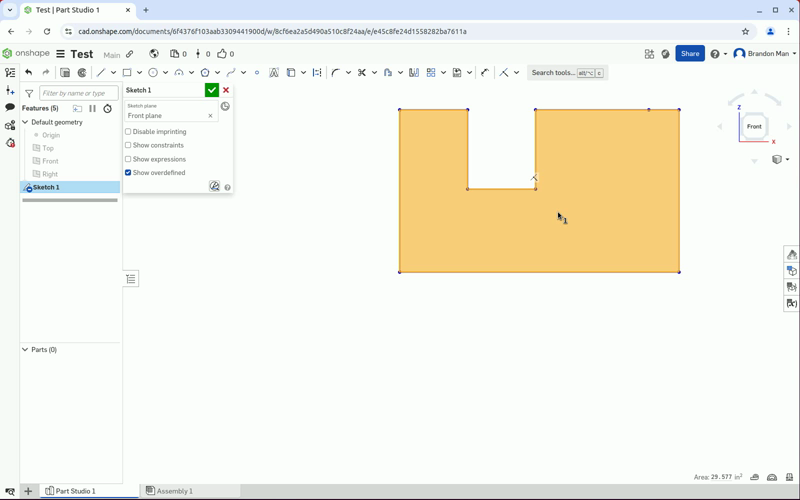
scroll(-6)
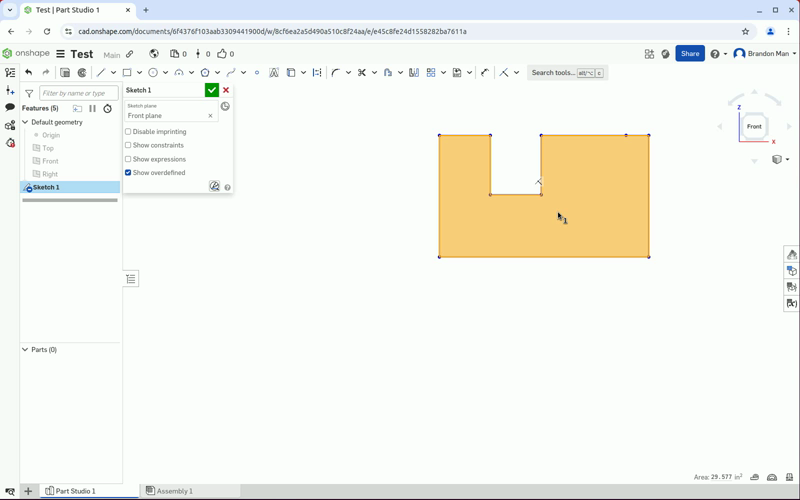
scroll(-6)
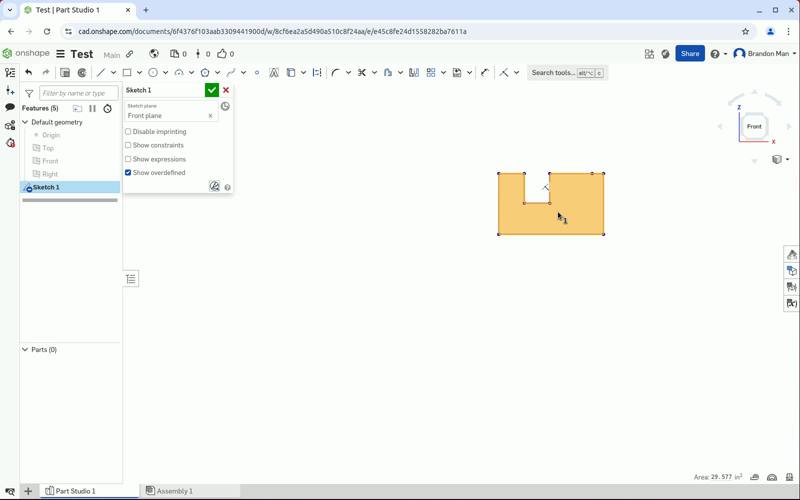
scroll(-6)
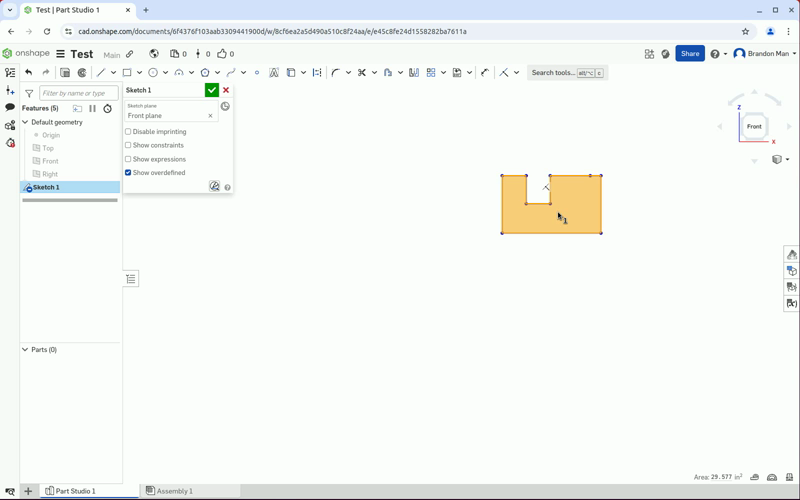
scroll(-6)
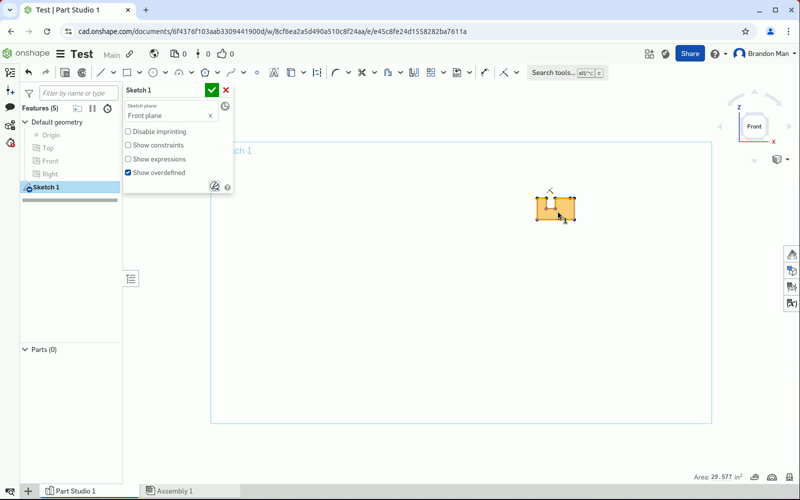
mouse_move(73, 352)
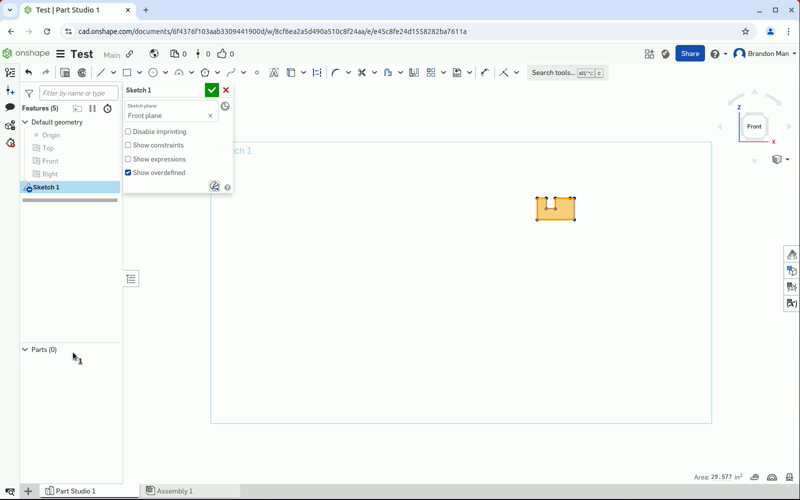
key(shift+y)
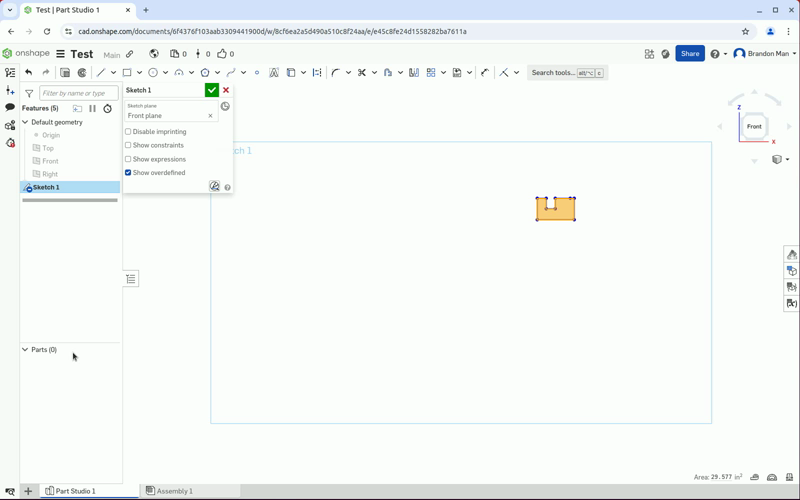
key(shift+e)
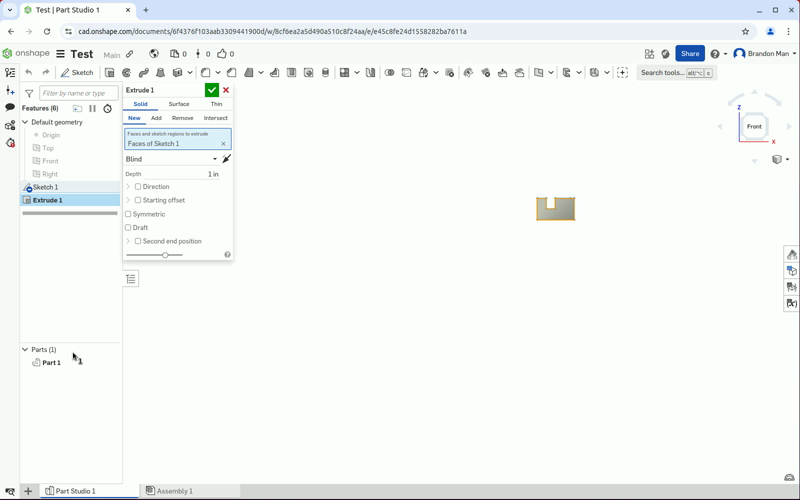
mouse_move(143, 106)
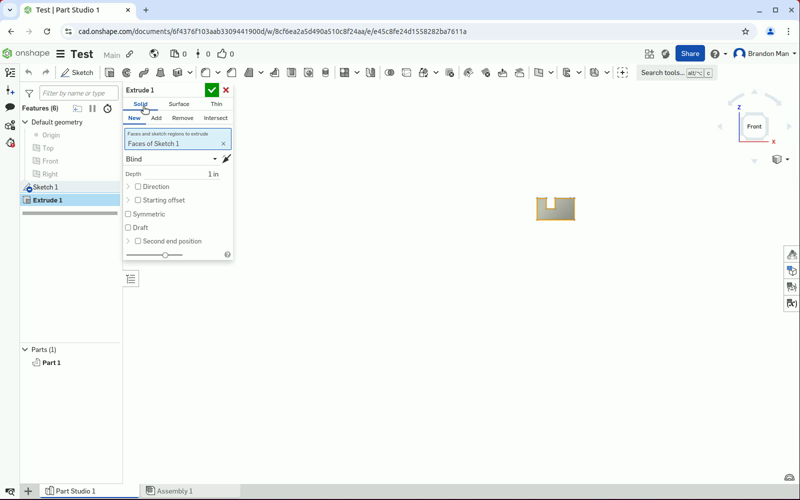
click(143, 106)
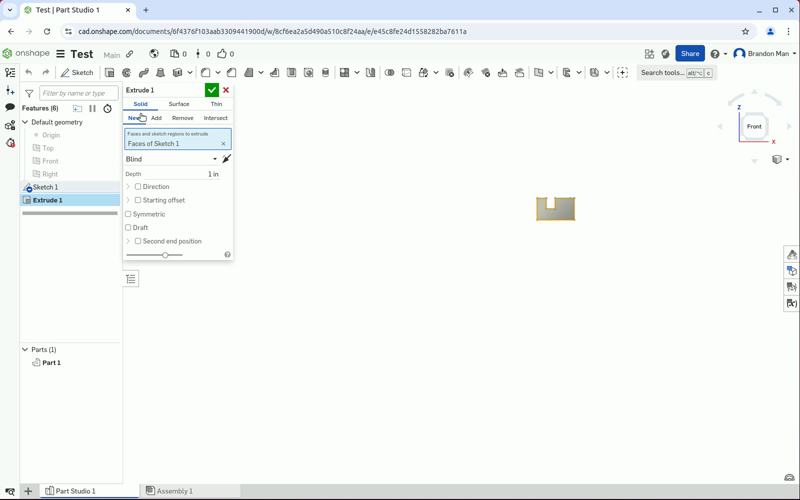
mouse_move(137, 120)
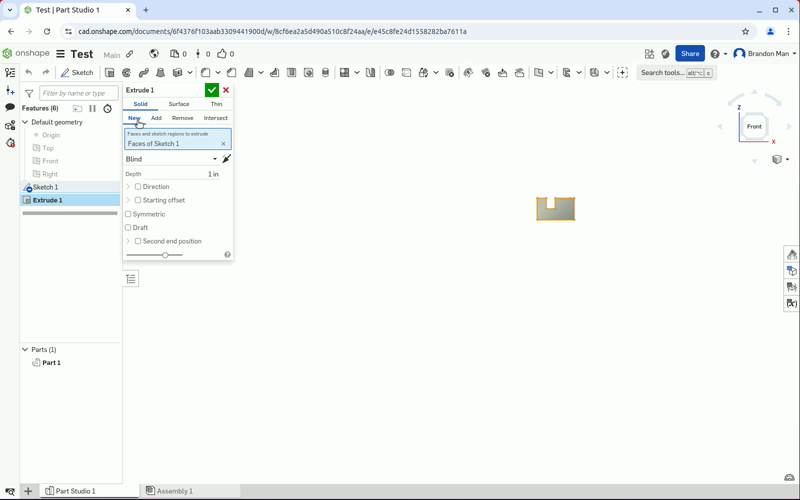
click(137, 120)
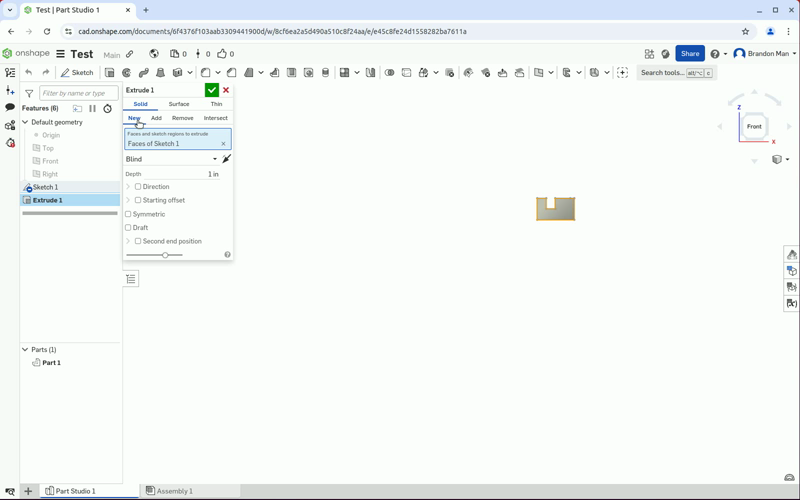
key(tab, 4)
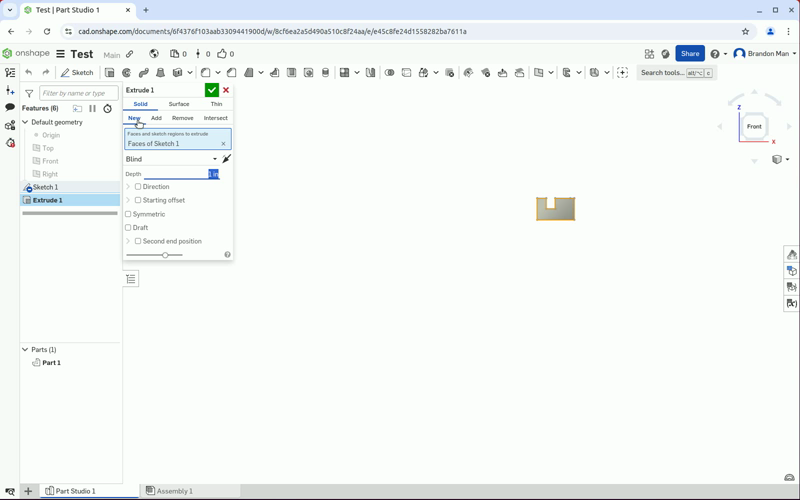
text(6.499)
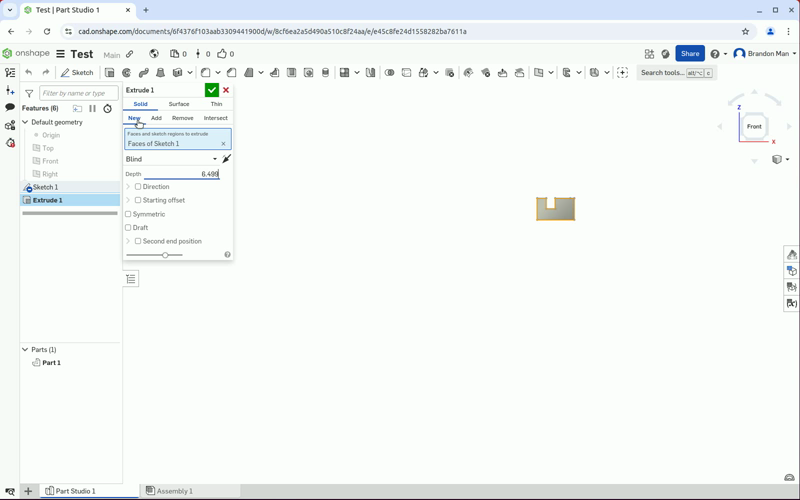
key(enter)
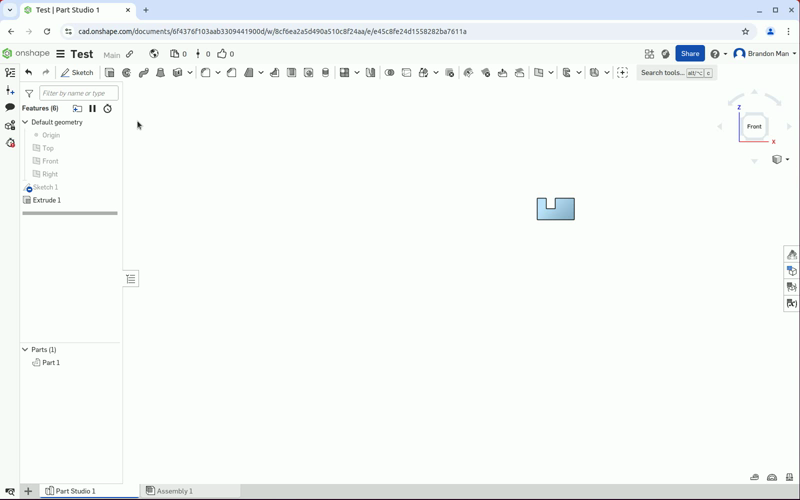
key(shift+h)
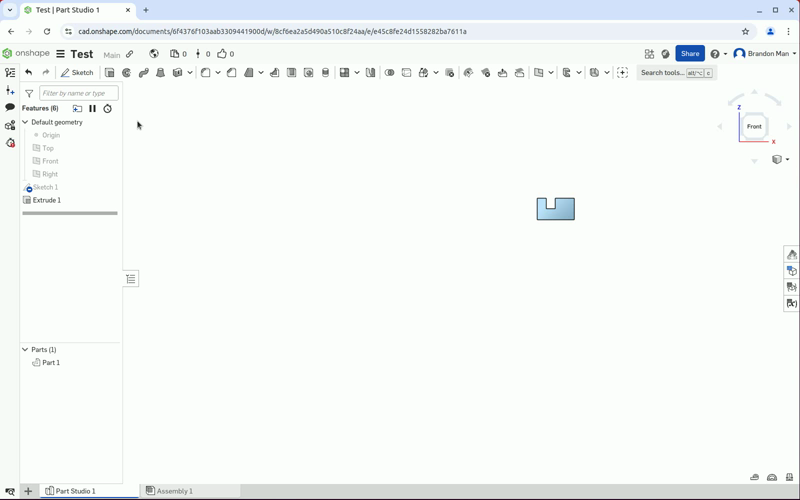
key(shift+h)
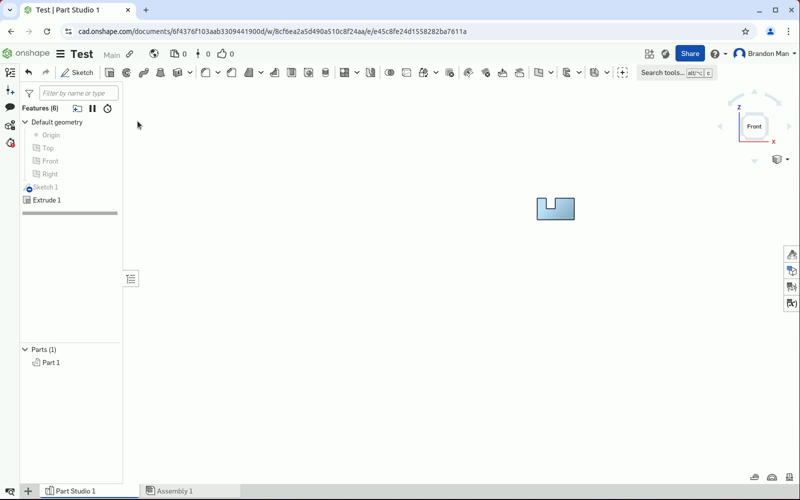
mouse_move(73, 189)
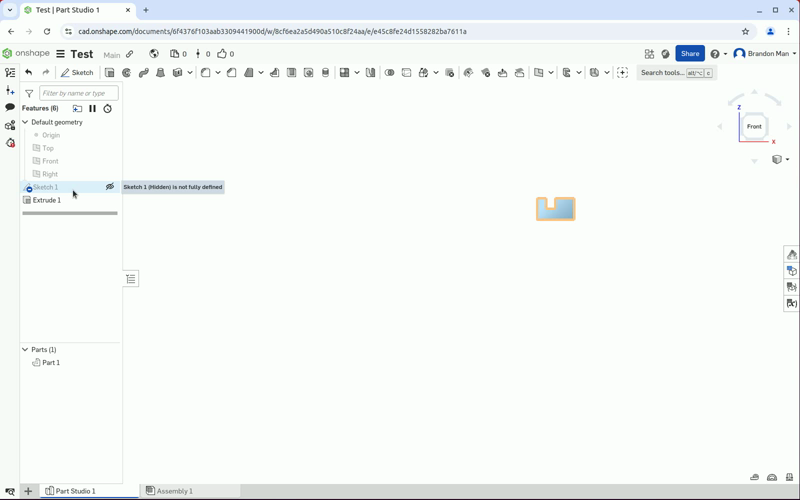
click(73, 189)
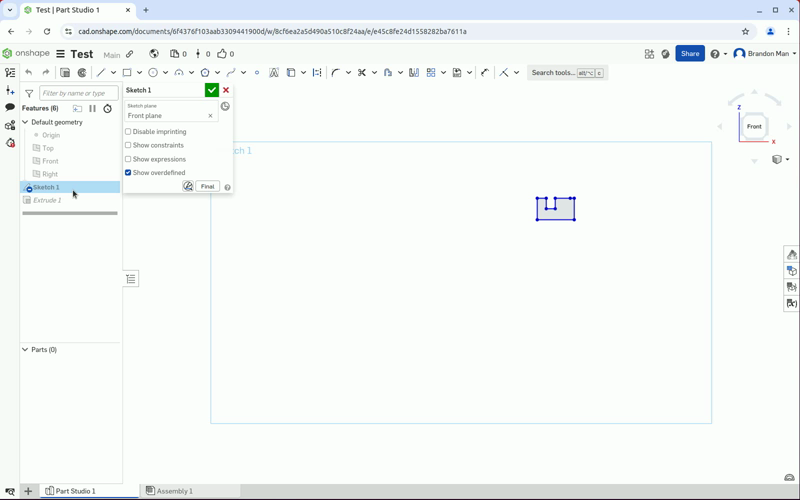
mouse_move(229, 92)
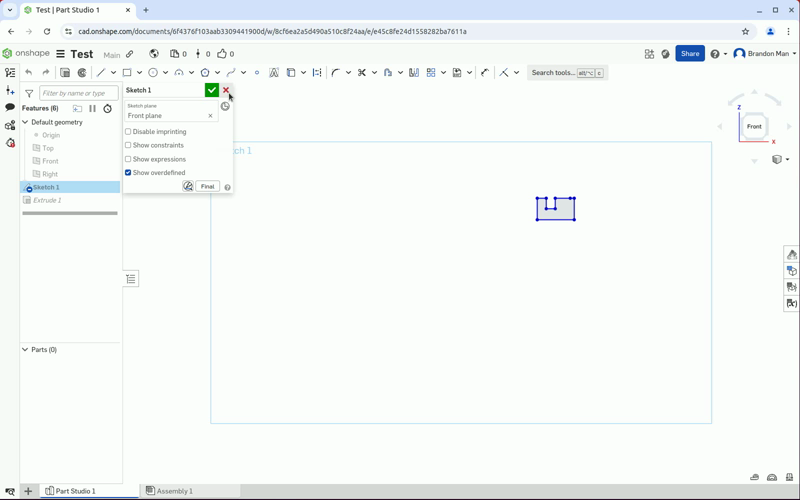
click(229, 92)
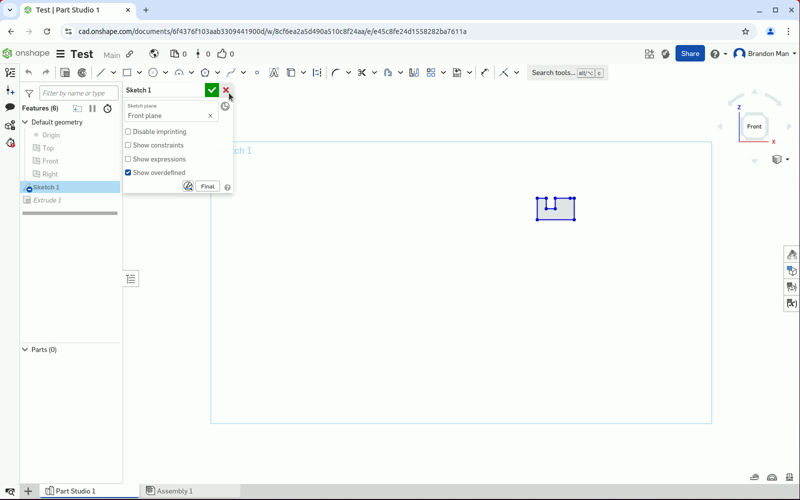
key(shift+s)
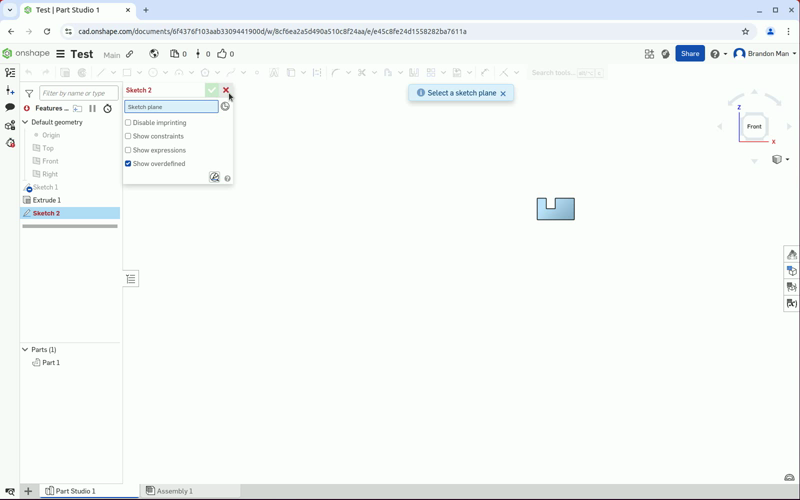
mouse_move(73, 163)
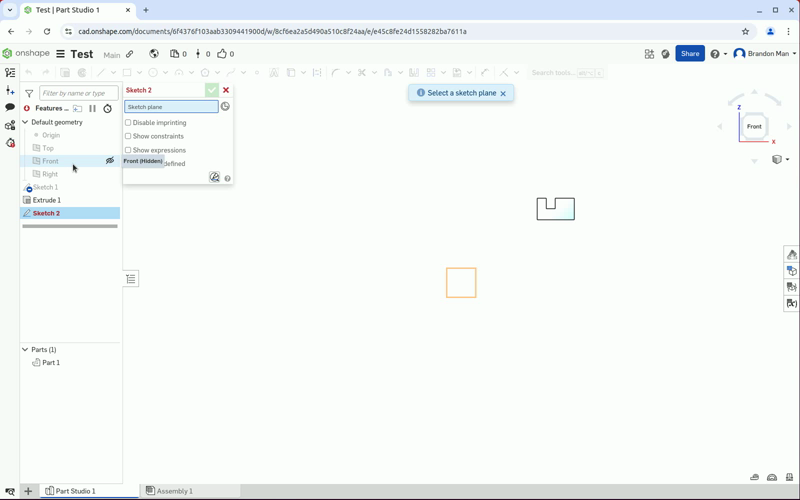
click(73, 163)
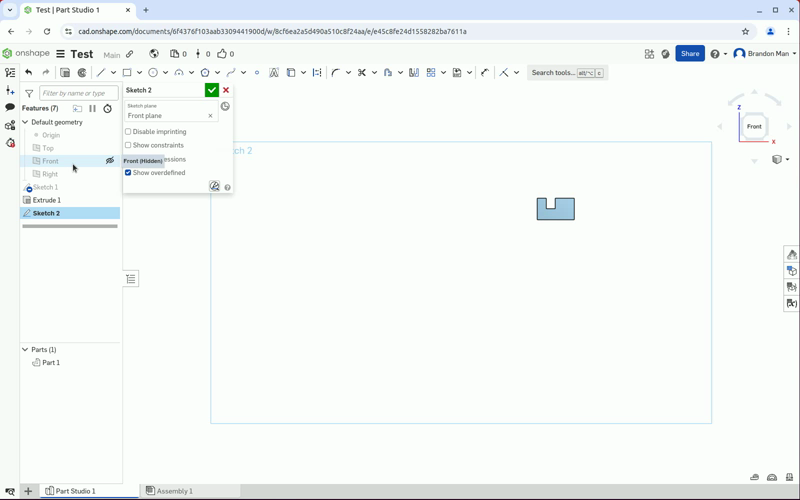
mouse_move(73, 352)
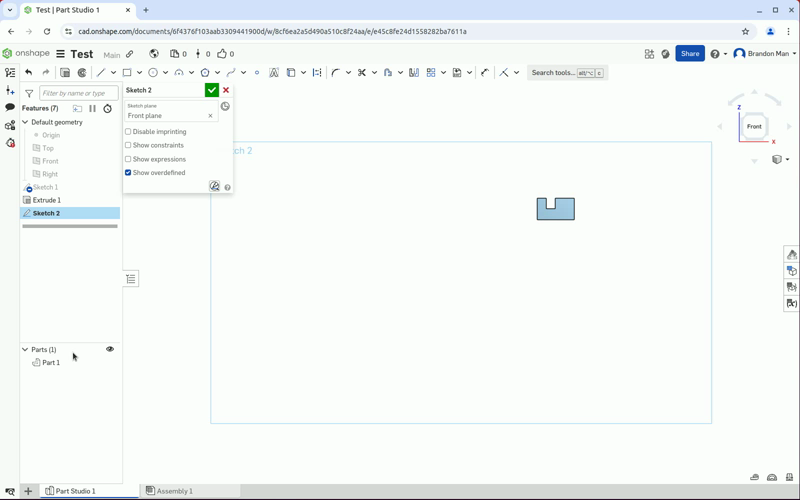
key(y)
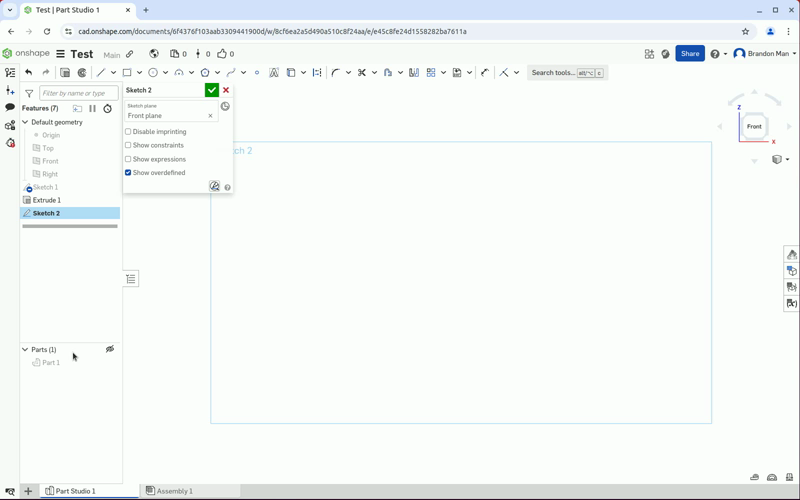
key(l)
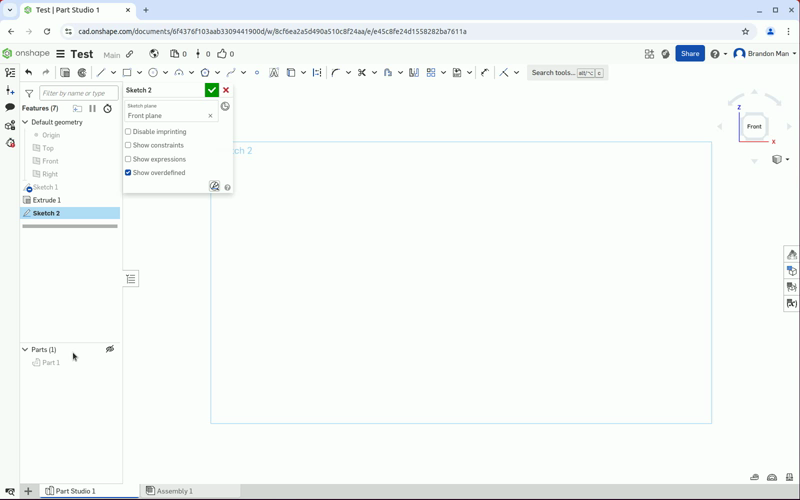
key_down(shift)
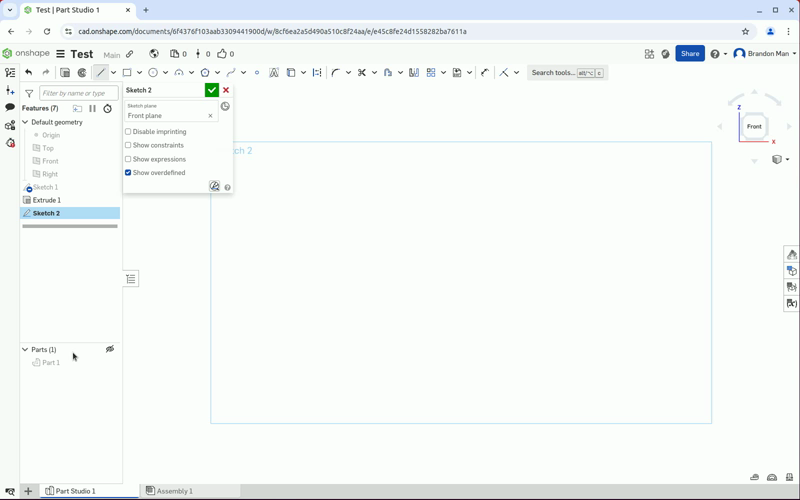
mouse_move(546, 198)
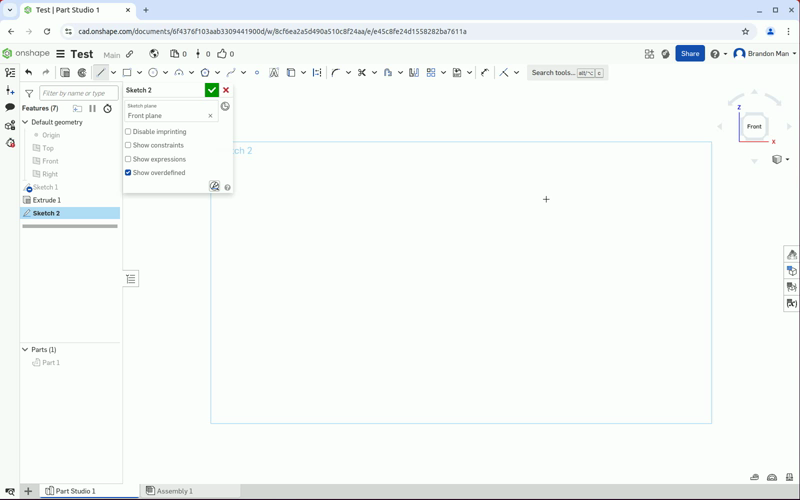
click(546, 198)
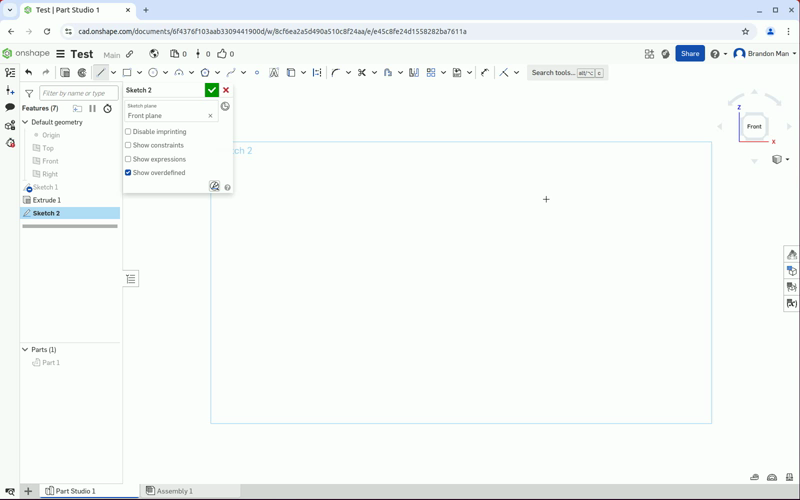
key_up(shift)
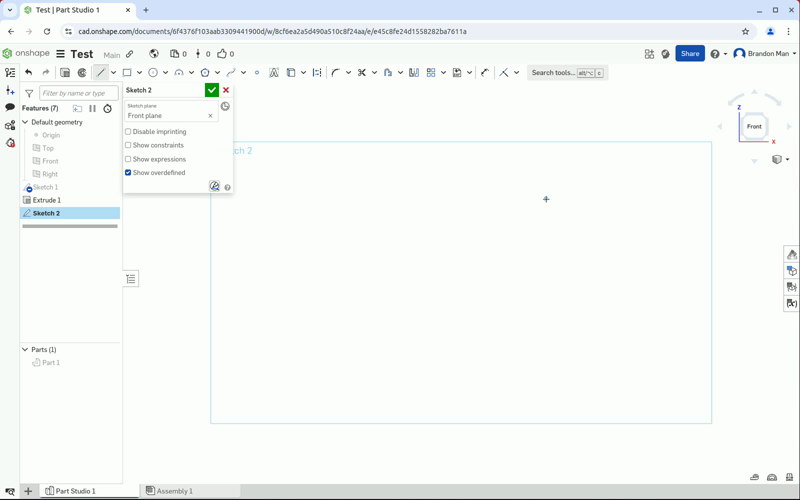
key_down(shift)
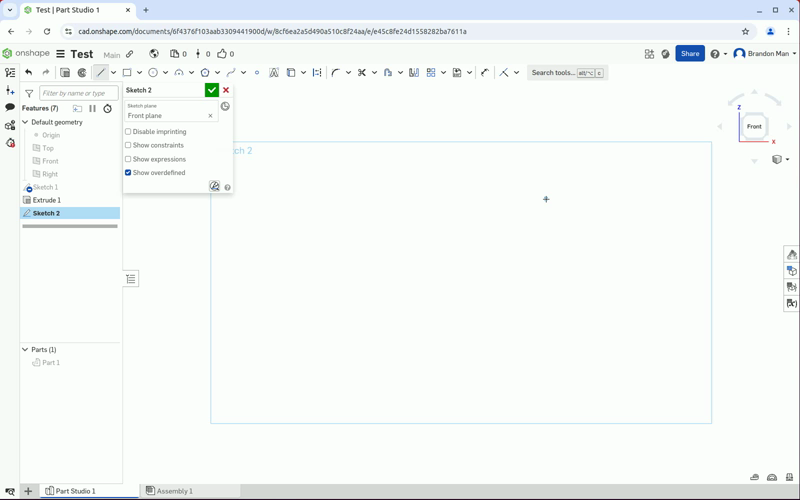
mouse_move(576, 198)
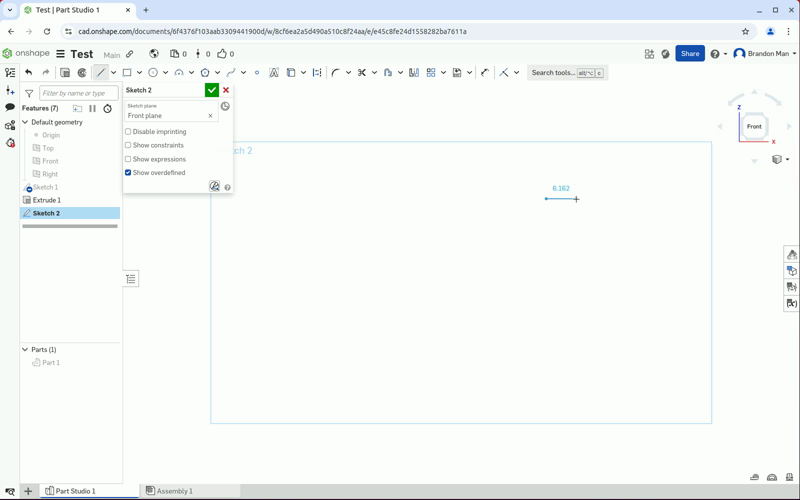
mouse_move(551, 198)
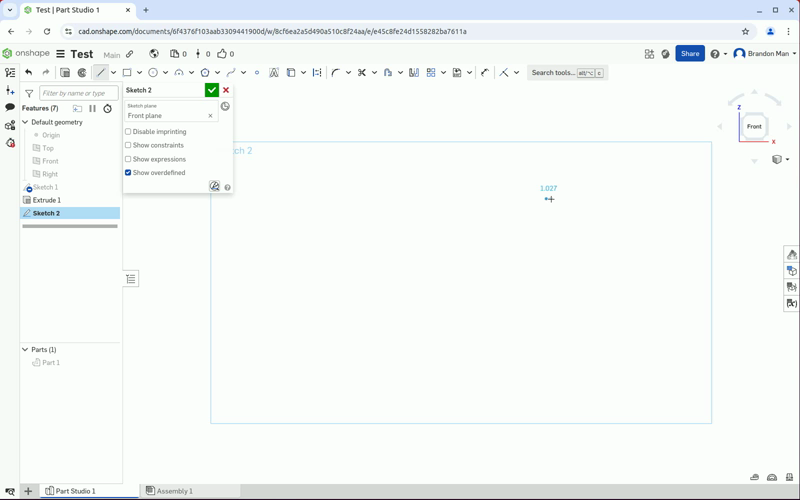
scroll(6)
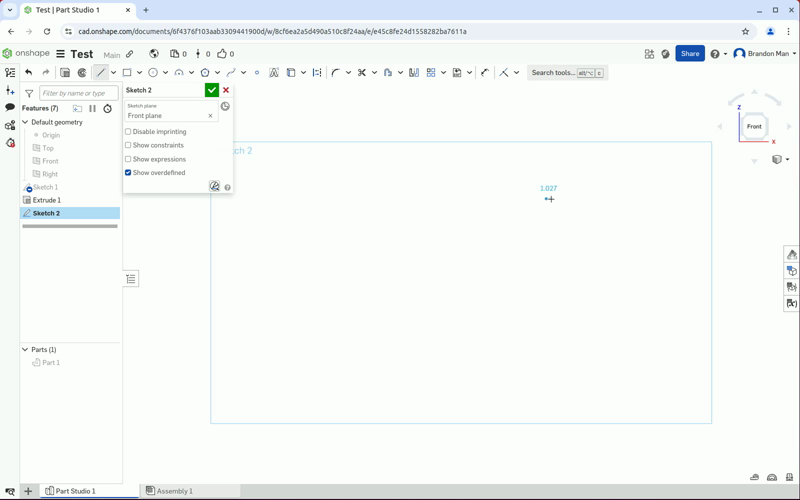
scroll(6)
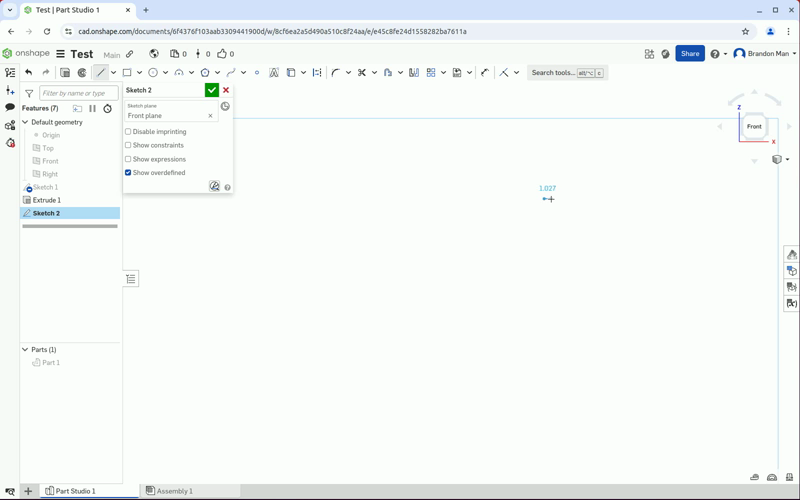
scroll(6)
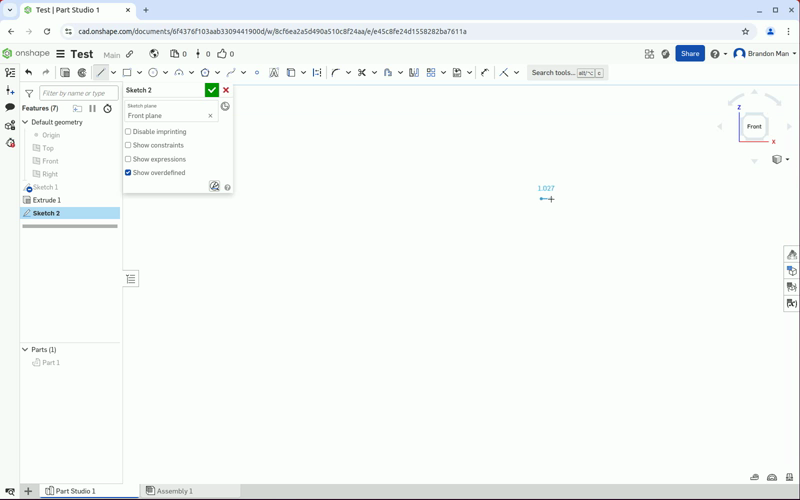
scroll(6)
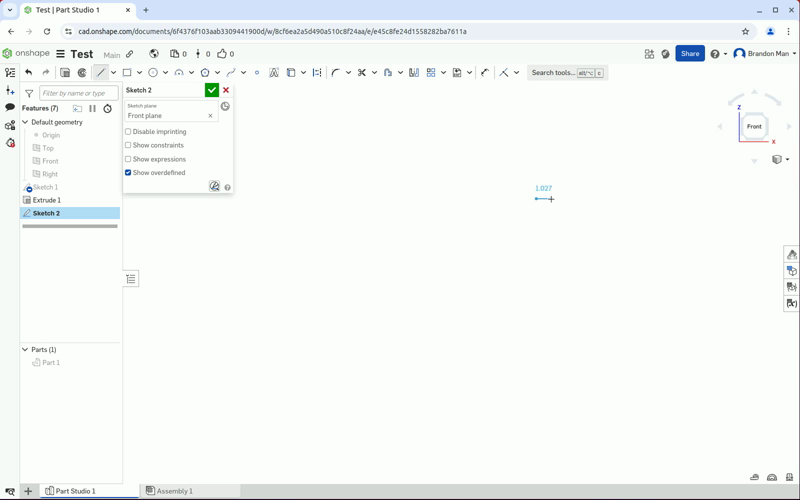
scroll(6)
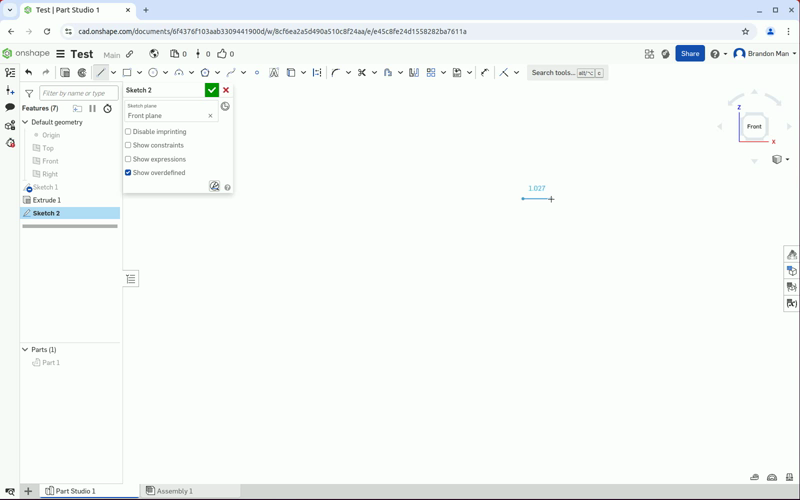
scroll(6)
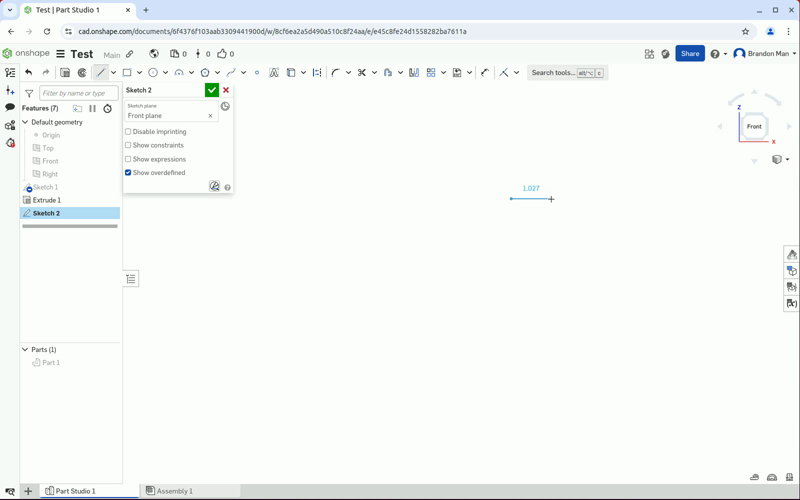
scroll(6)
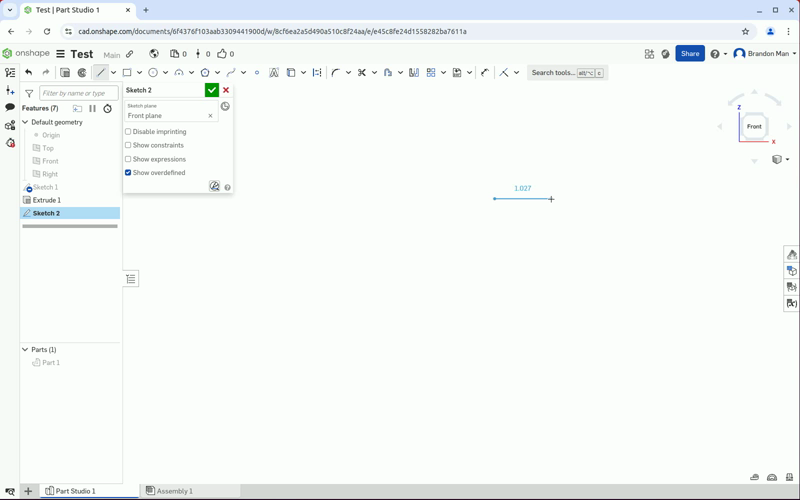
click(551, 198)
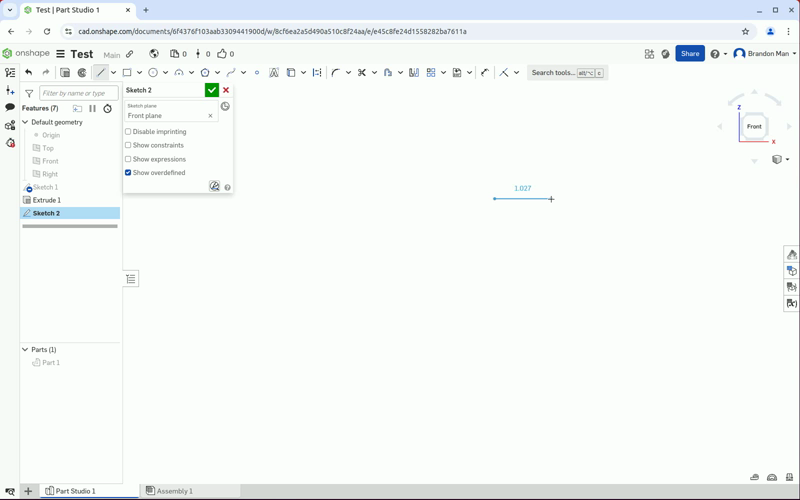
scroll(-6)
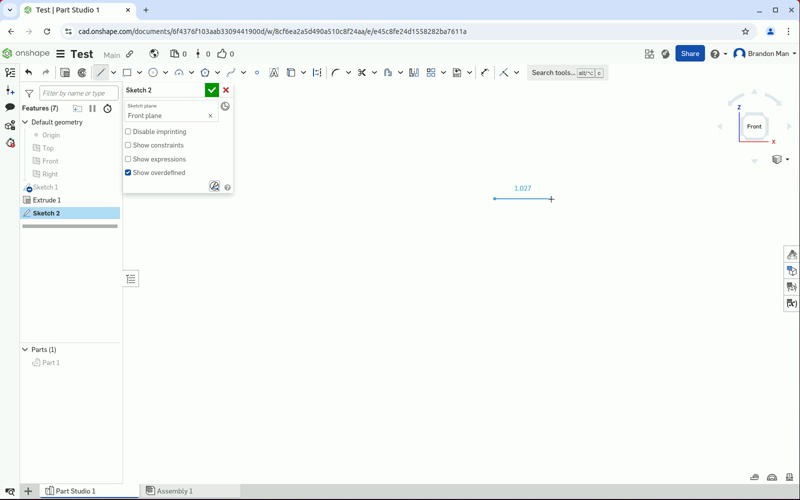
scroll(-6)
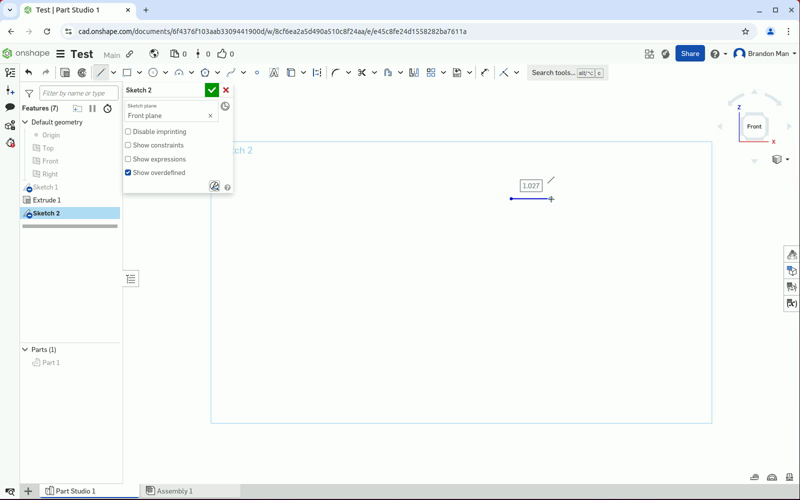
scroll(-6)
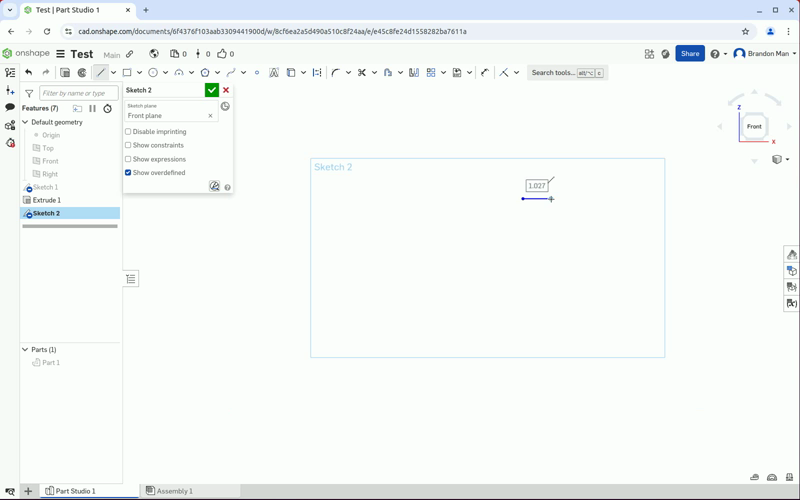
scroll(-6)
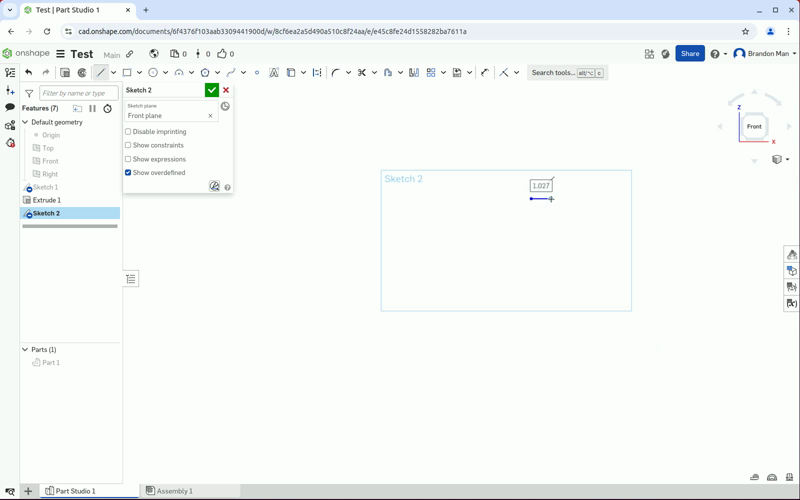
scroll(-6)
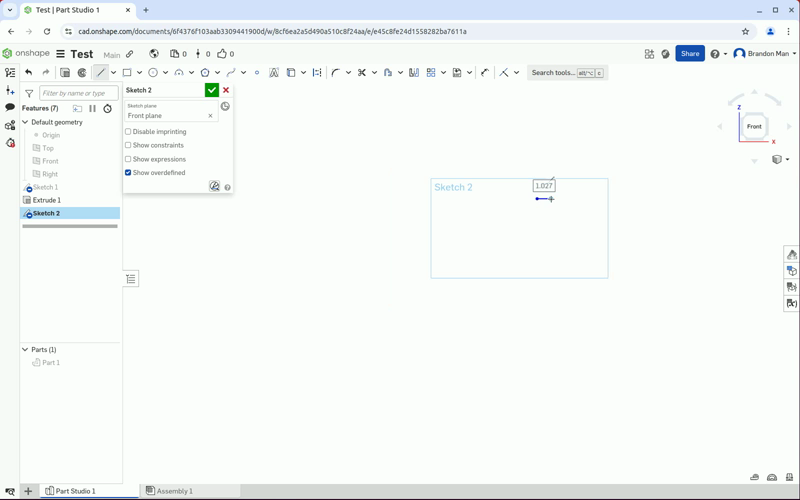
scroll(-6)
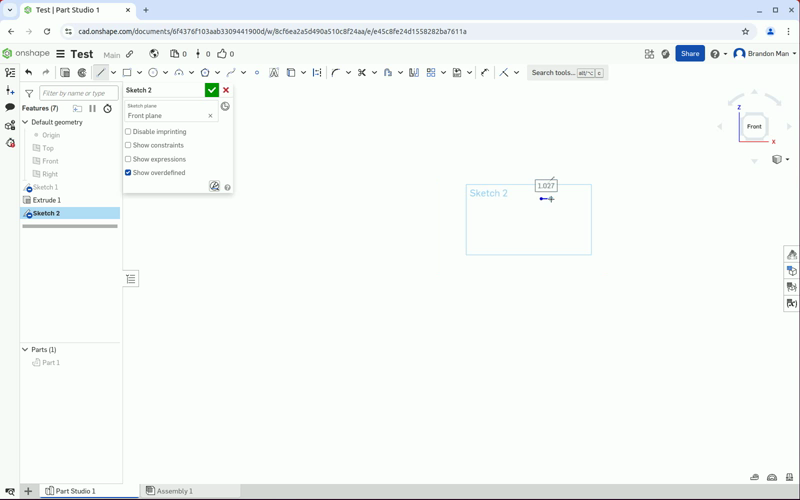
scroll(-6)
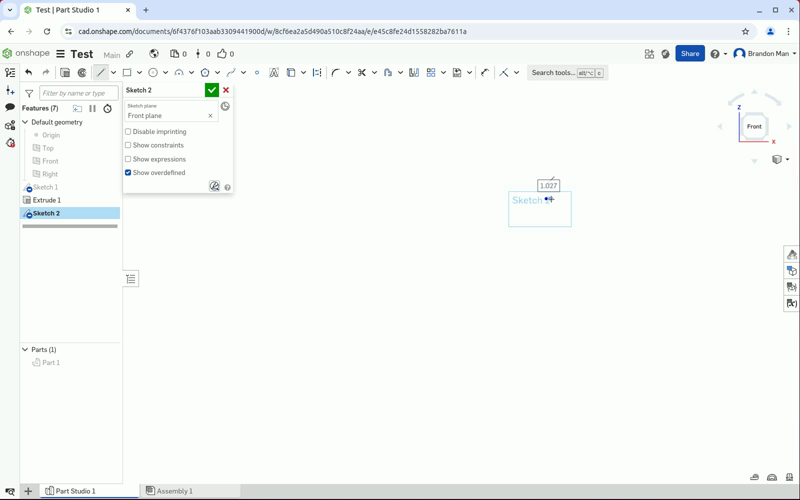
key_up(shift)
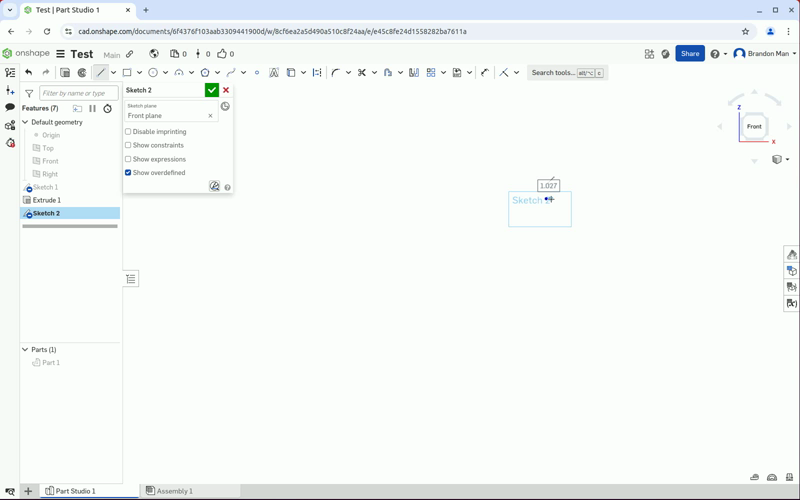
key_down(shift)
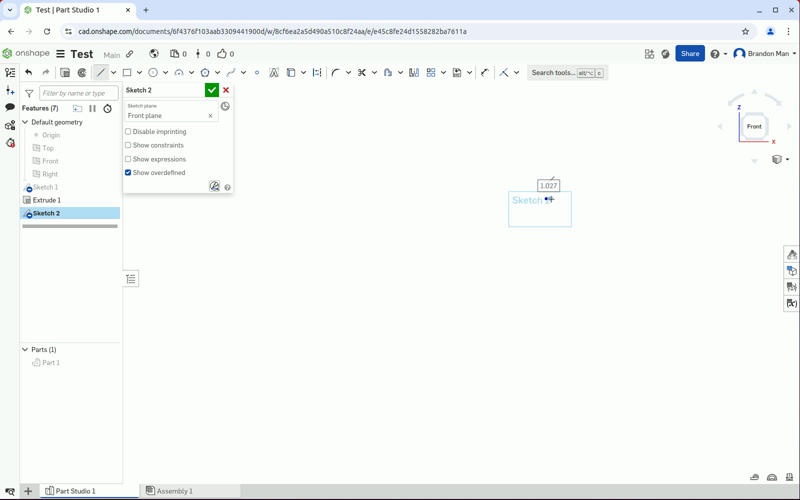
mouse_move(581, 198)
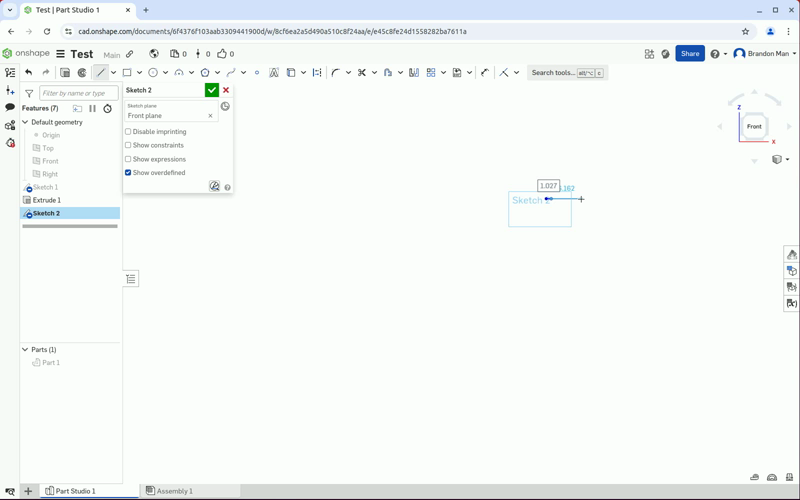
mouse_move(556, 198)
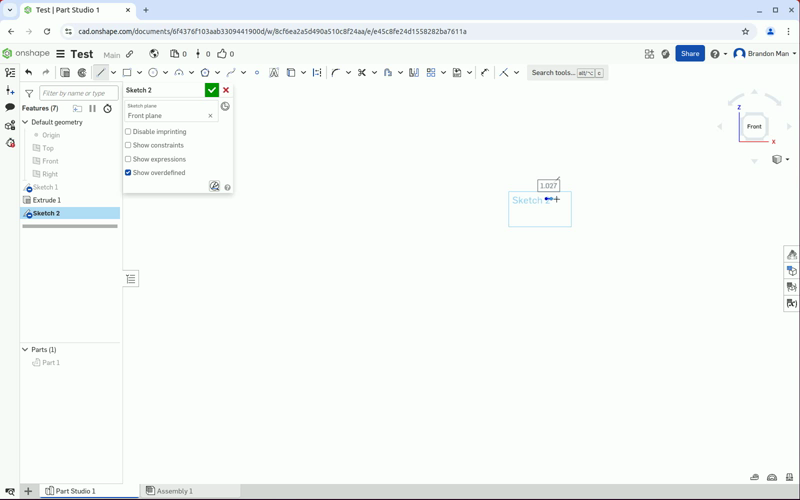
scroll(6)
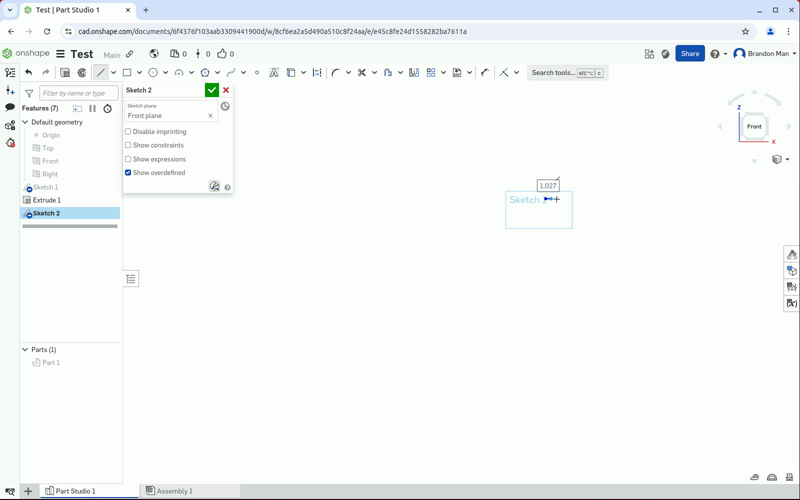
scroll(6)
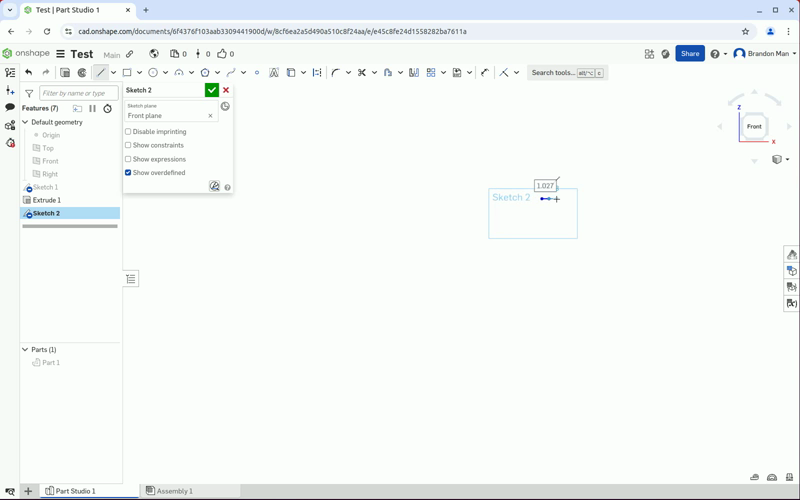
scroll(6)
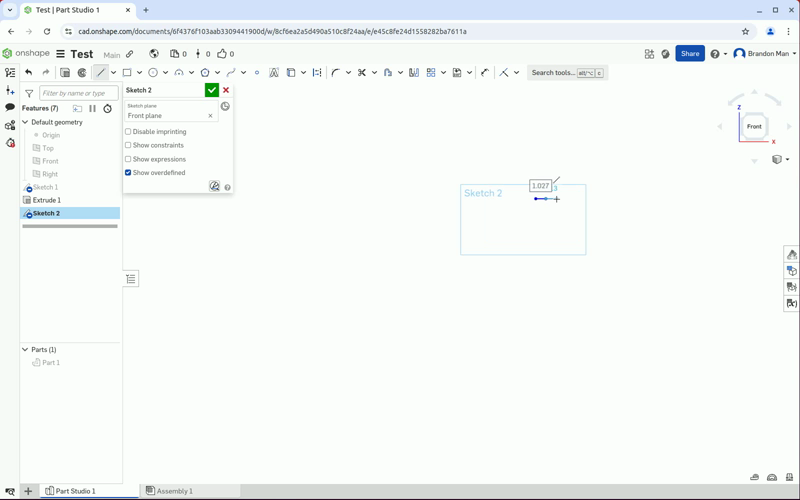
scroll(6)
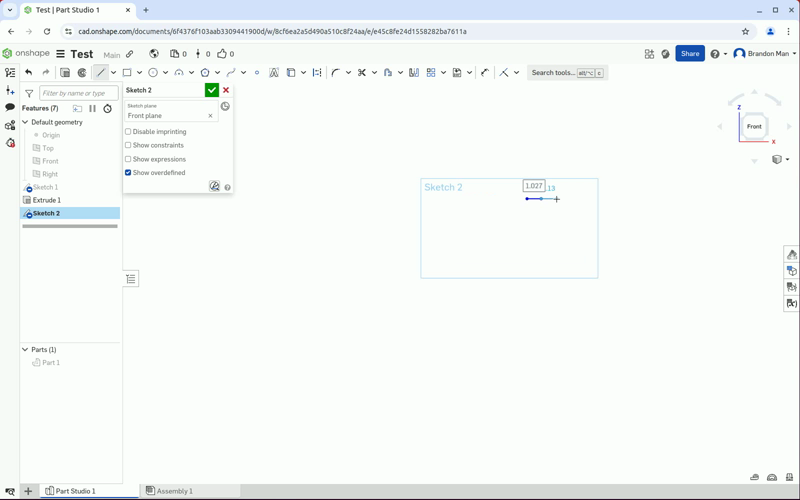
scroll(6)
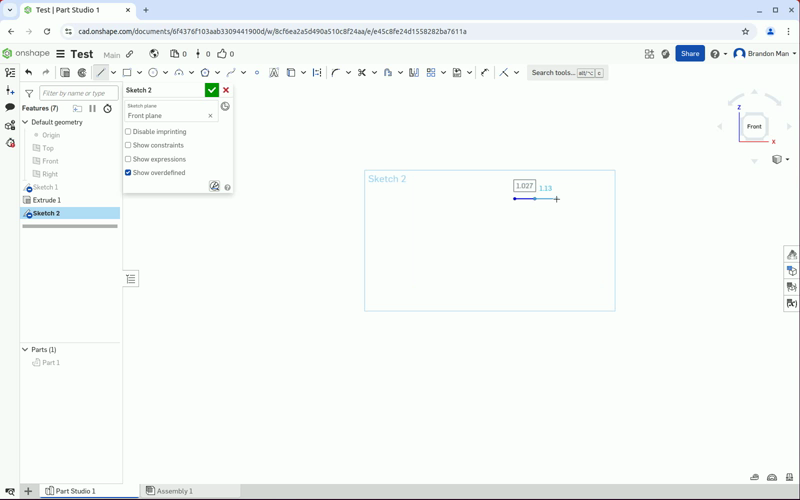
scroll(6)
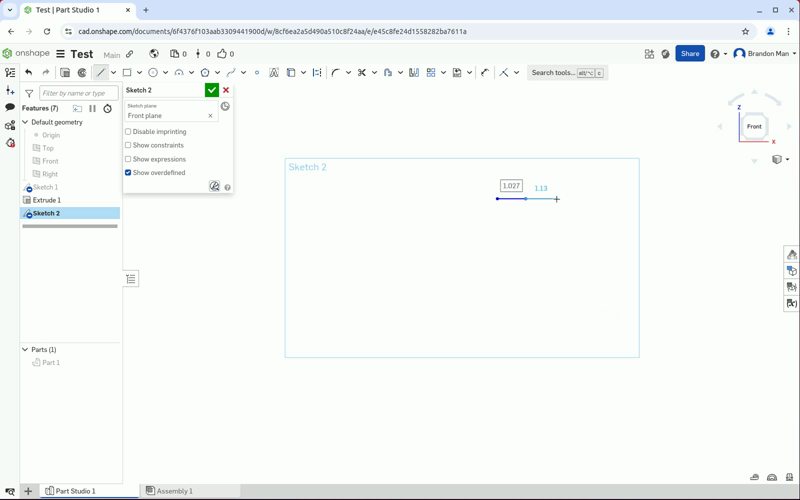
scroll(6)
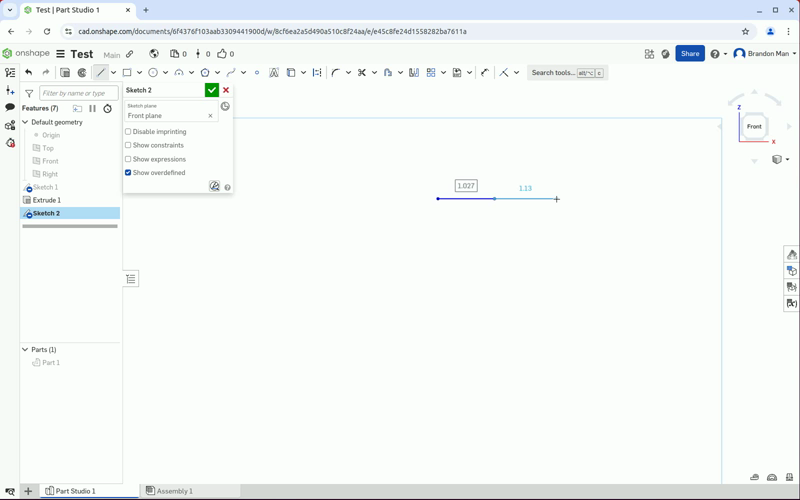
click(556, 198)
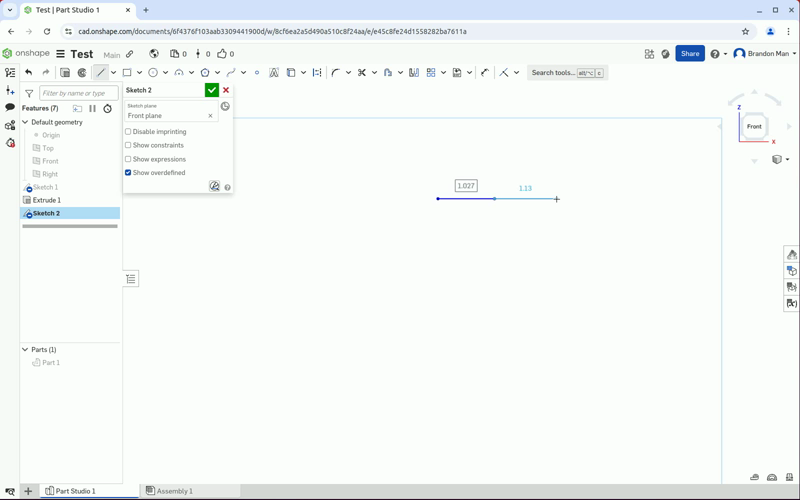
scroll(-6)
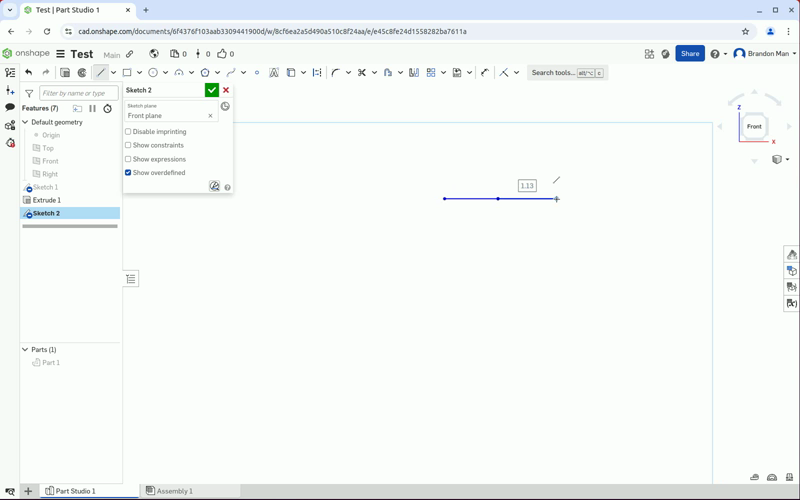
scroll(-6)
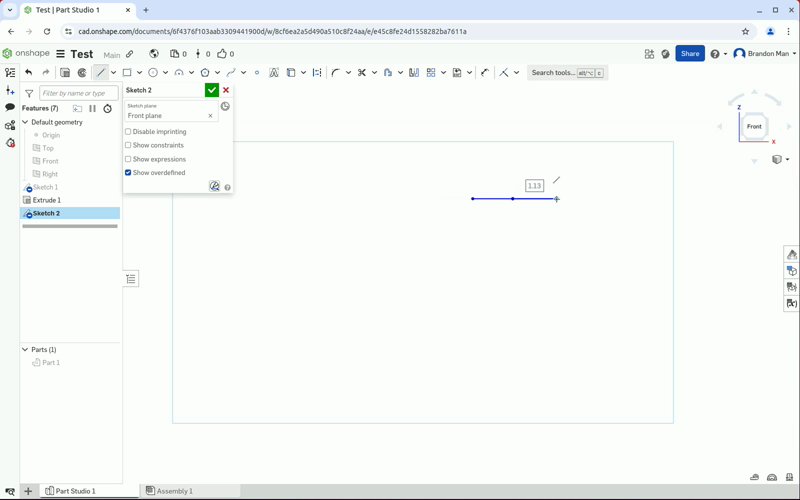
scroll(-6)
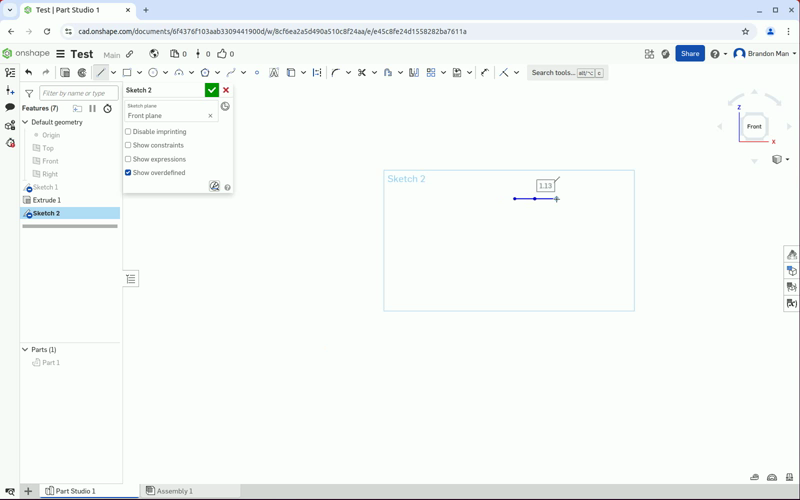
scroll(-6)
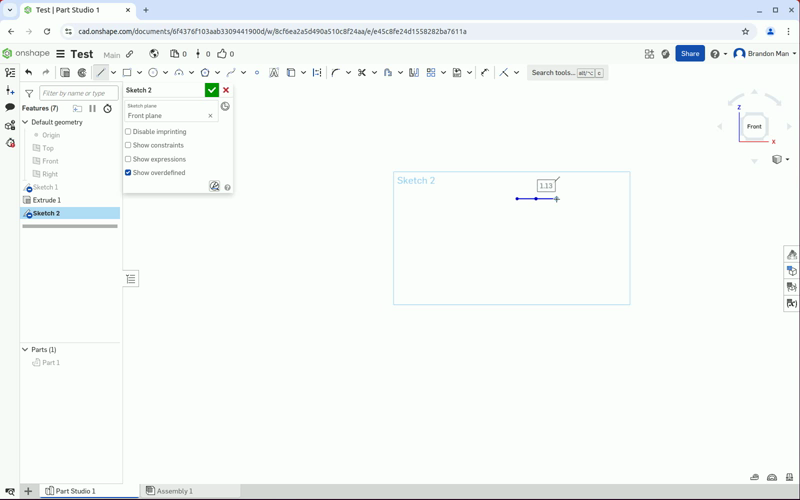
scroll(-6)
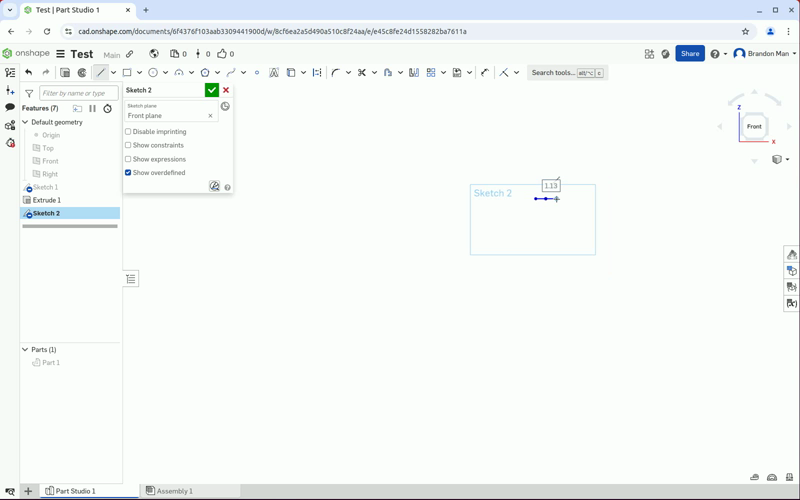
scroll(-6)
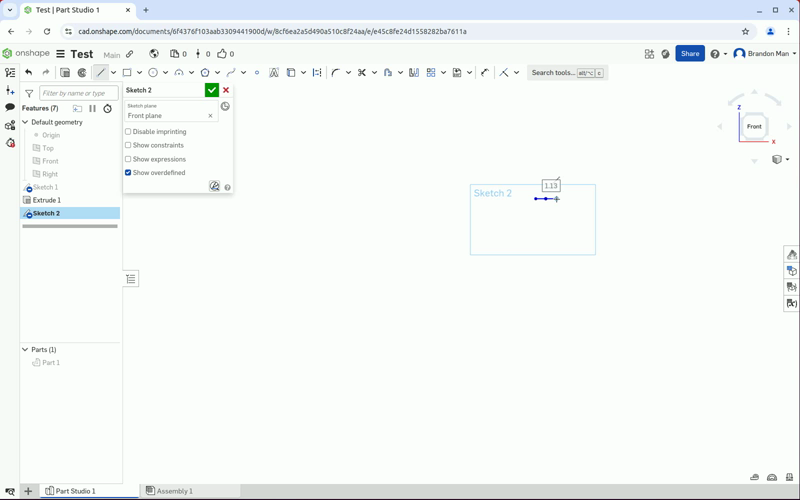
scroll(-6)
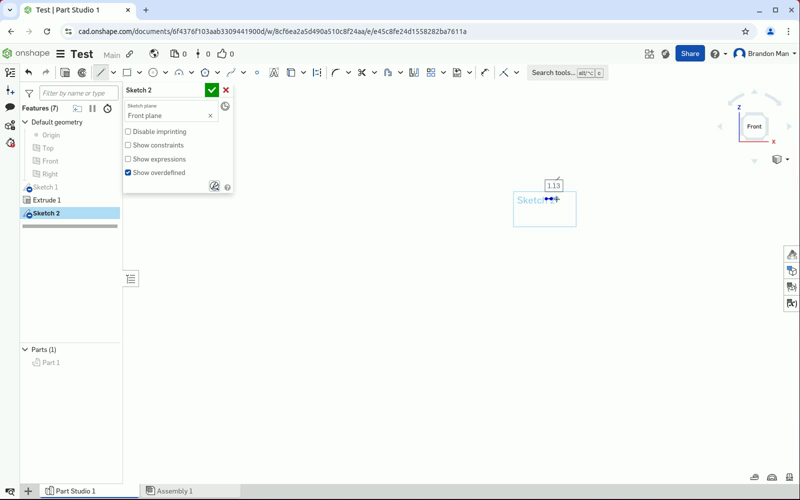
key_up(shift)
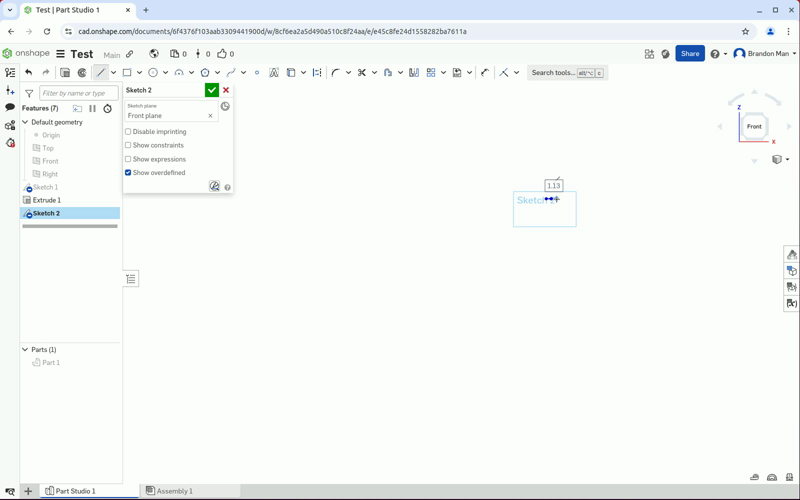
key_down(shift)
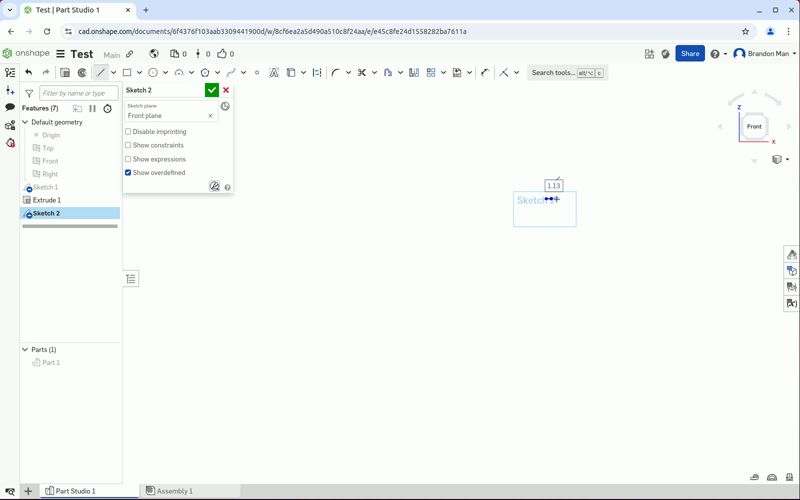
mouse_move(586, 198)
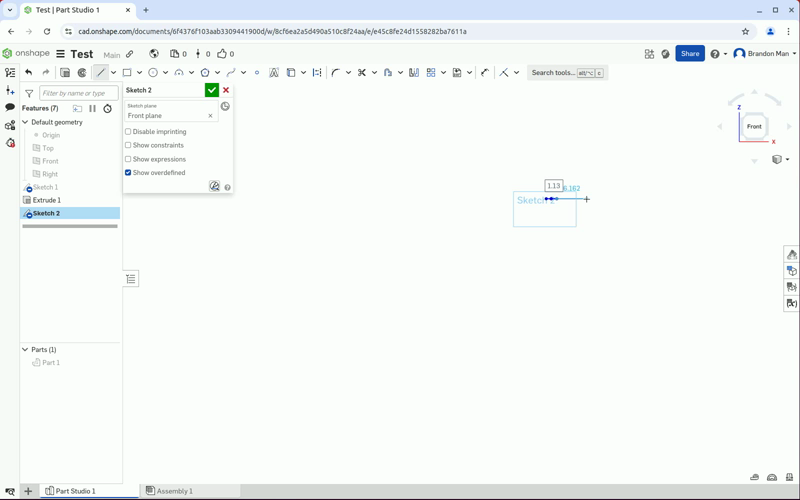
mouse_move(556, 186)
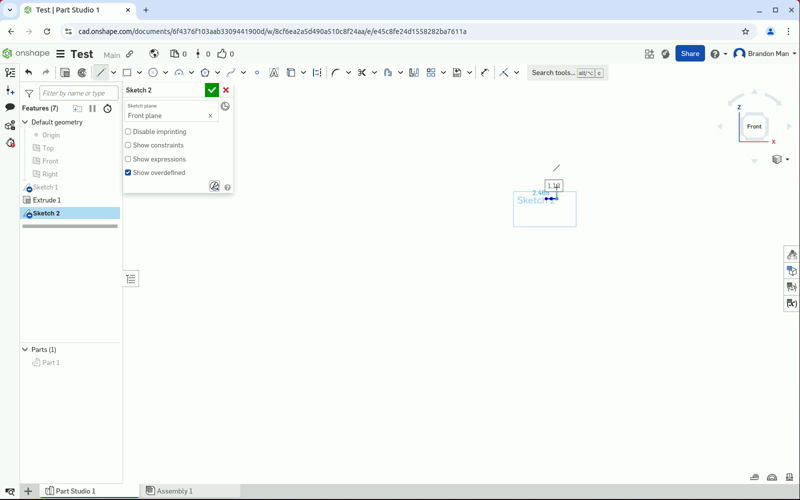
click(556, 186)
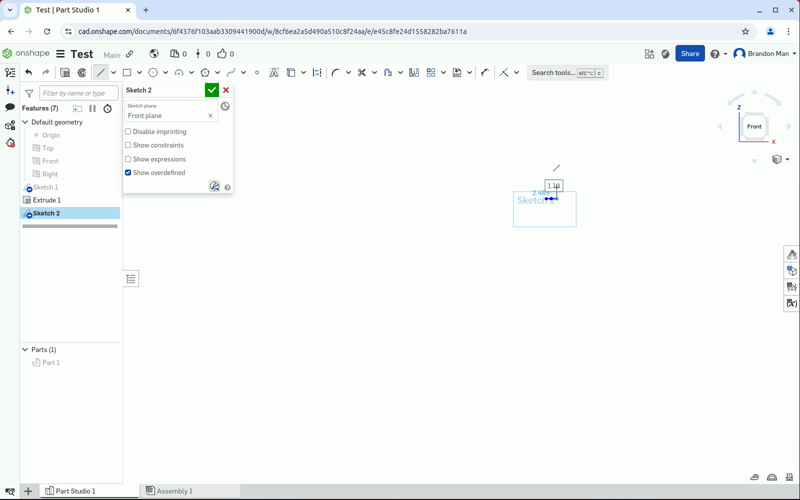
key_up(shift)
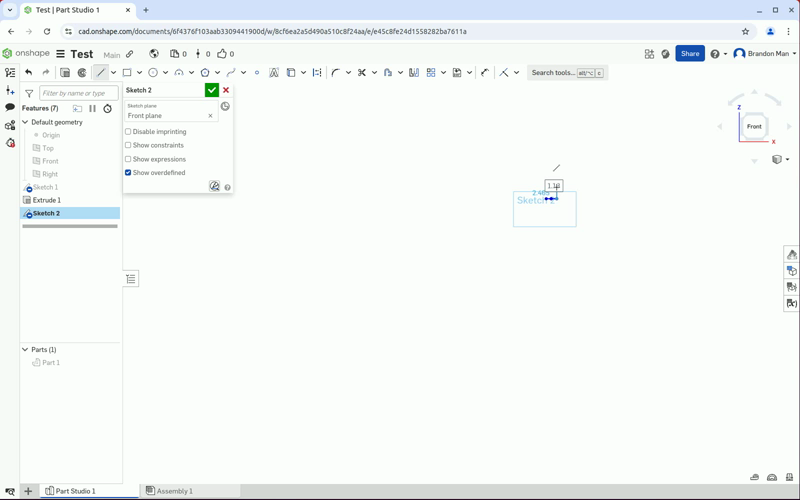
key_down(shift)
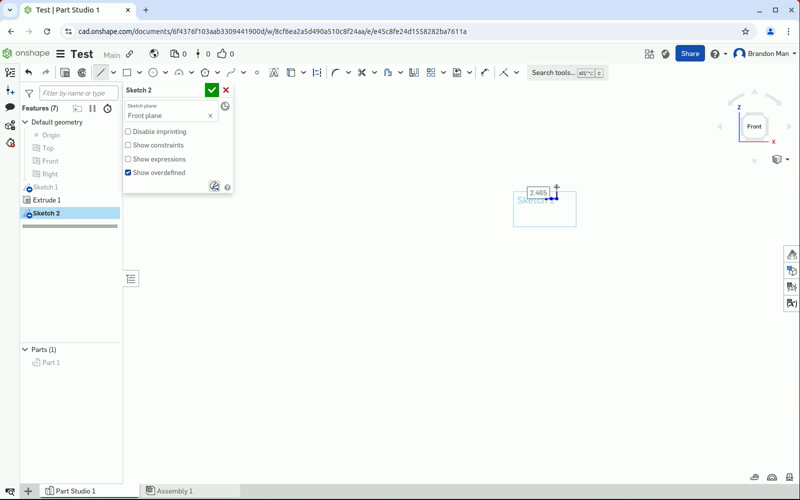
mouse_move(586, 186)
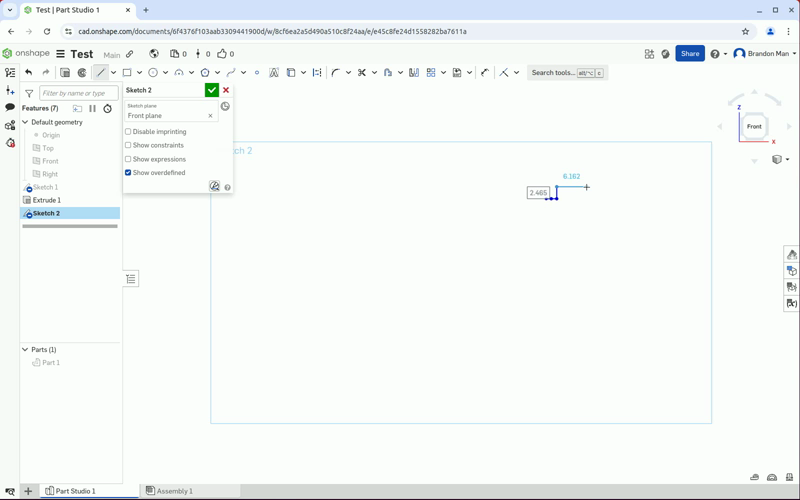
mouse_move(546, 186)
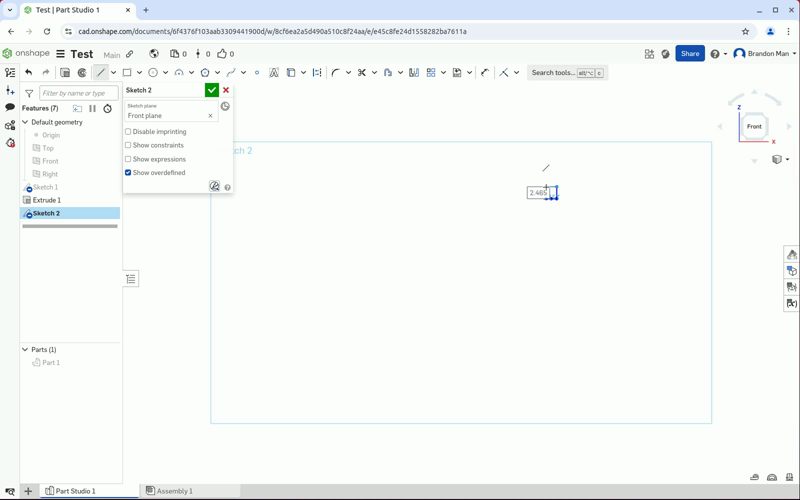
click(546, 186)
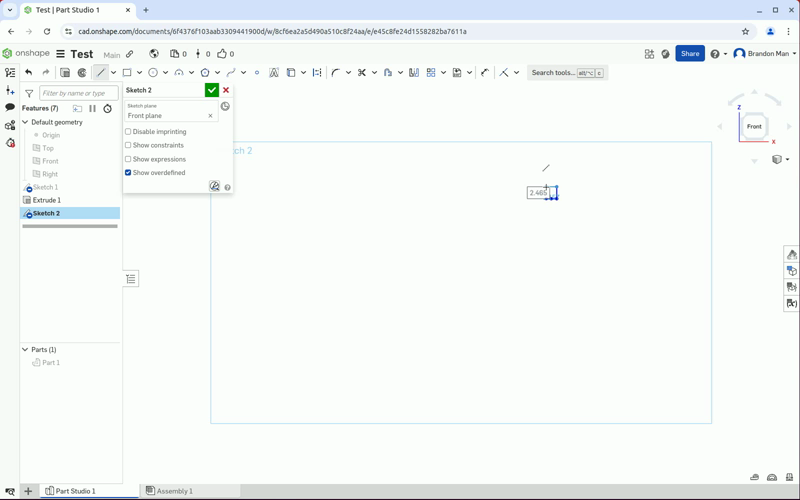
key_up(shift)
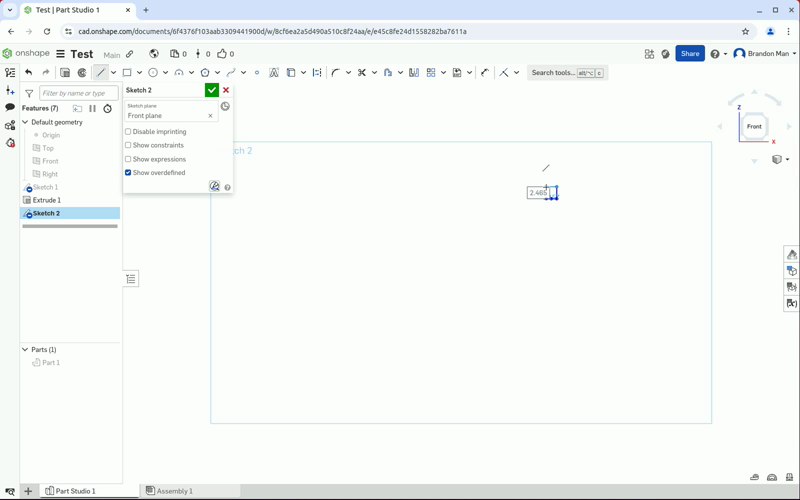
mouse_move(576, 186)
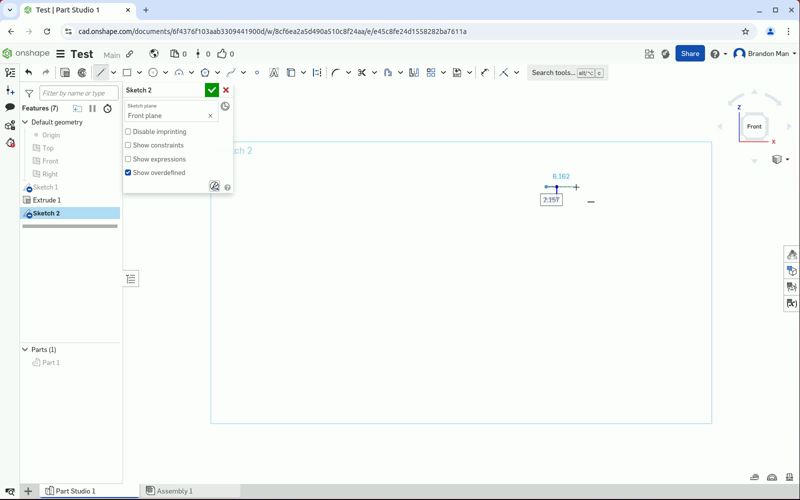
key_down(shift)
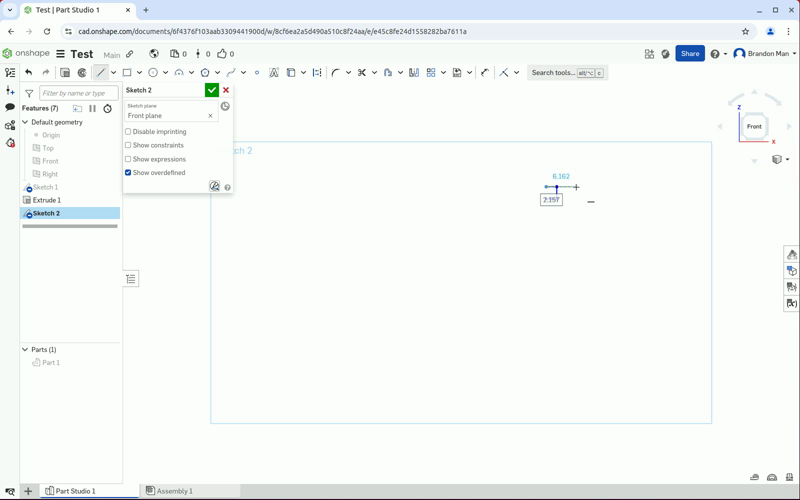
mouse_move(546, 198)
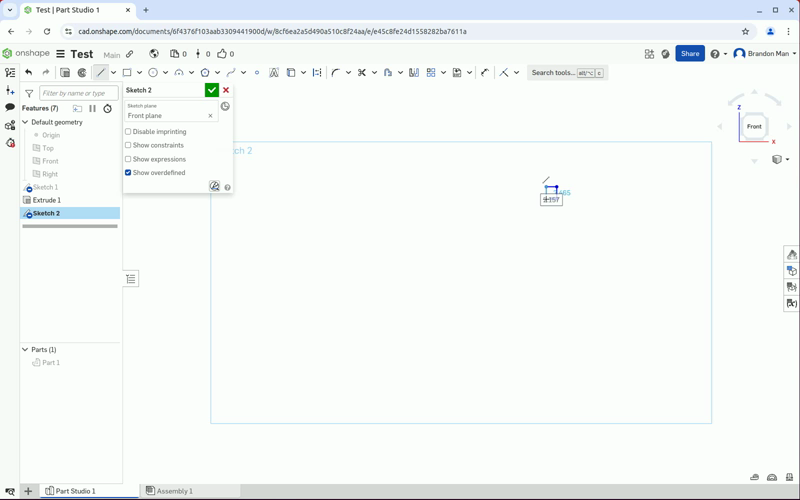
key_up(shift)
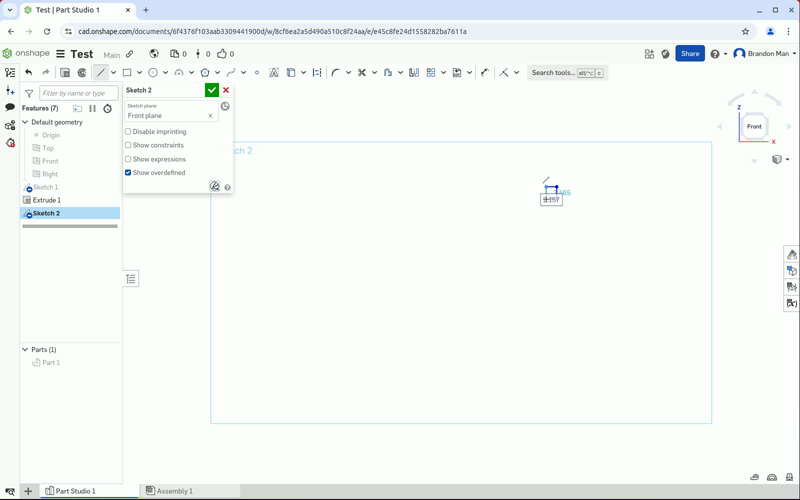
click(546, 198)
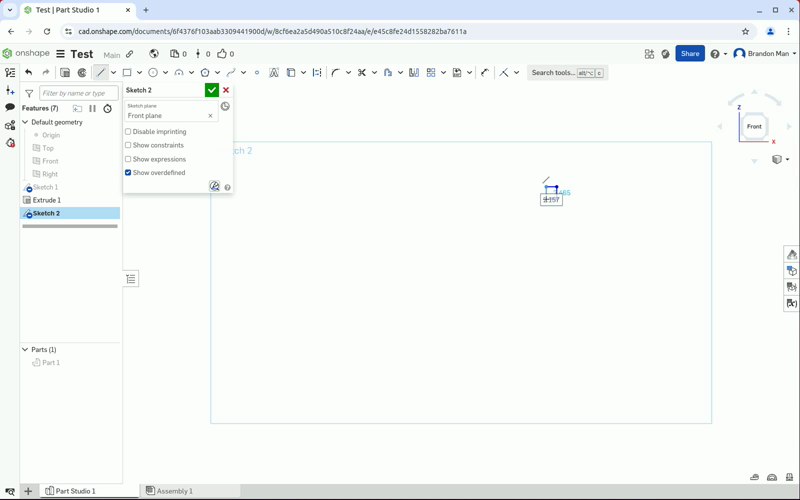
key(esc)
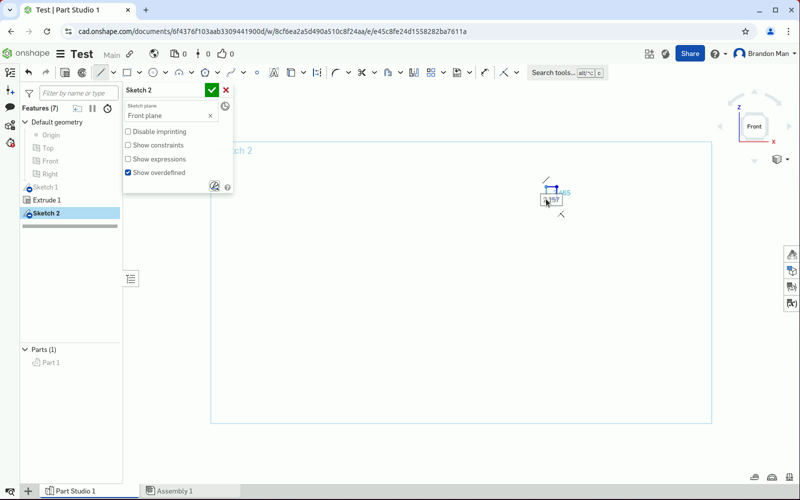
mouse_move(553, 188)
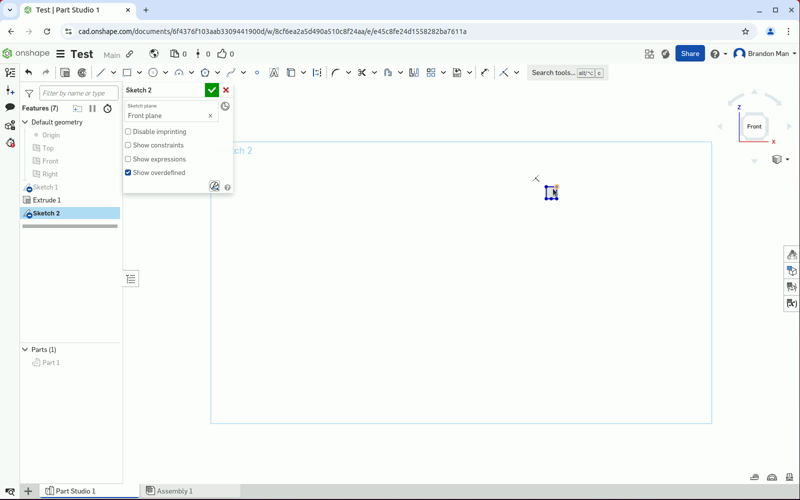
scroll(6)
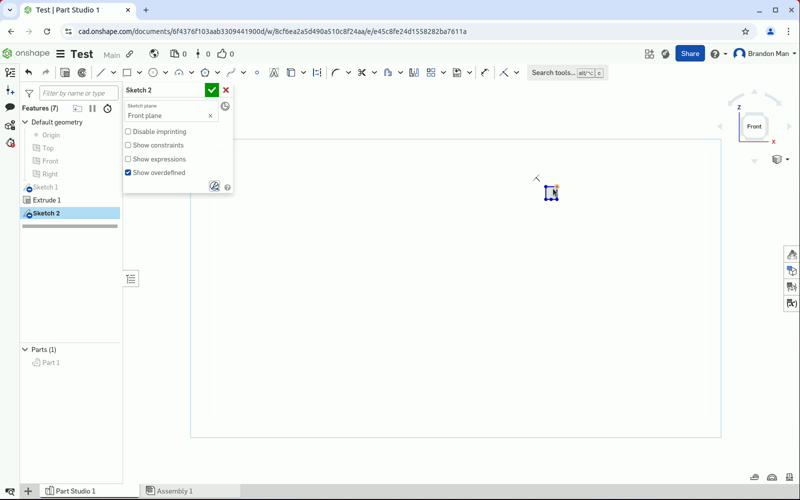
scroll(6)
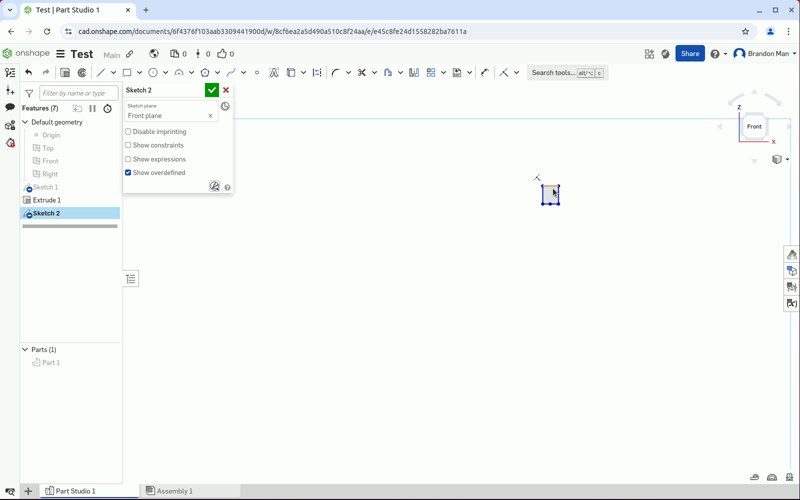
scroll(6)
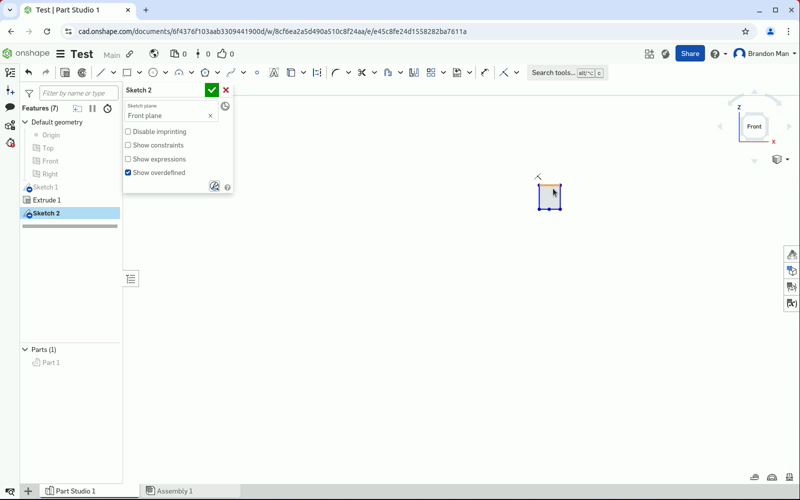
scroll(6)
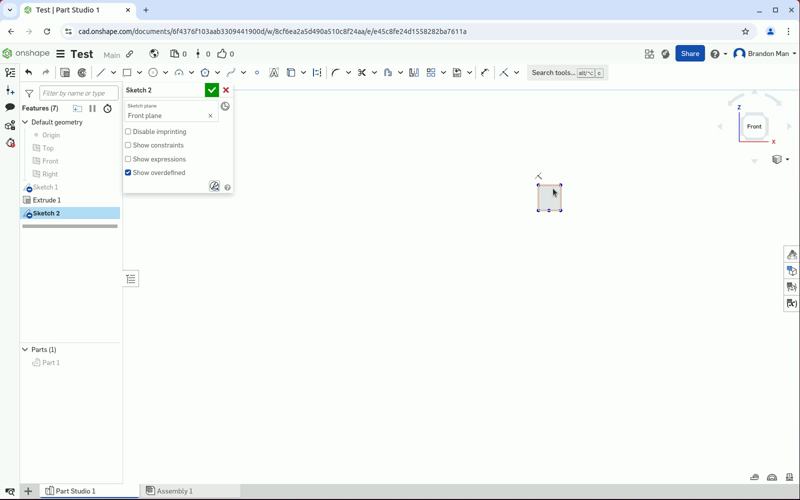
scroll(6)
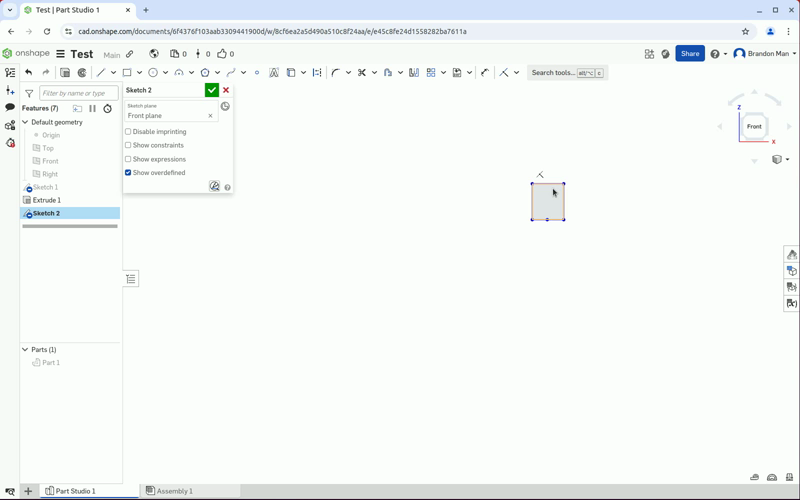
scroll(6)
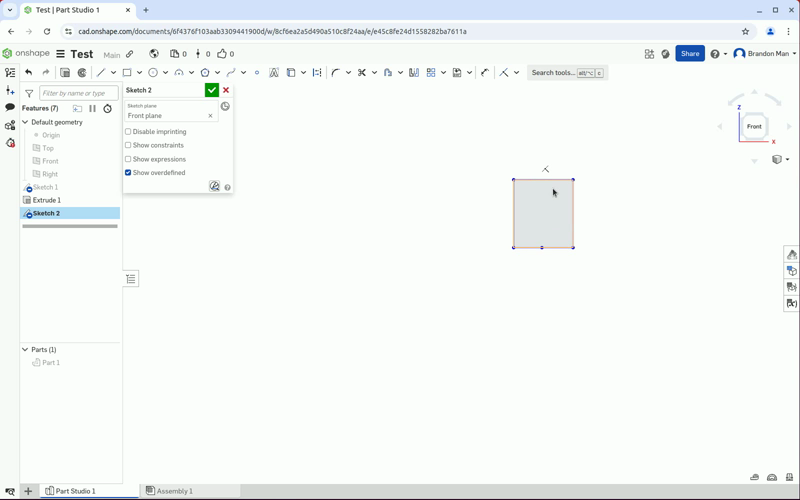
scroll(6)
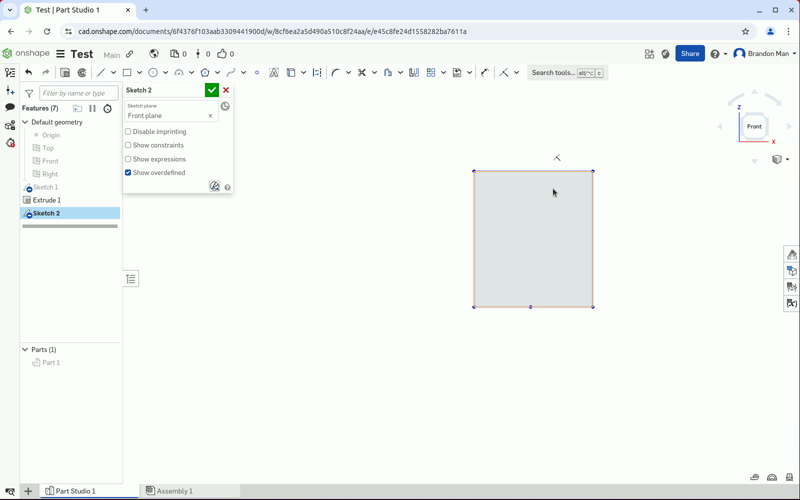
click(553, 188)
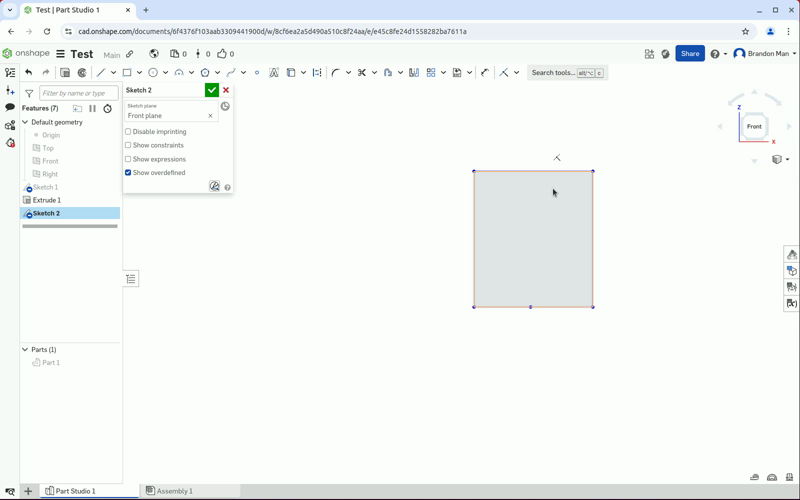
scroll(-6)
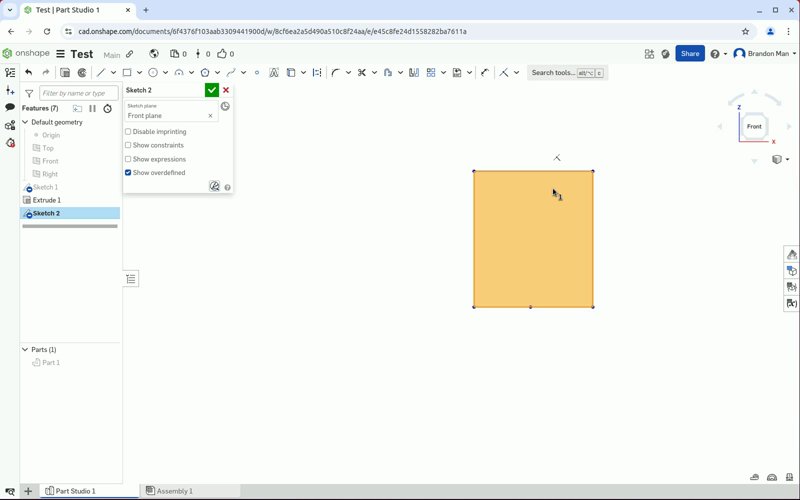
scroll(-6)
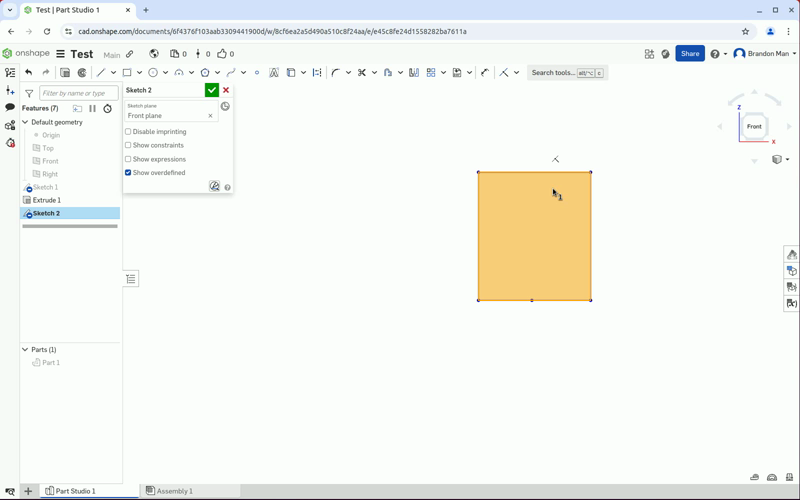
scroll(-6)
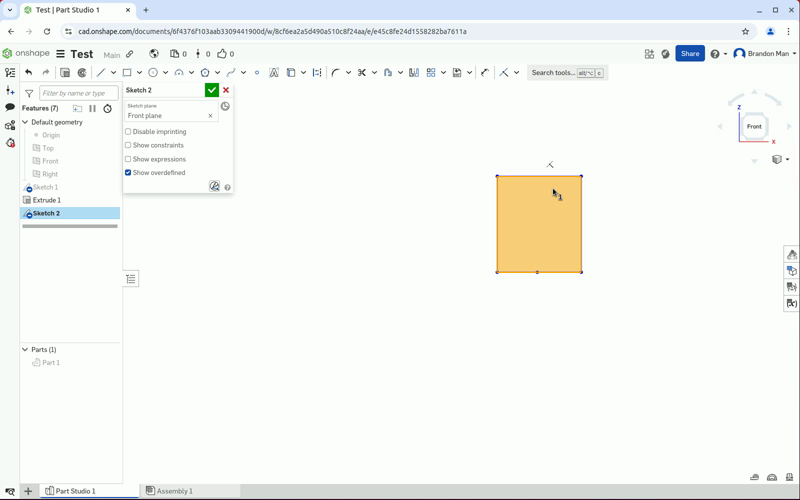
scroll(-6)
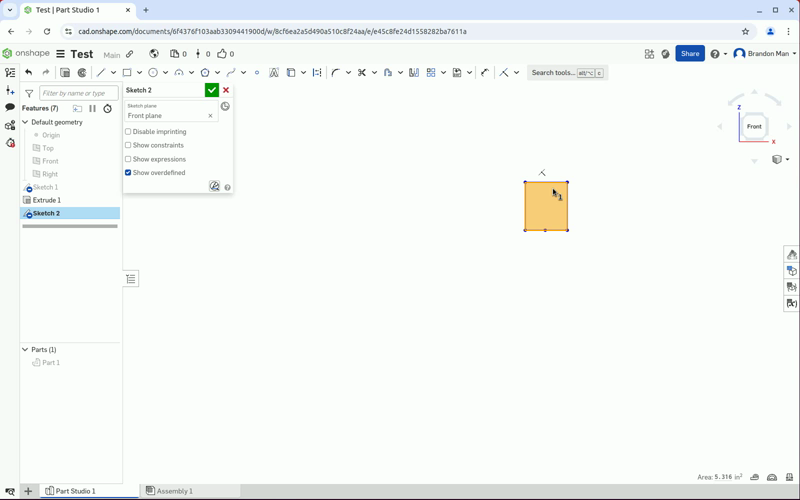
scroll(-6)
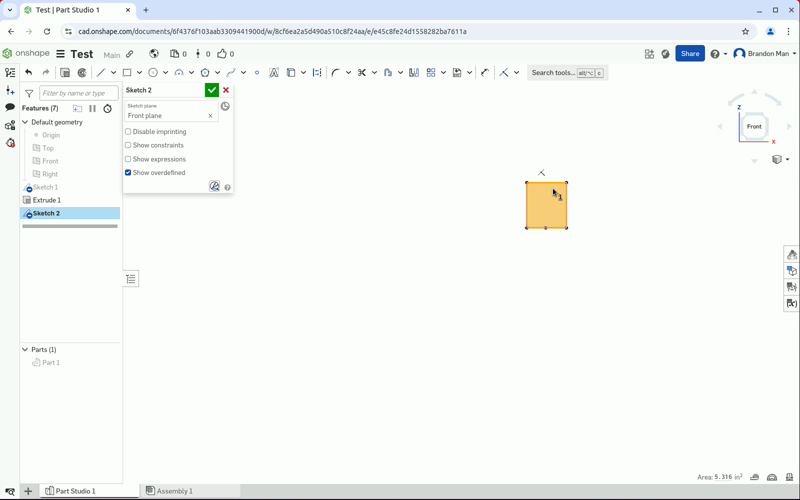
scroll(-6)
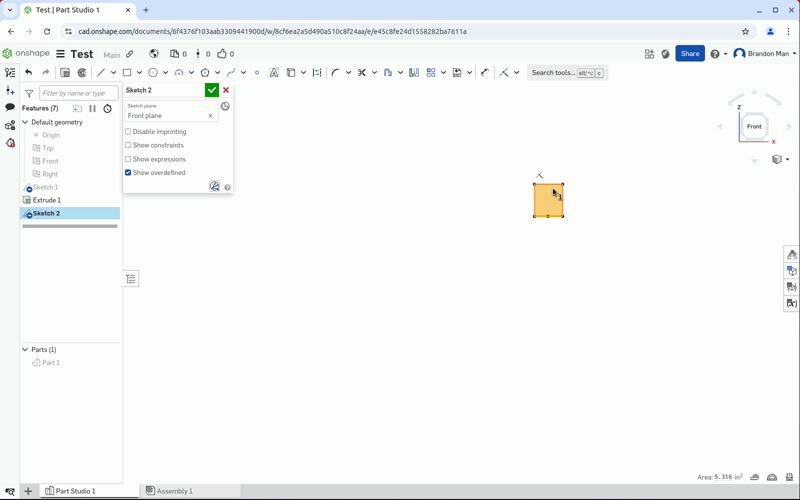
scroll(-6)
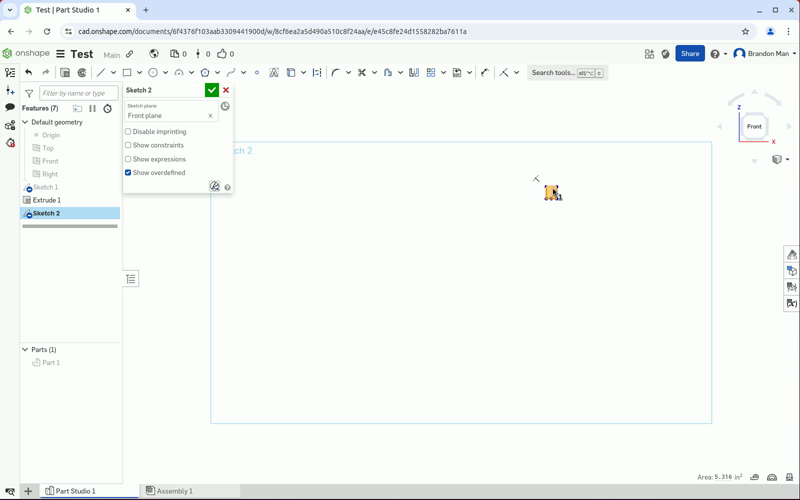
mouse_move(73, 352)
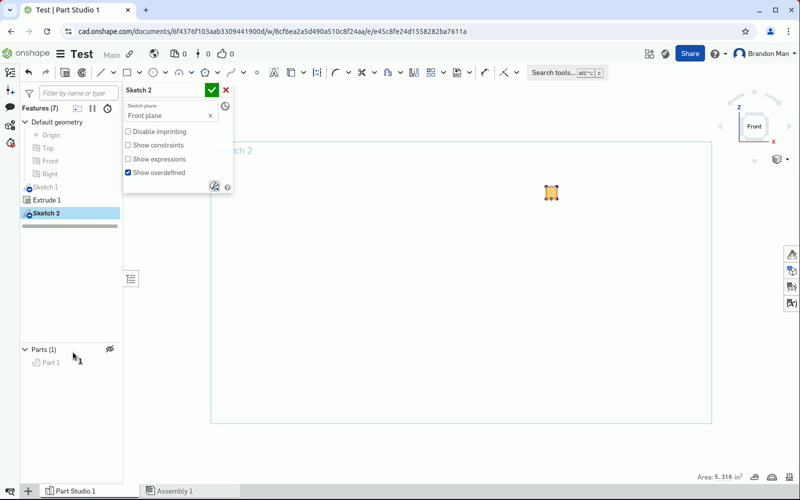
key(shift+y)
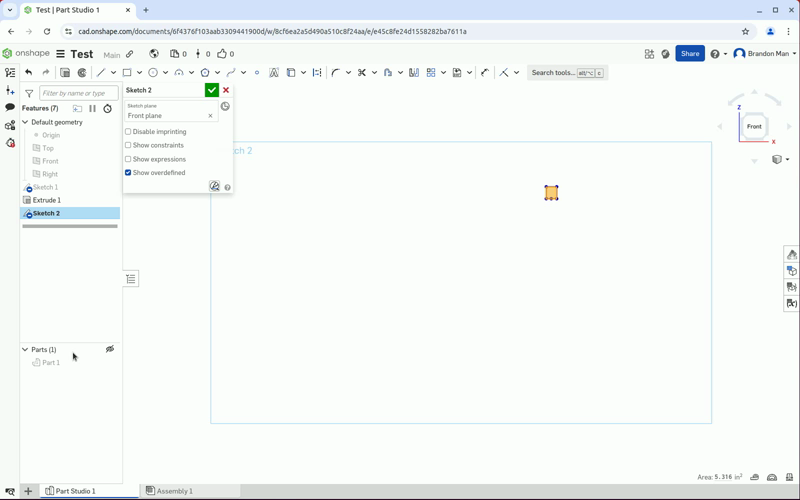
key(shift+e)
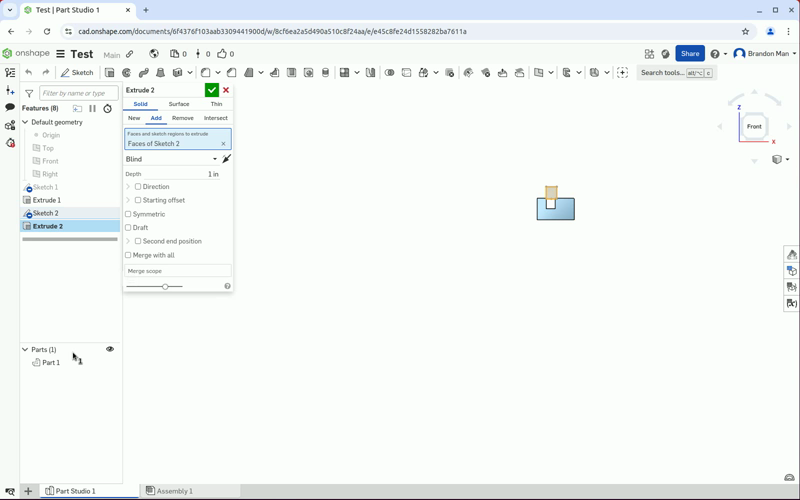
mouse_move(143, 106)
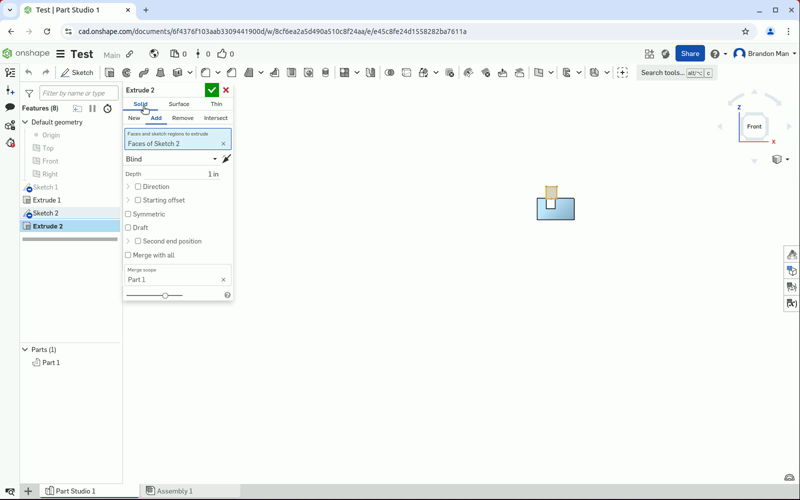
click(143, 106)
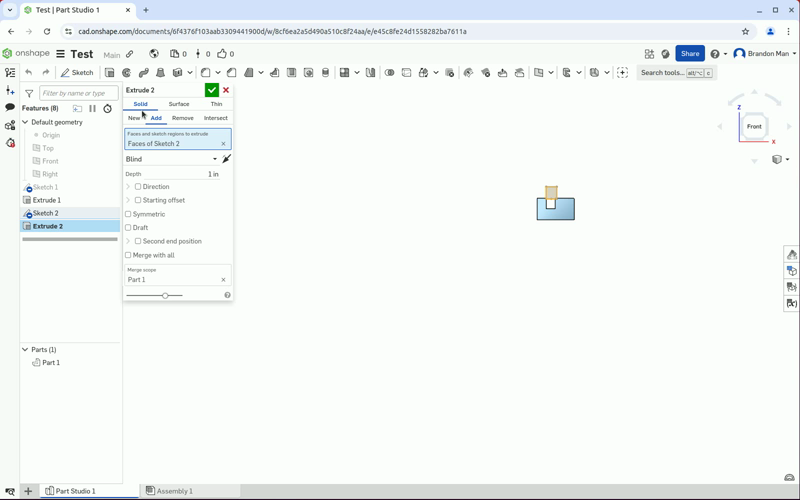
mouse_move(137, 120)
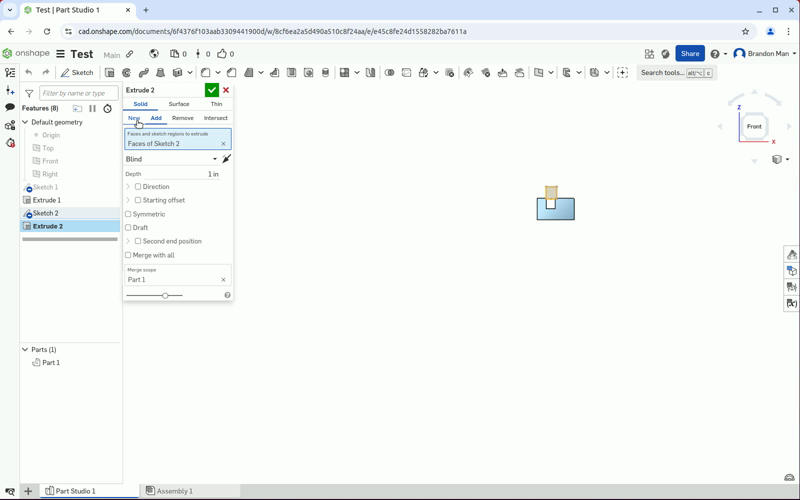
click(137, 120)
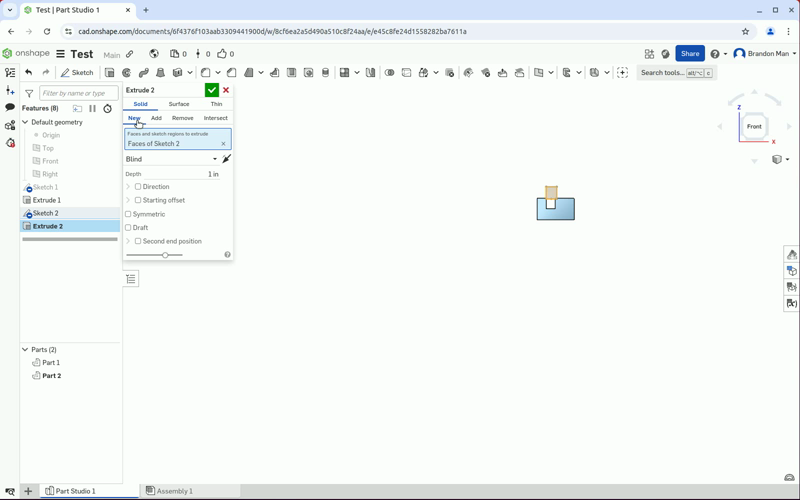
key(tab, 4)
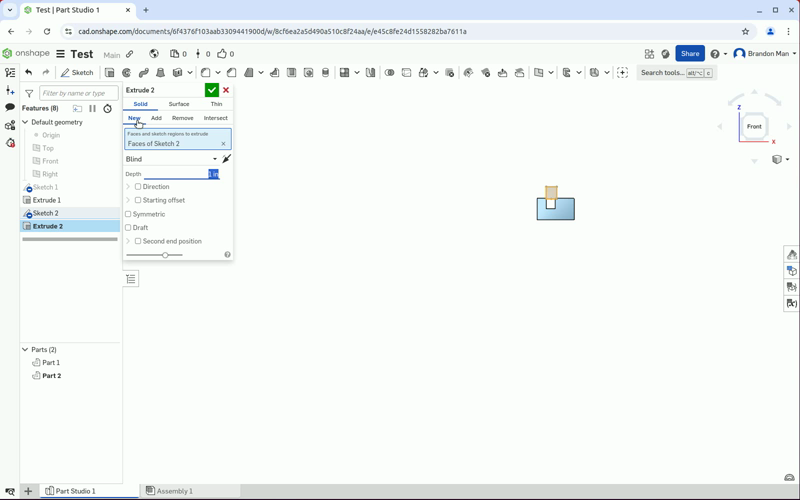
text(6.499)
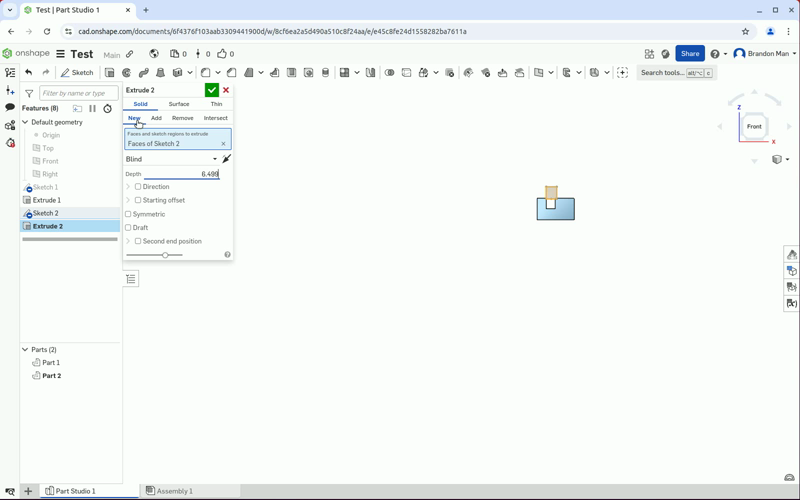
key(enter)
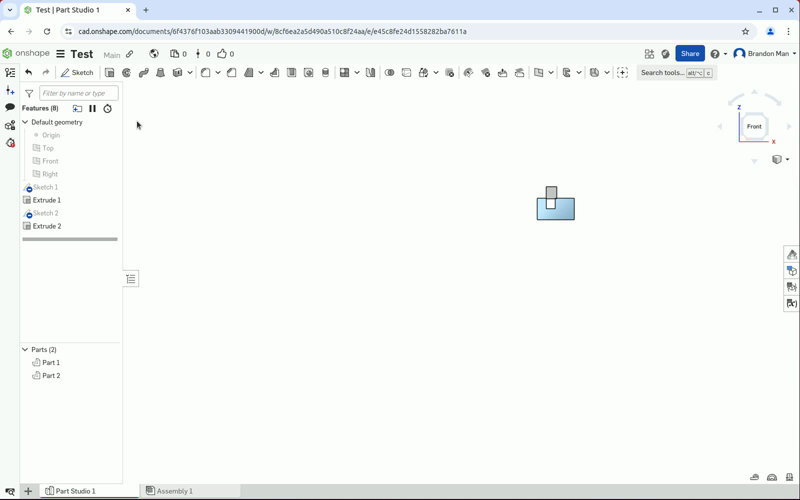
key(shift+h)
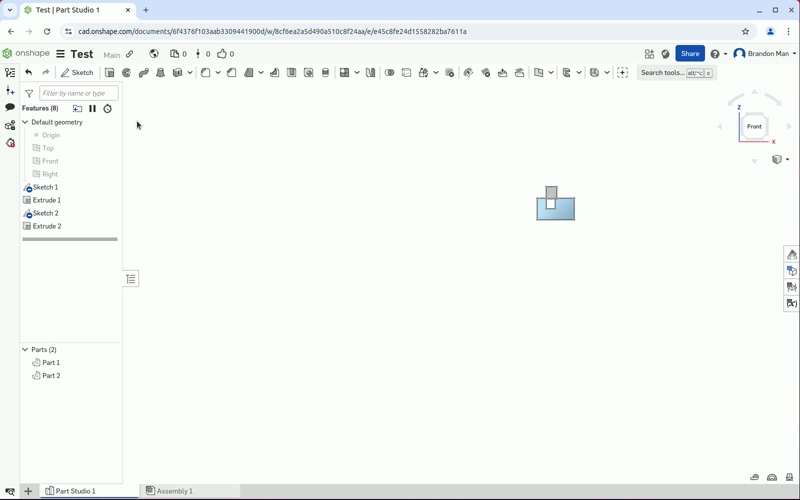
key(shift+h)
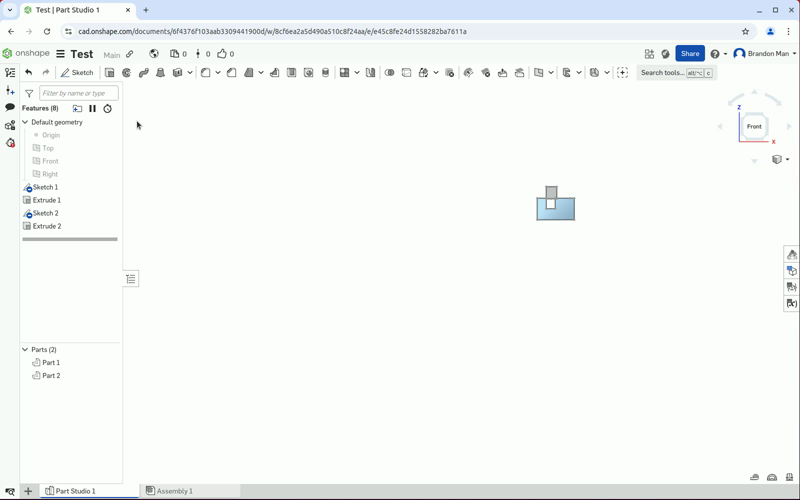
key(shift+7)
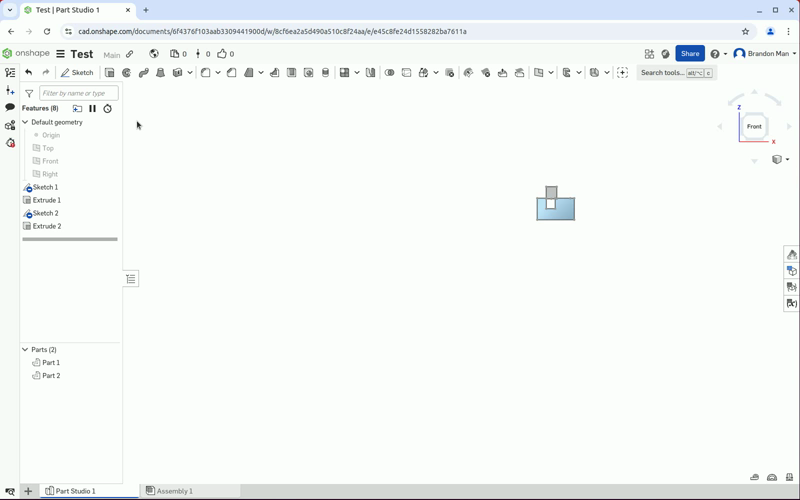
key(left, 2)
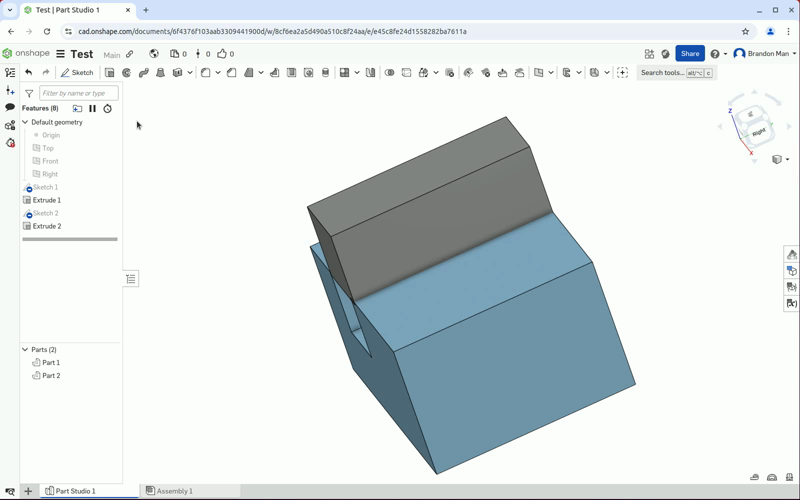
key(down, 2)
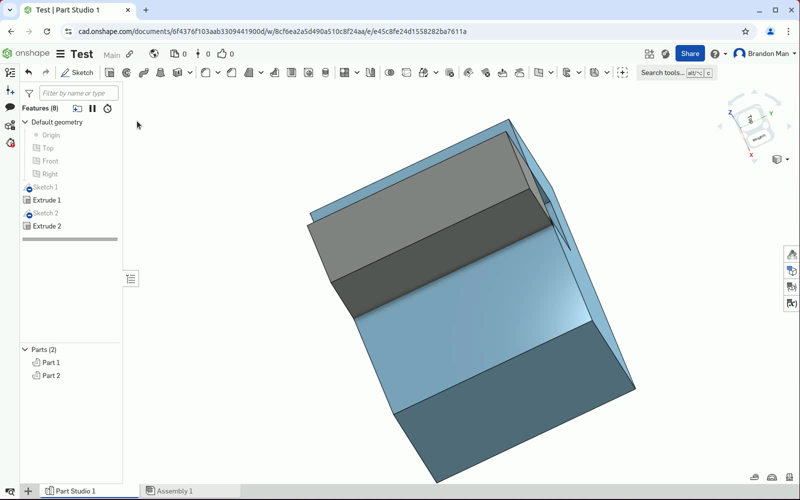
key(up, 2)
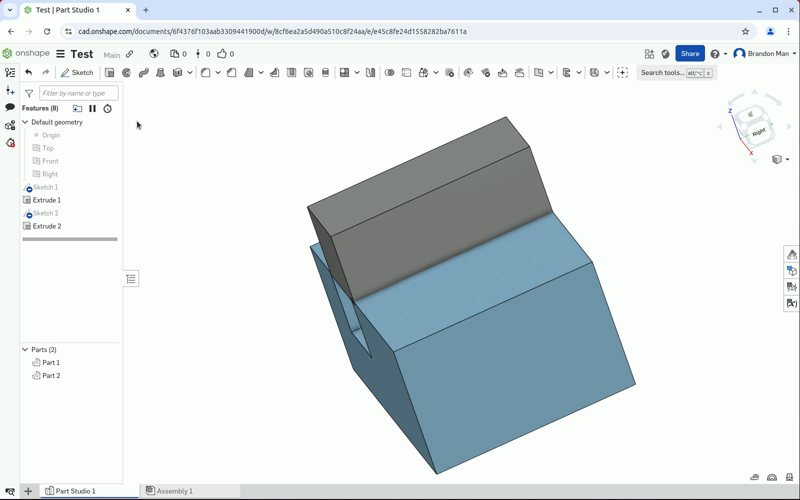
key(right, 2)
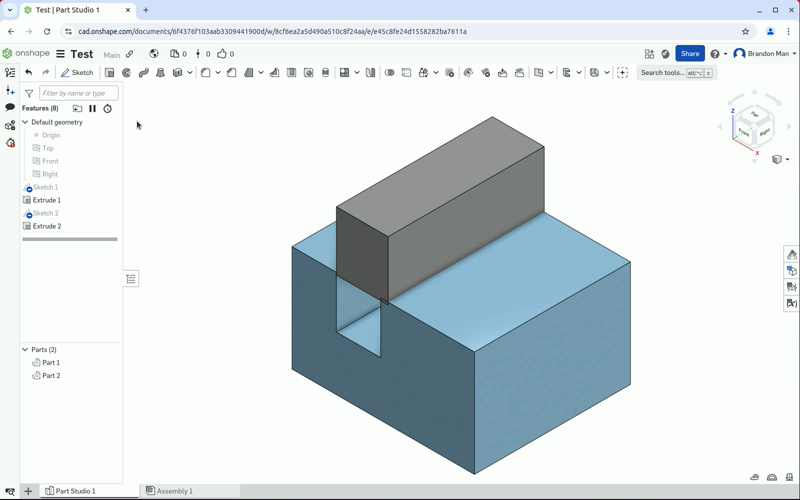
mouse_move(73, 189)
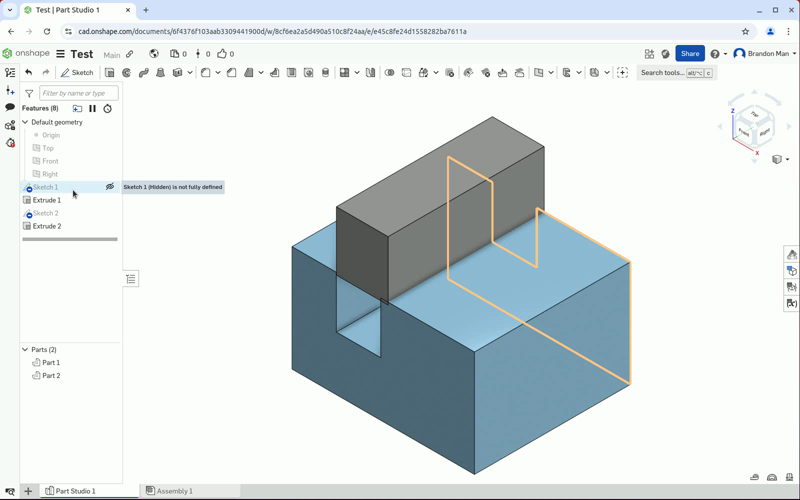
click(73, 189)